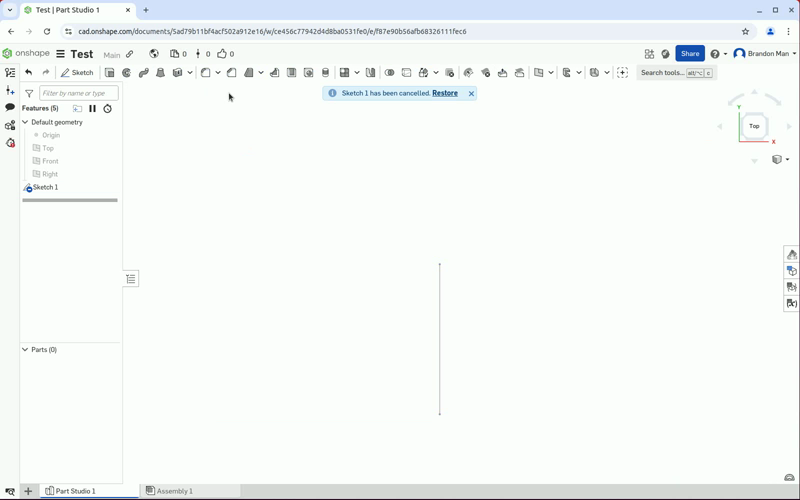
key(shift+h)
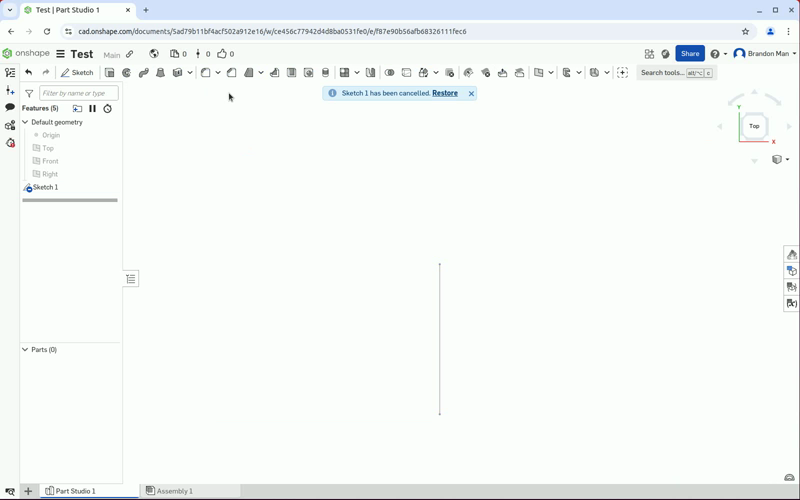
key(shift+s)
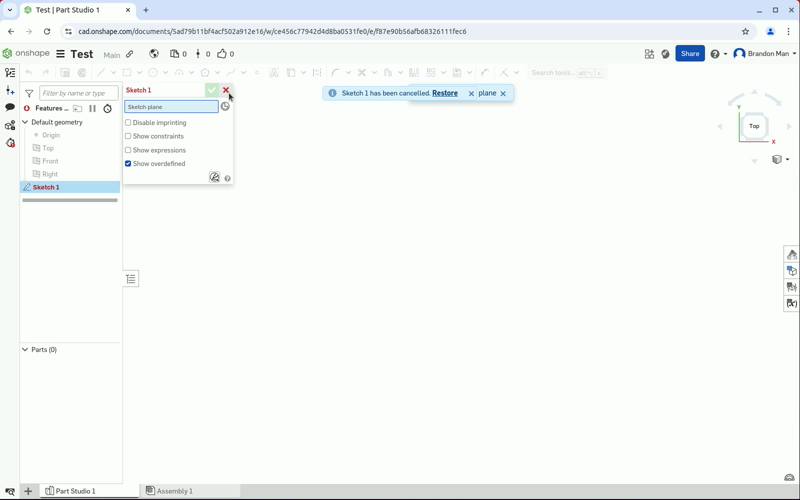
mouse_move(73, 150)
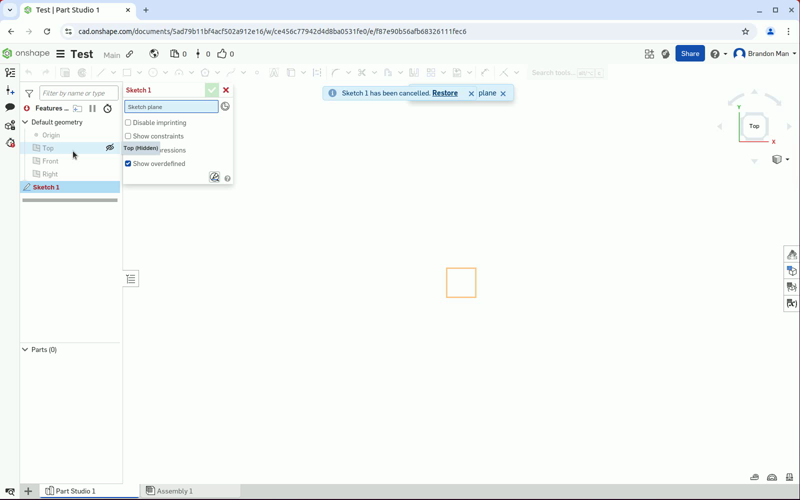
click(73, 150)
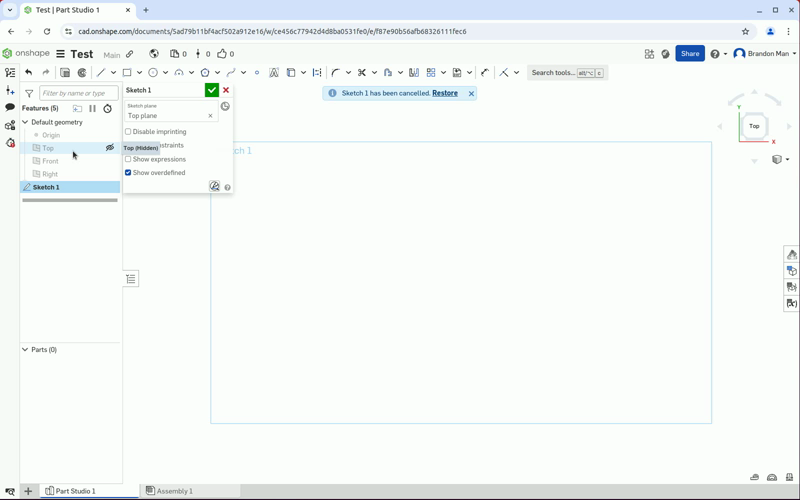
mouse_move(73, 352)
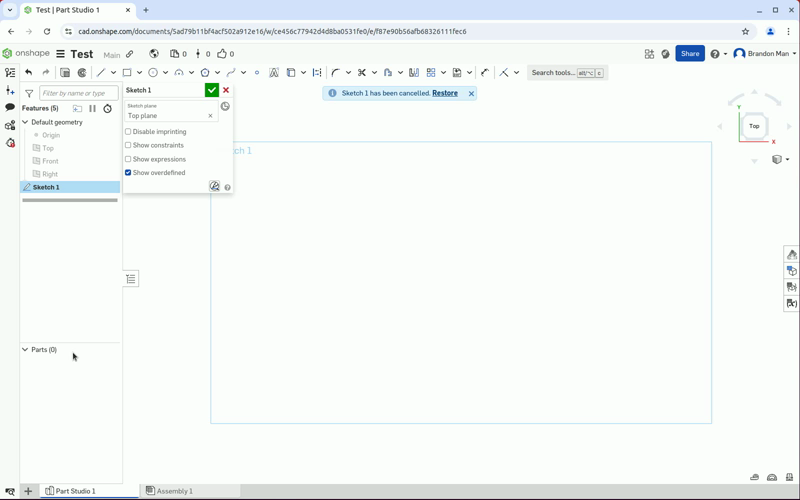
key(y)
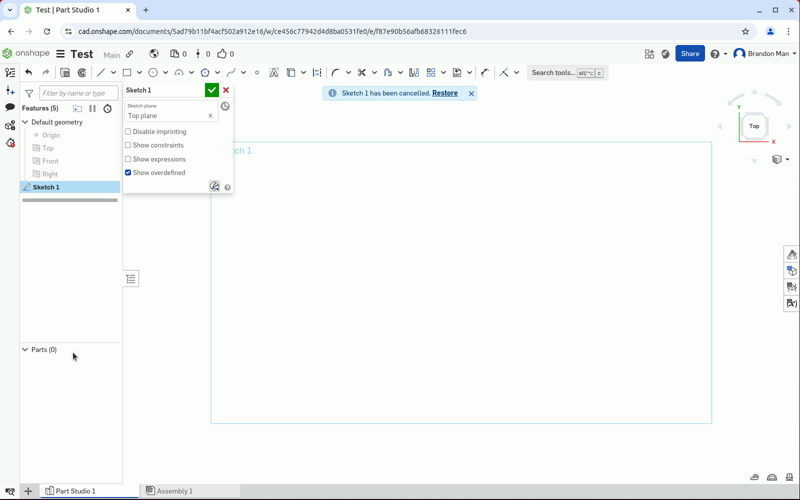
key(a)
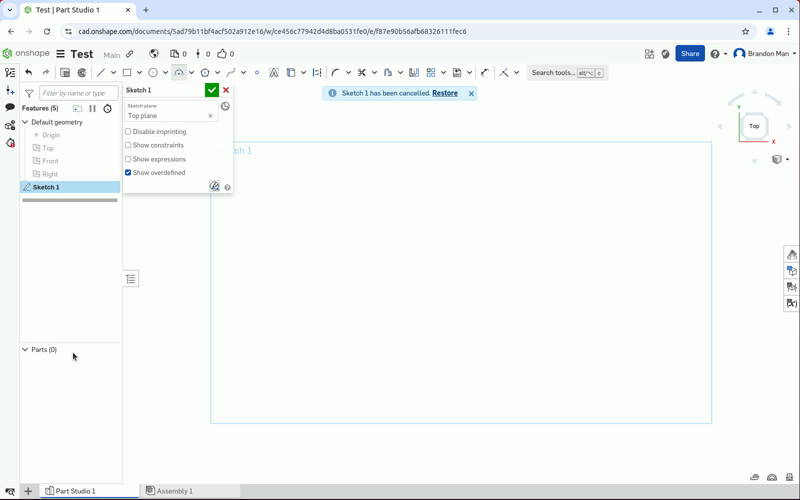
key_down(shift)
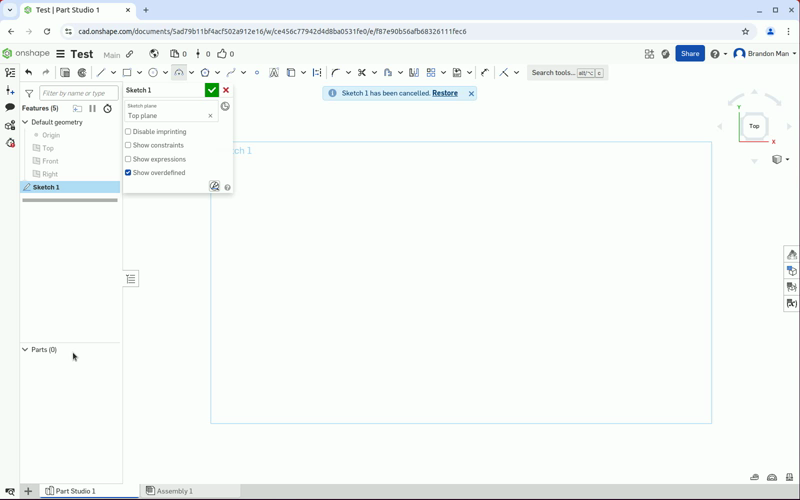
mouse_move(374, 261)
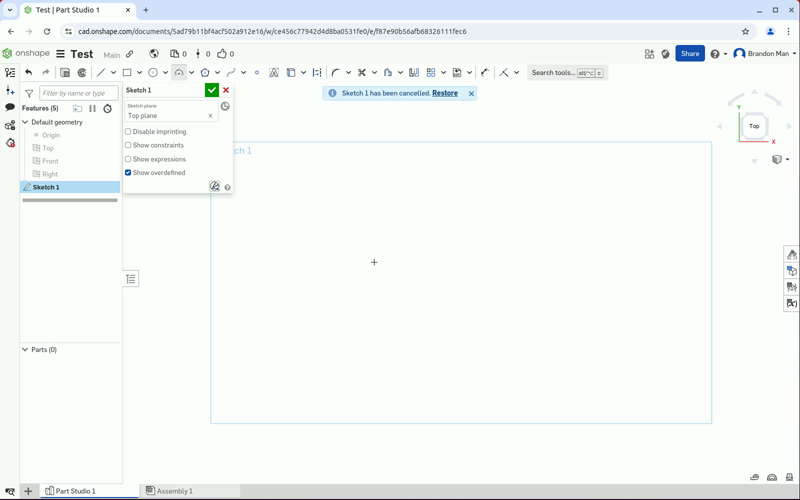
click(374, 261)
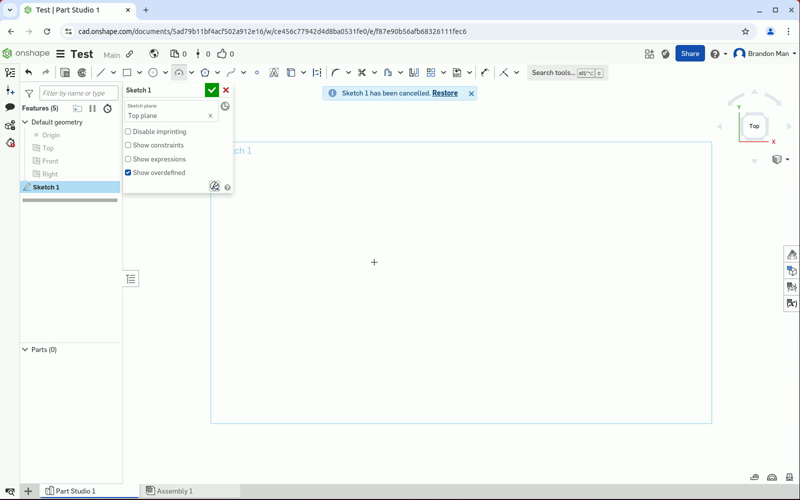
key_up(shift)
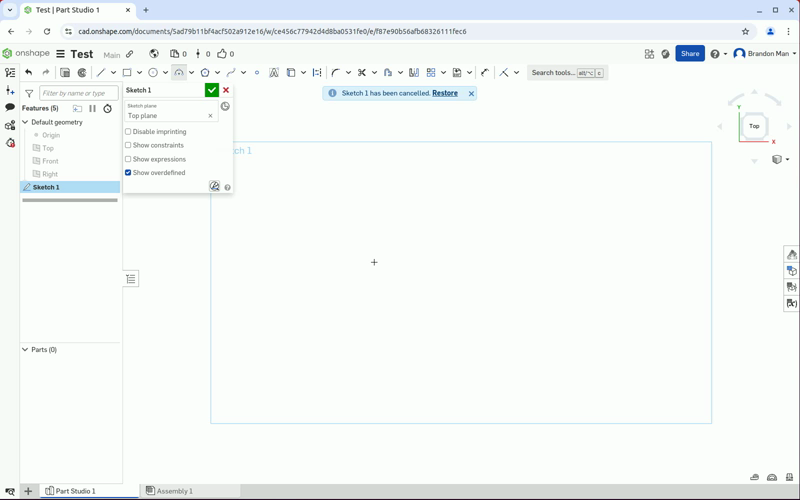
key_down(shift)
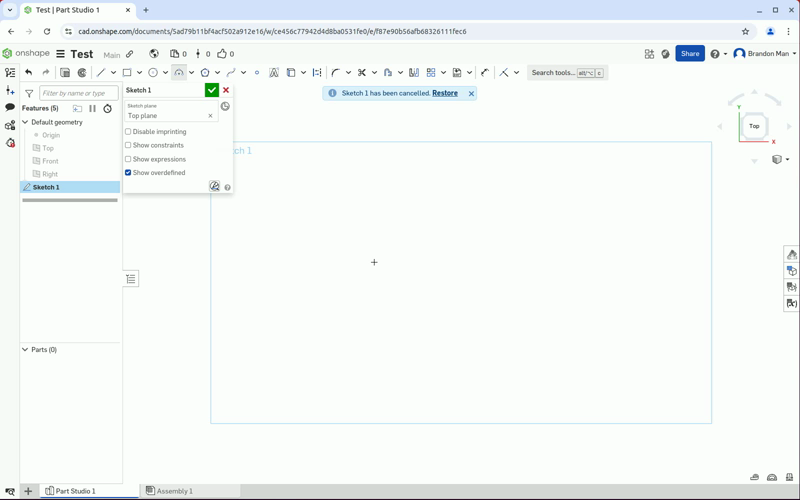
mouse_move(379, 278)
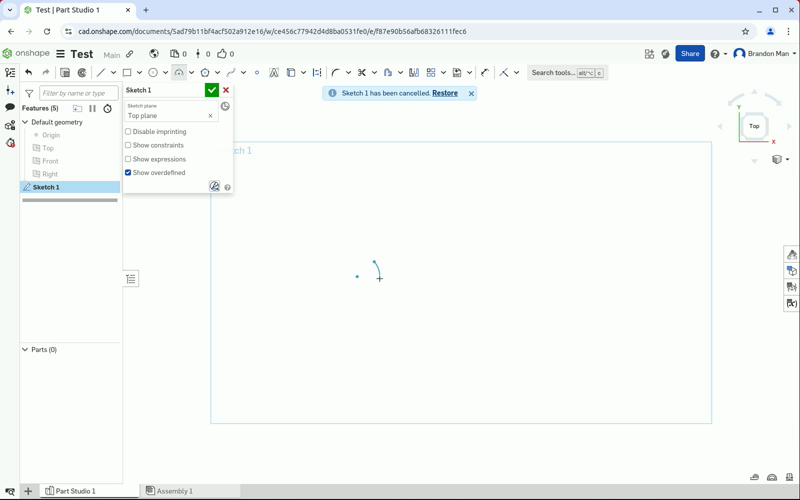
click(379, 278)
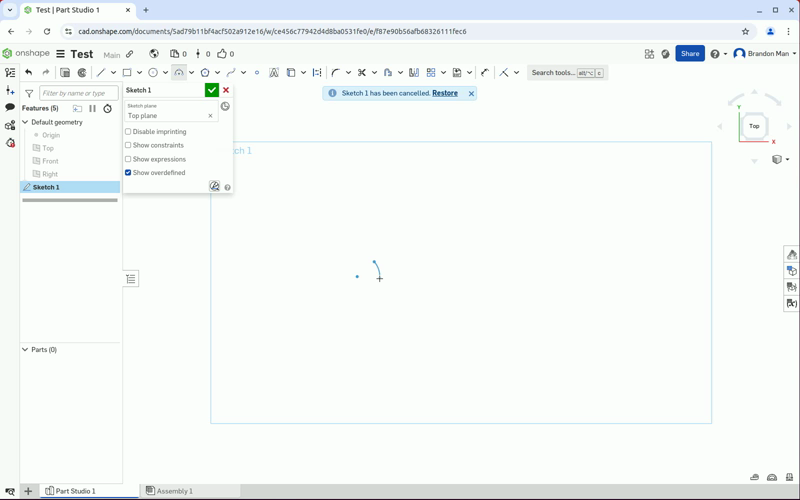
mouse_move(373, 270)
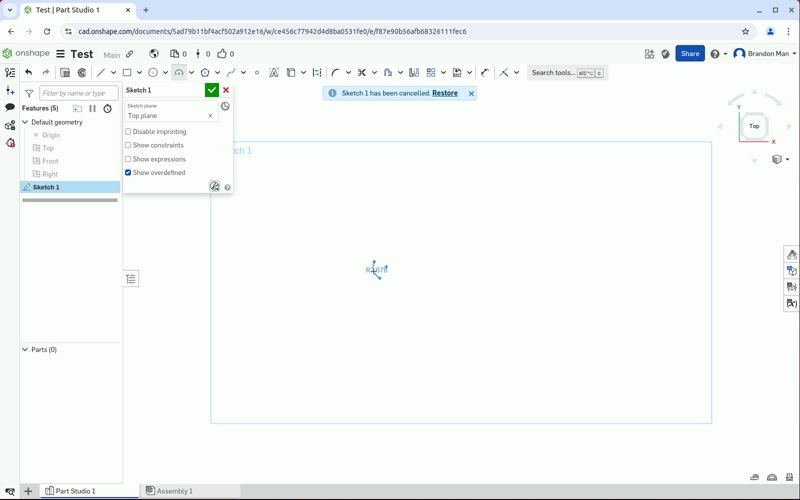
click(373, 270)
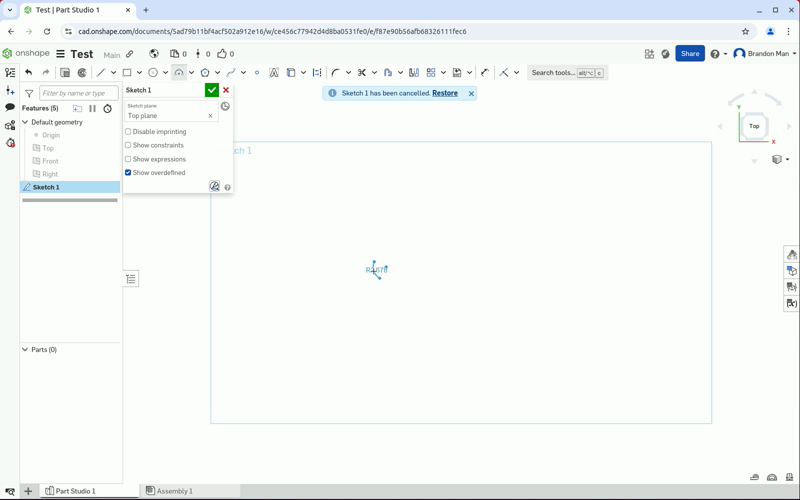
key_up(shift)
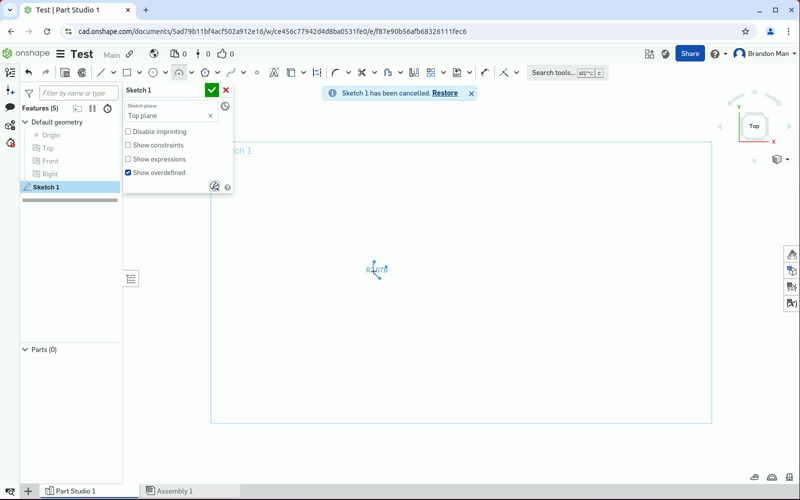
key(esc)
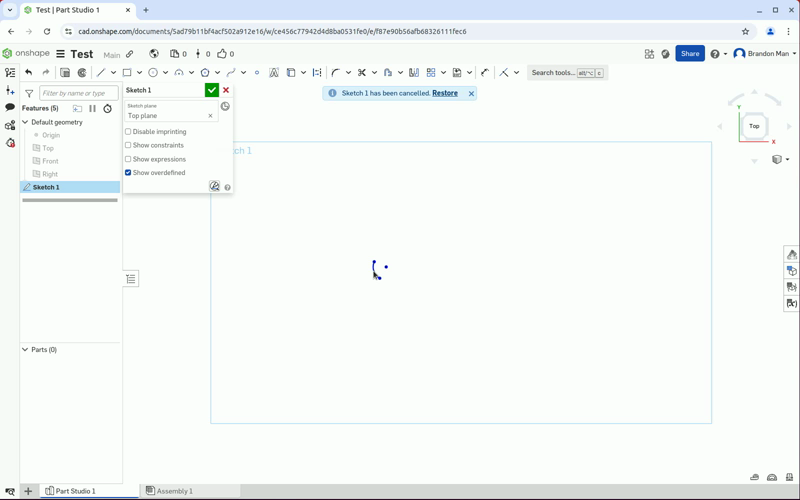
key(l)
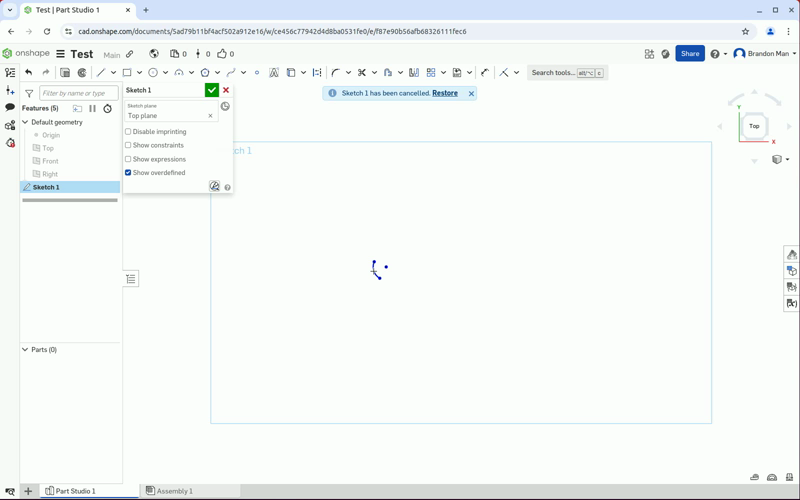
mouse_move(379, 278)
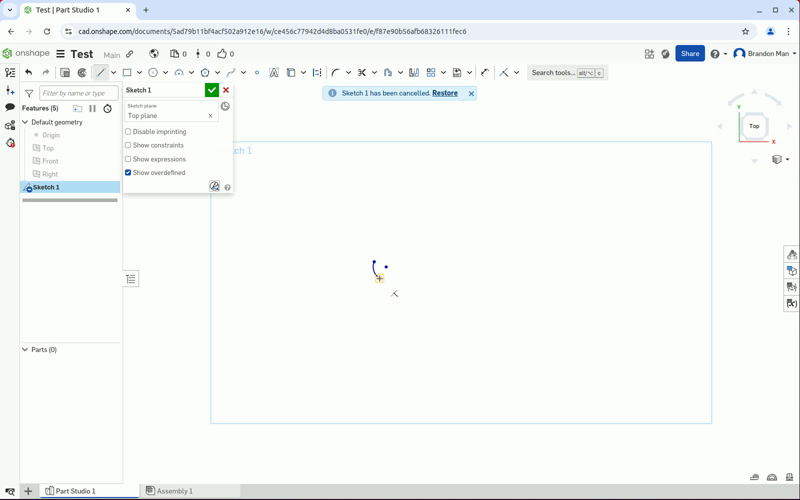
click(379, 278)
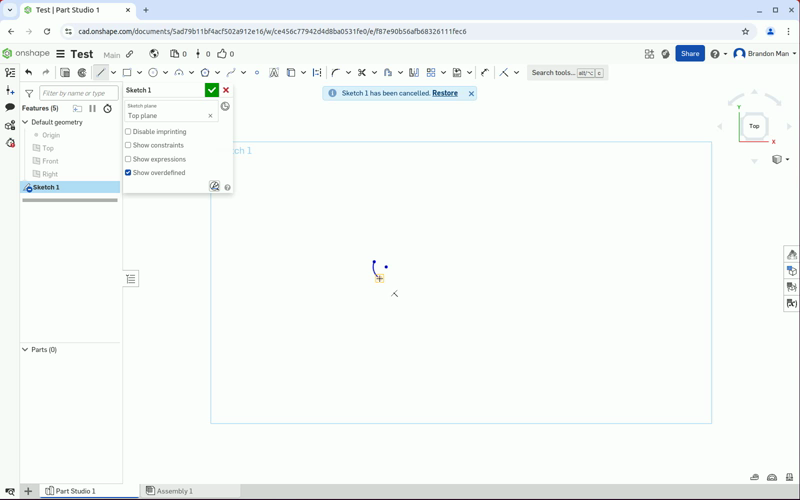
key_down(shift)
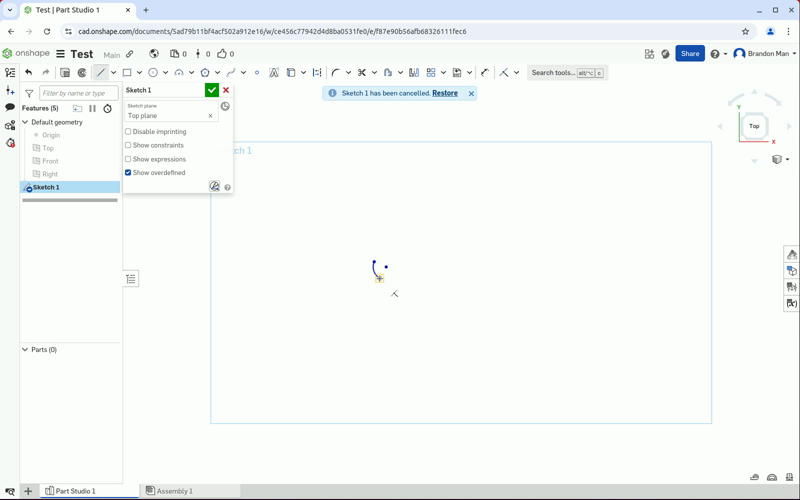
mouse_move(437, 323)
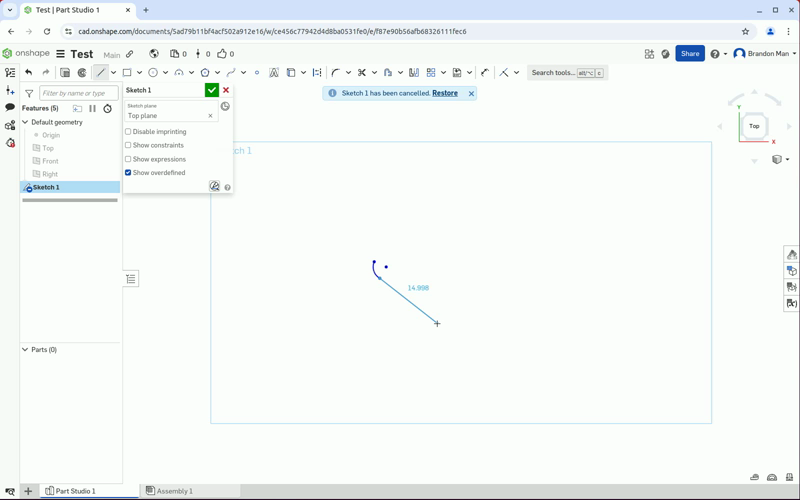
click(437, 323)
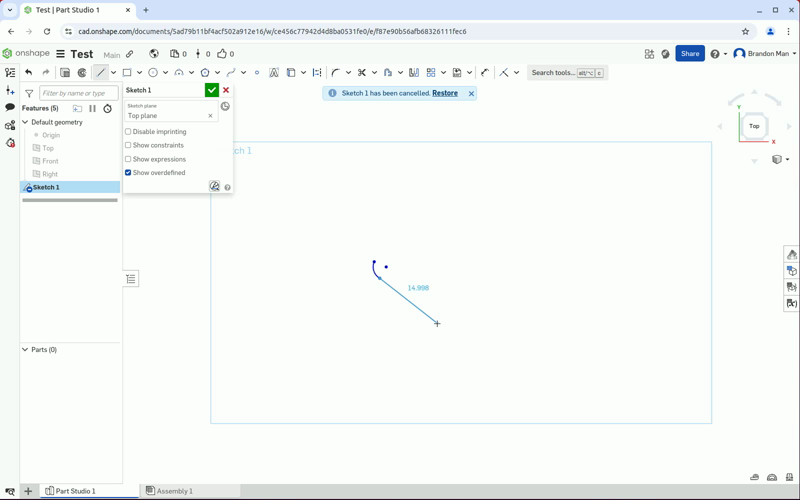
key_up(shift)
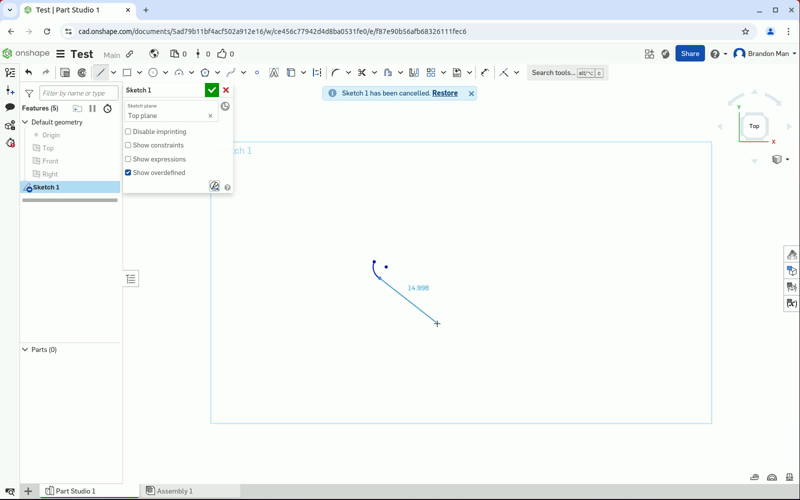
key_down(shift)
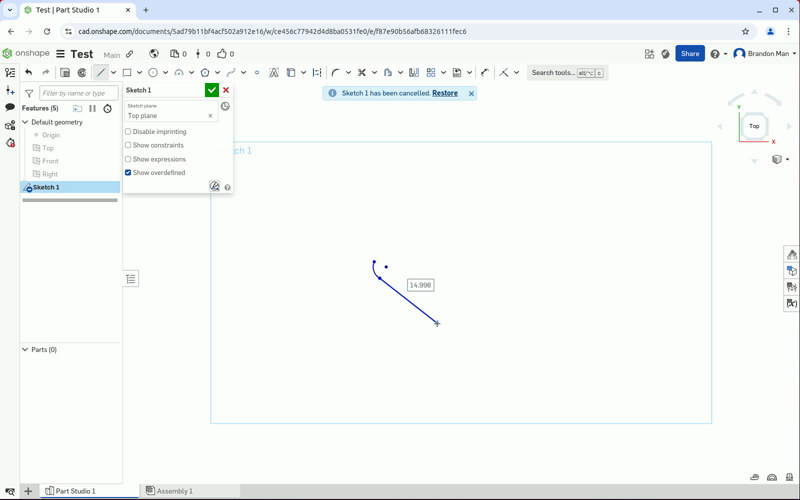
mouse_move(524, 341)
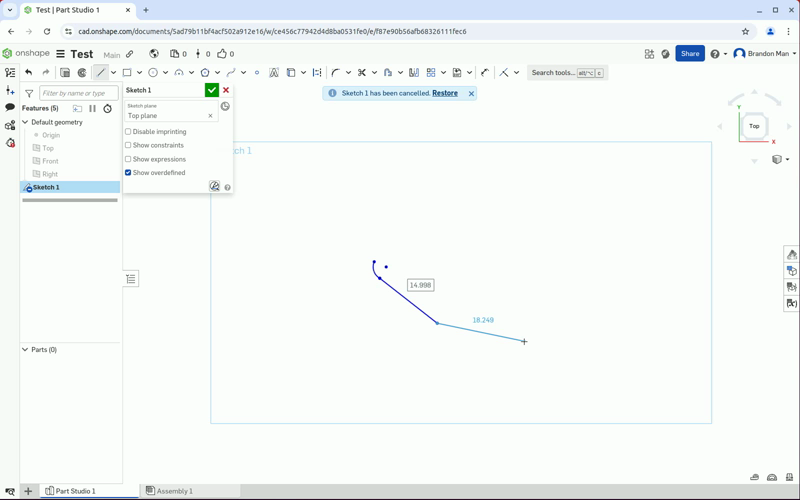
click(524, 341)
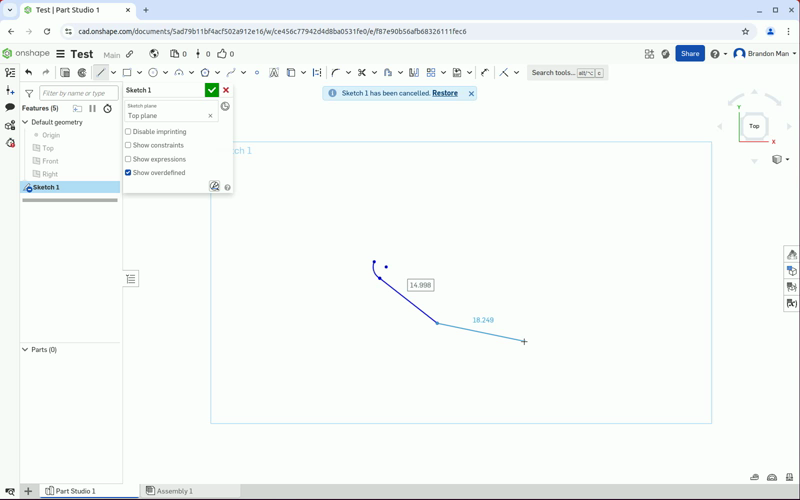
key_up(shift)
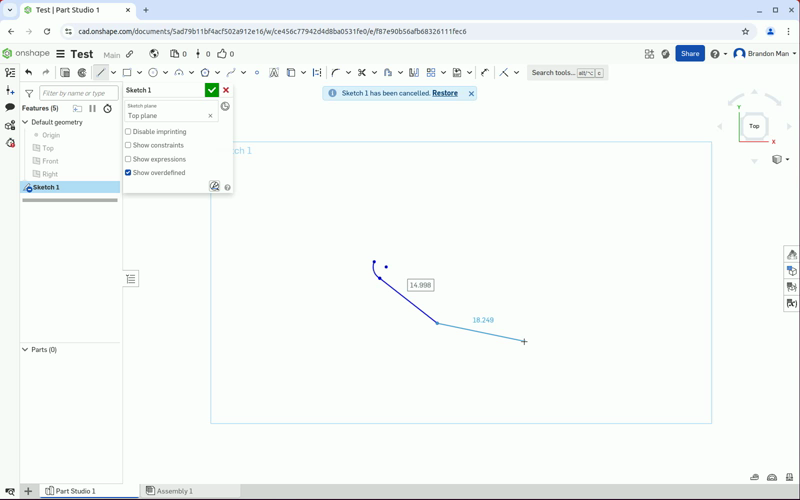
key_down(shift)
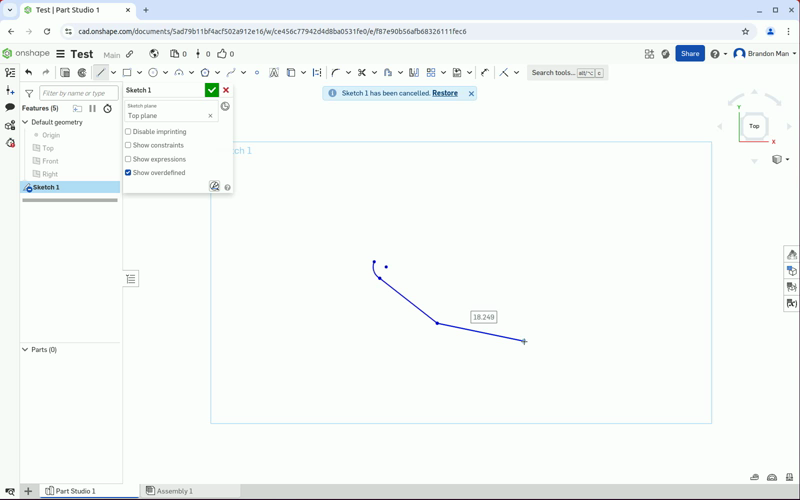
mouse_move(550, 273)
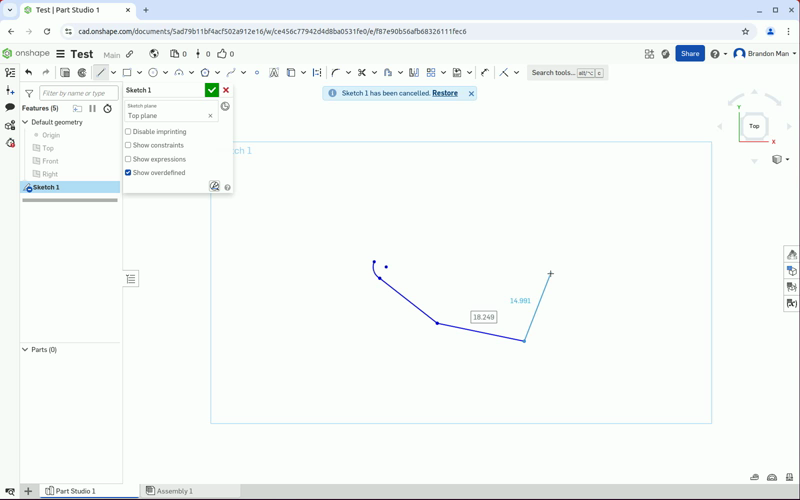
click(550, 273)
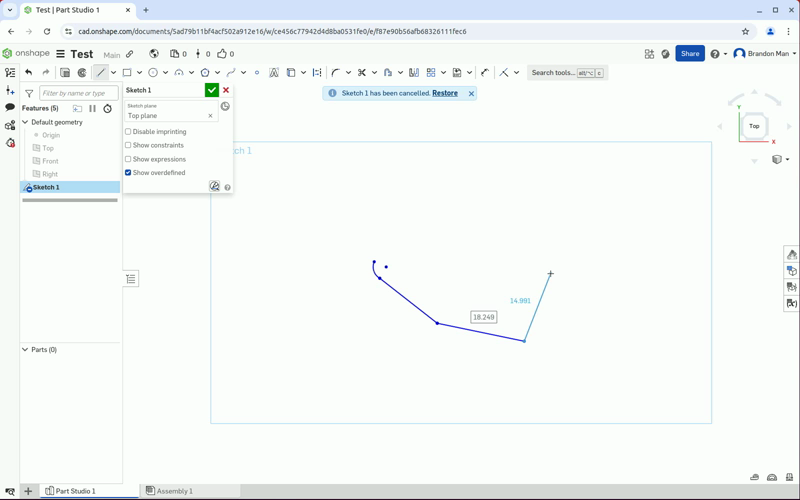
key_up(shift)
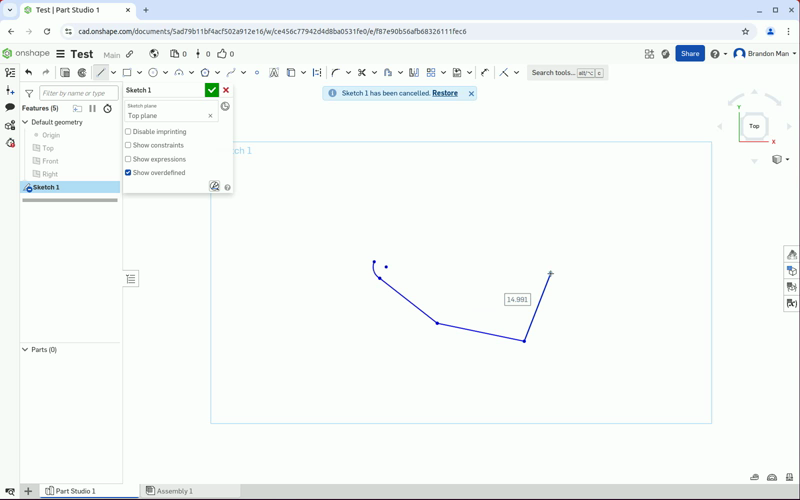
key(esc)
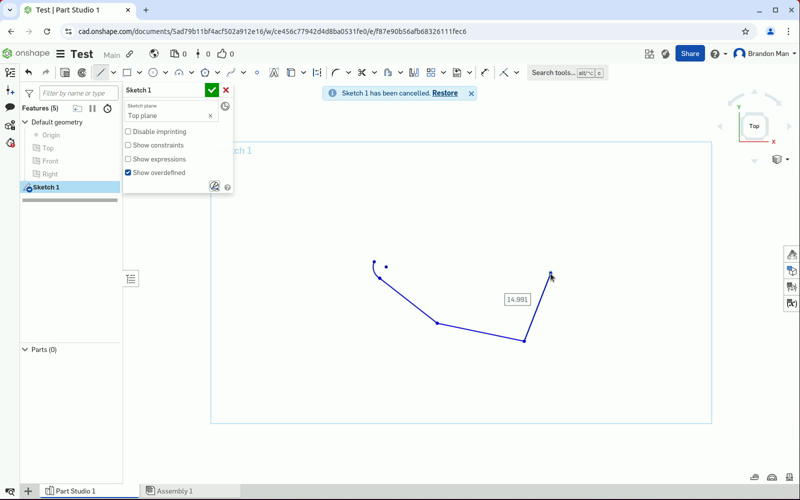
key(a)
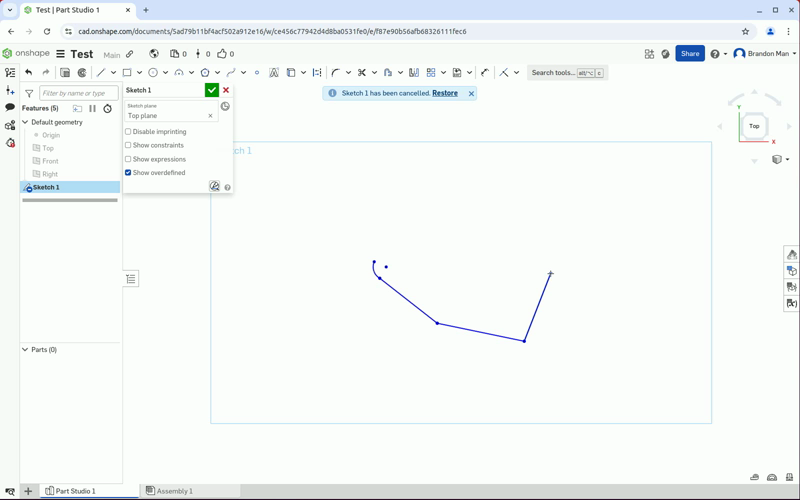
mouse_move(550, 273)
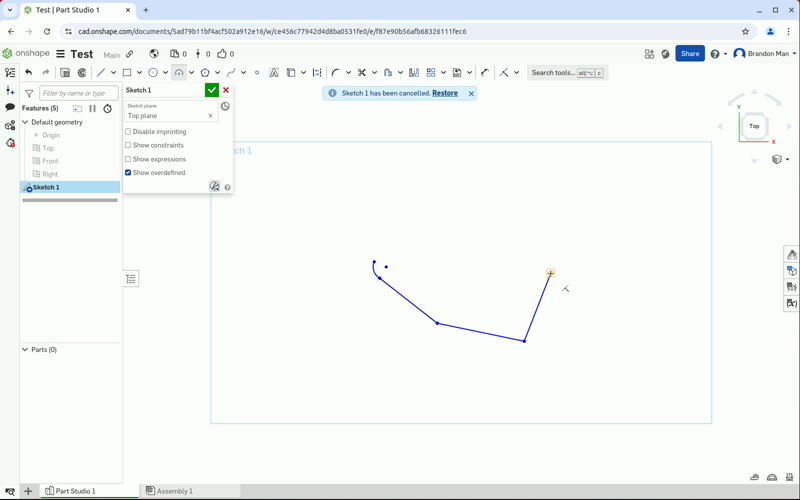
click(550, 273)
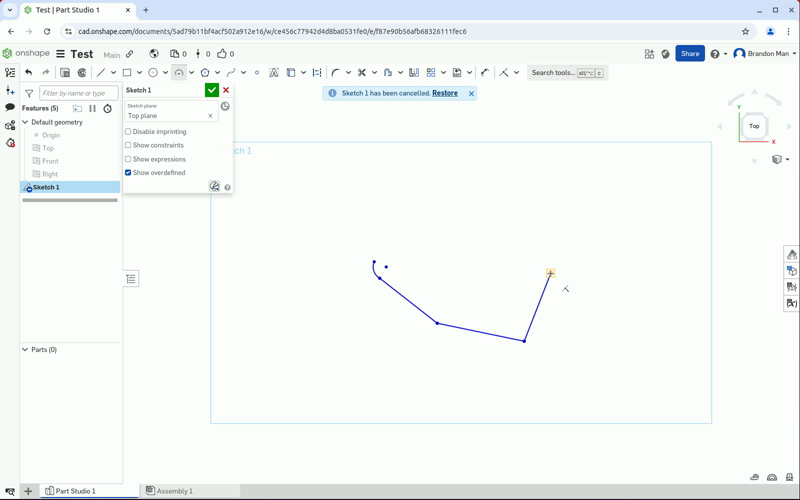
key_down(shift)
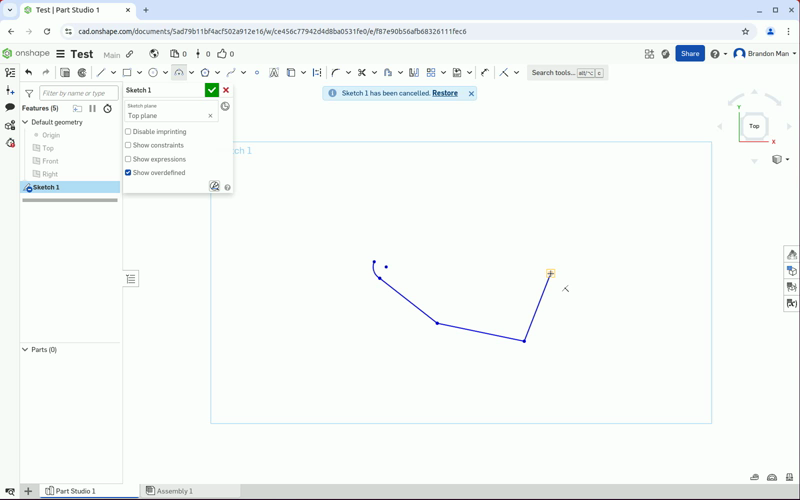
mouse_move(539, 252)
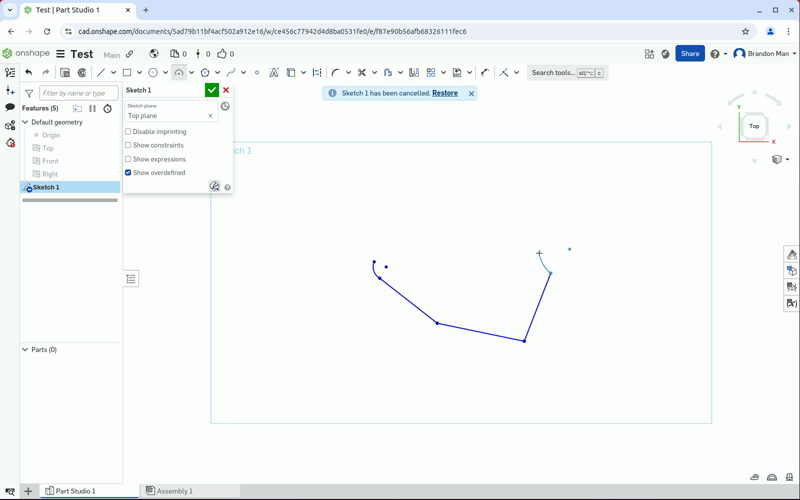
click(539, 252)
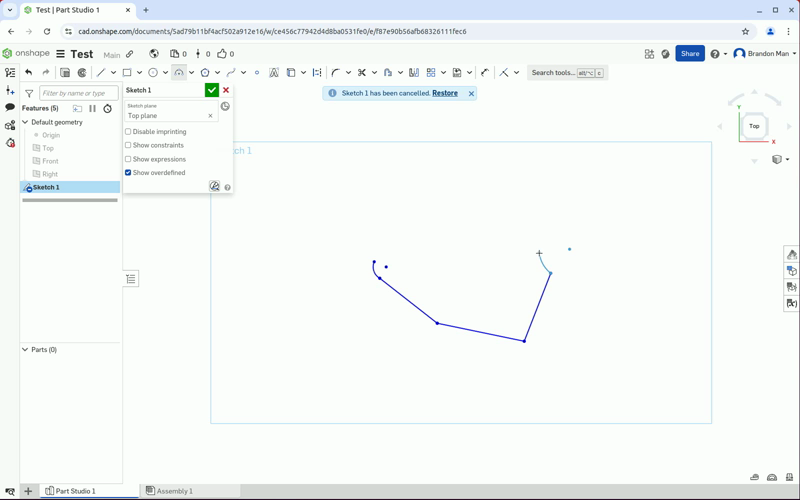
mouse_move(549, 260)
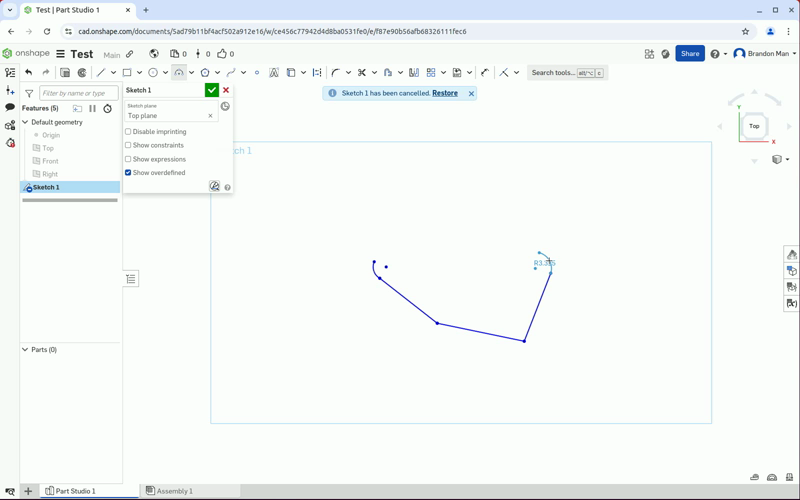
click(549, 260)
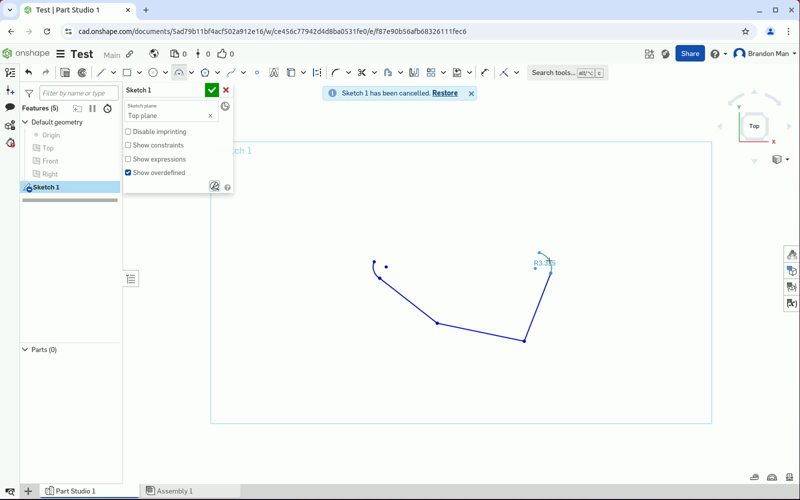
key_up(shift)
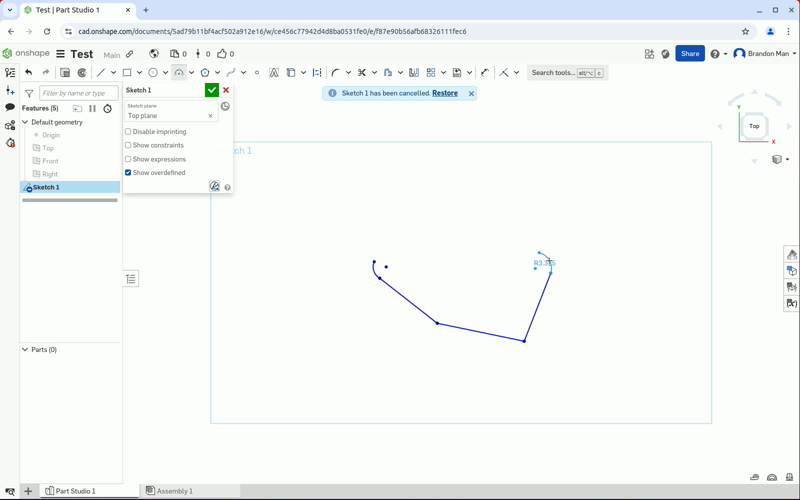
key(esc)
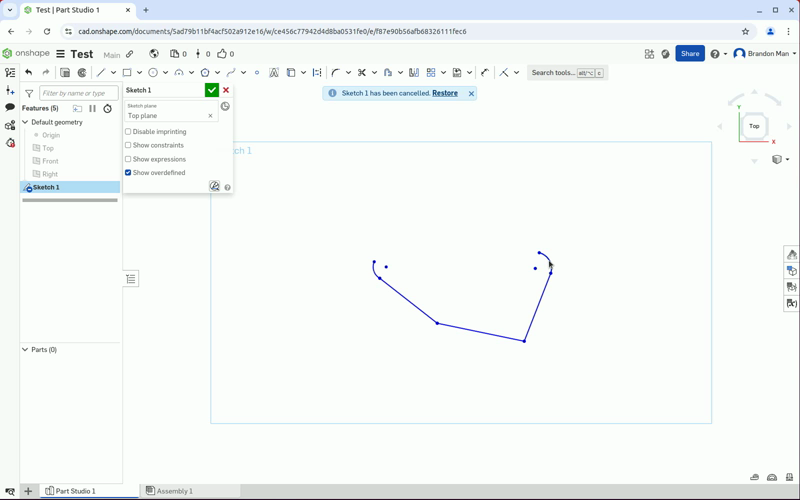
key(l)
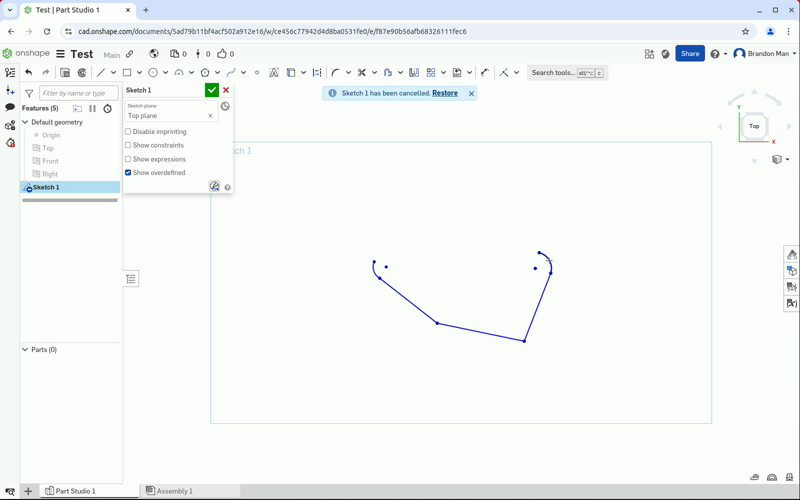
mouse_move(539, 252)
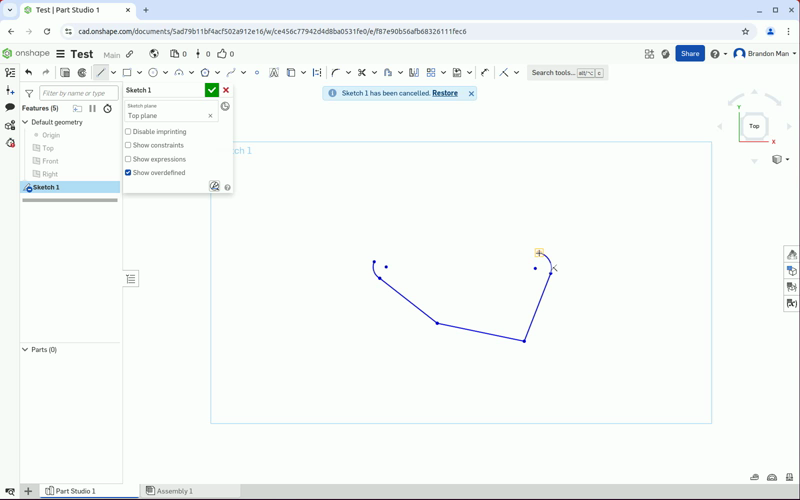
click(539, 252)
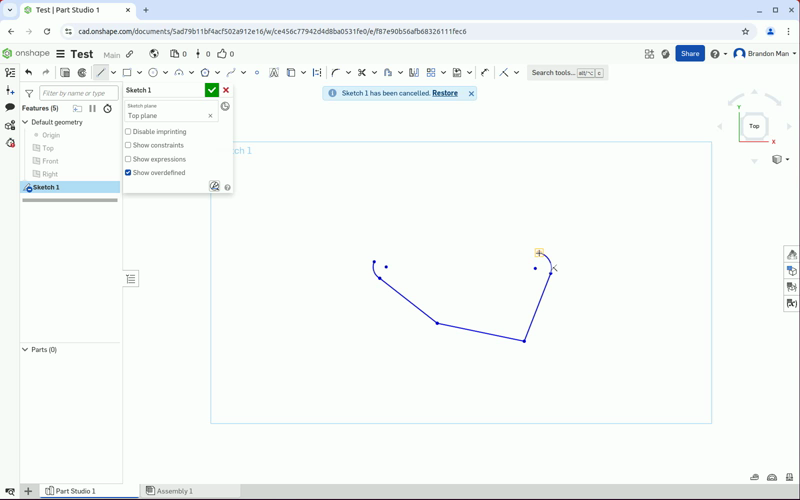
key_down(shift)
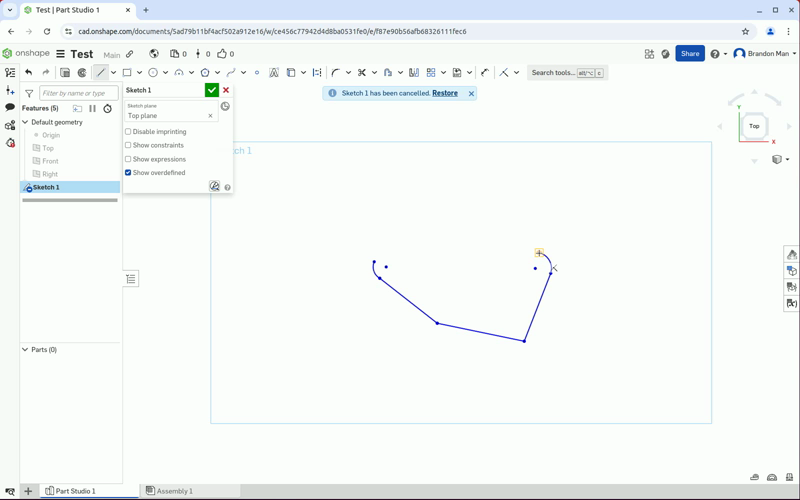
mouse_move(433, 219)
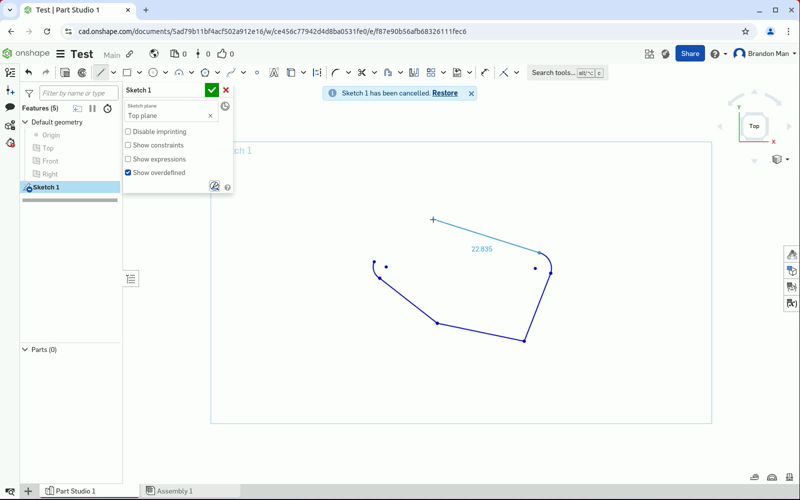
click(433, 219)
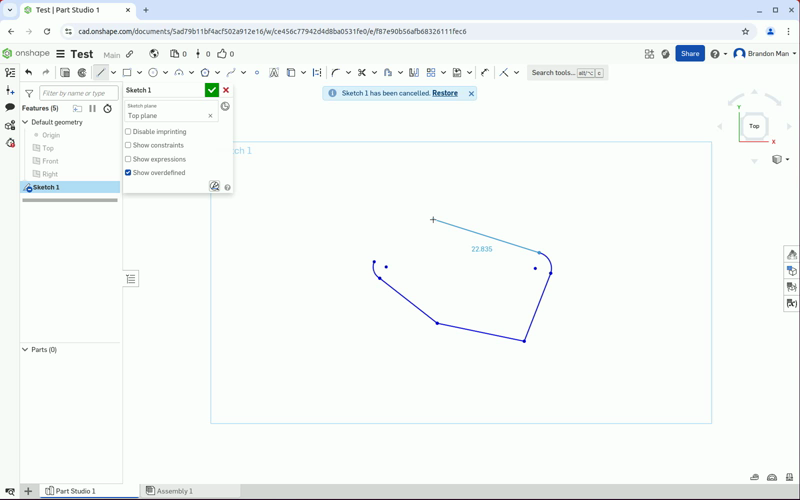
key_up(shift)
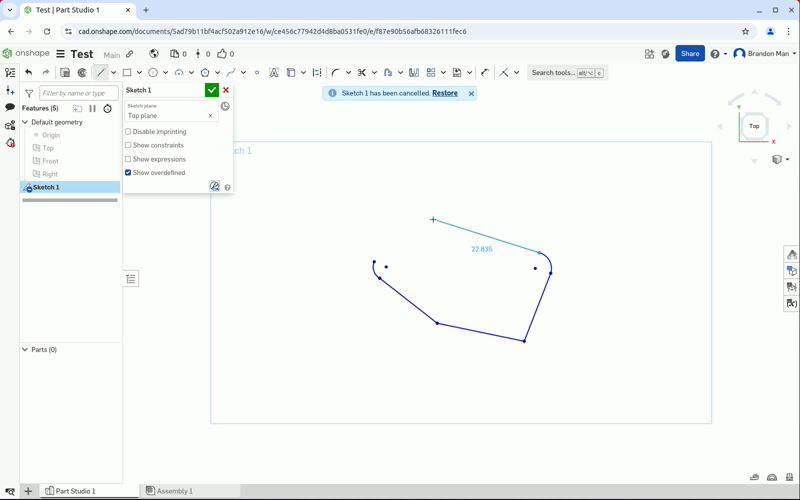
key_down(shift)
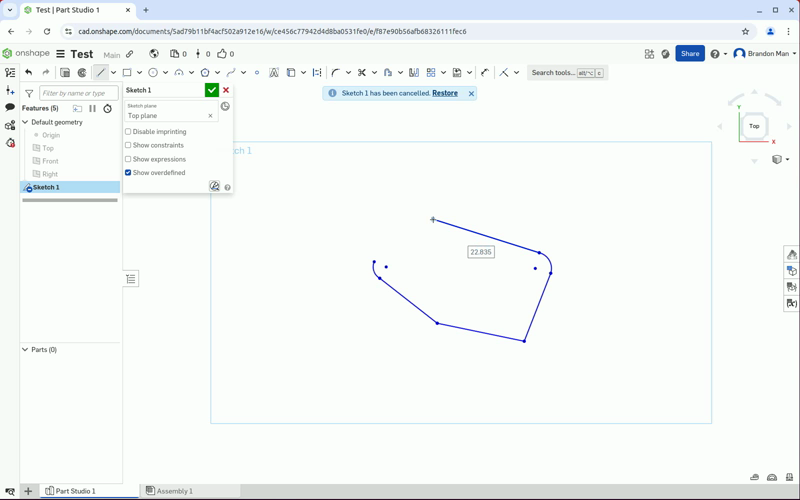
mouse_move(463, 219)
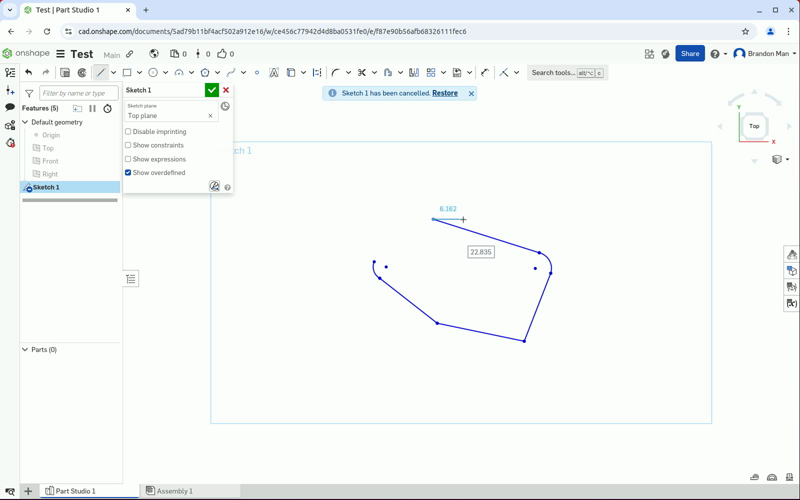
mouse_move(386, 217)
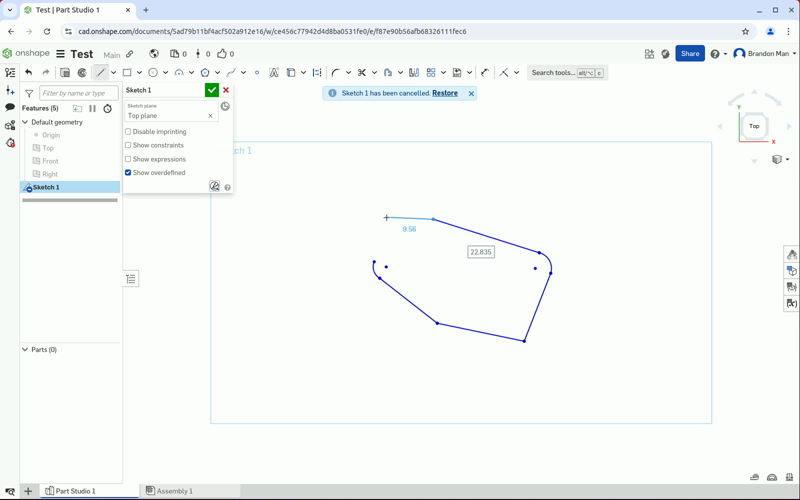
click(386, 217)
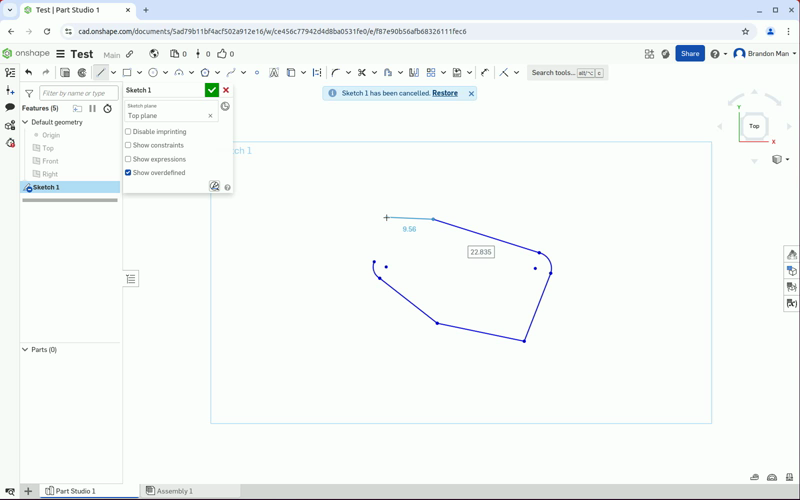
key_up(shift)
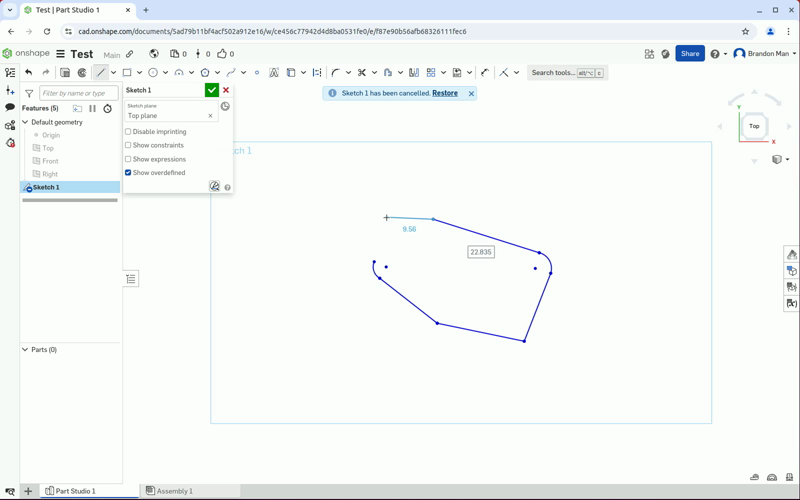
mouse_move(417, 217)
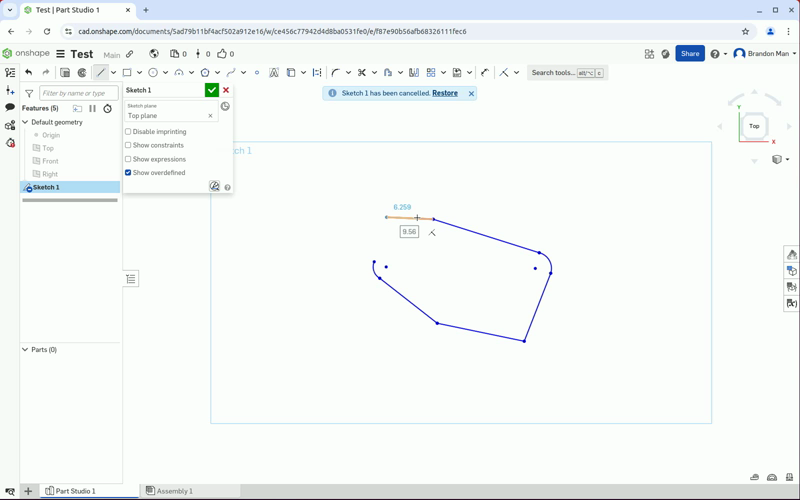
key_down(shift)
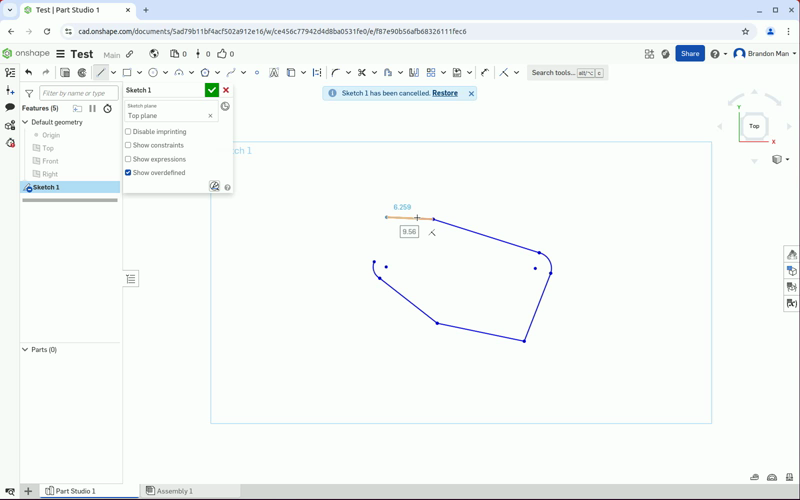
mouse_move(374, 261)
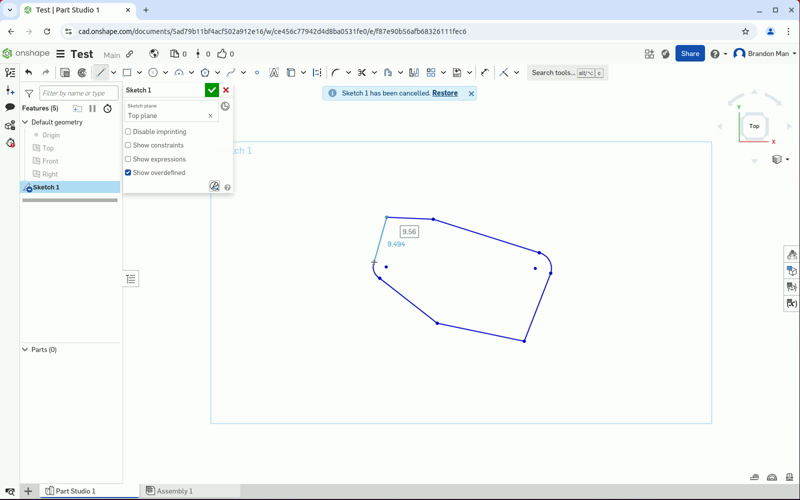
key_up(shift)
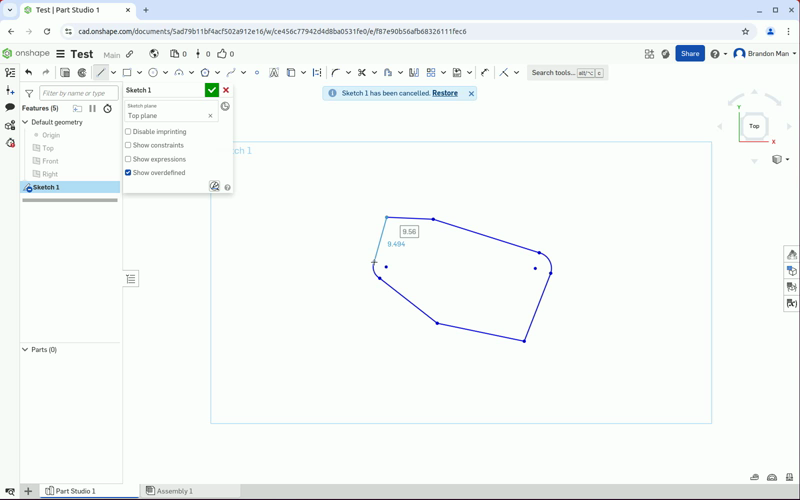
click(374, 261)
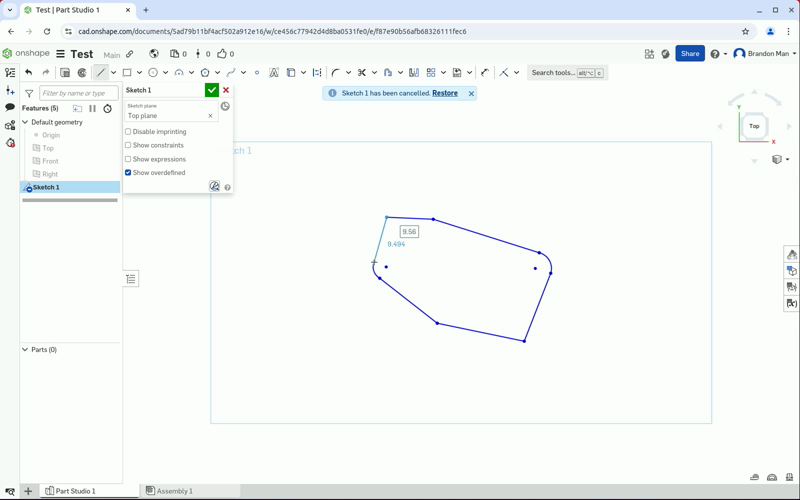
key(esc)
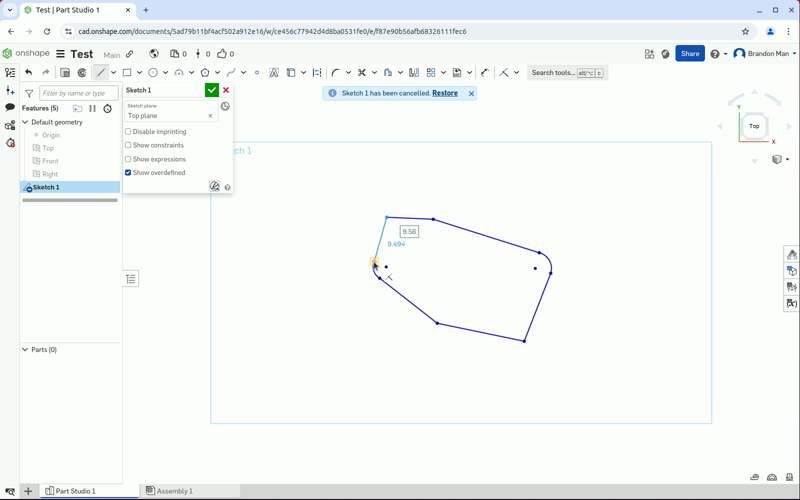
key(c)
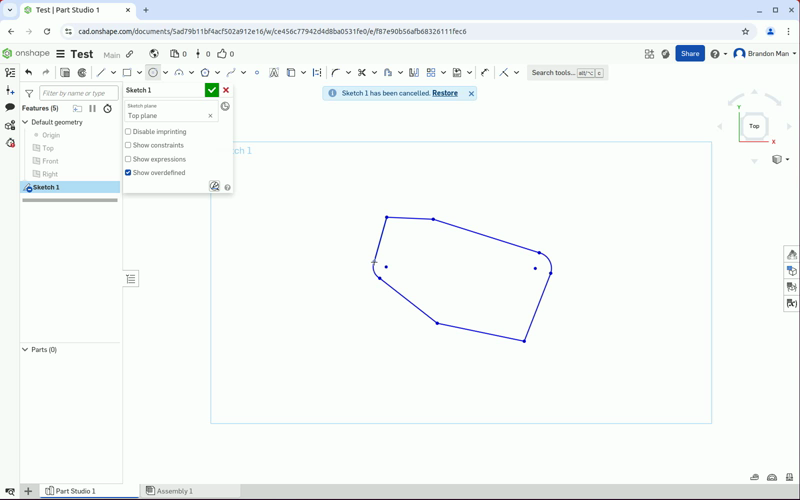
key_down(shift)
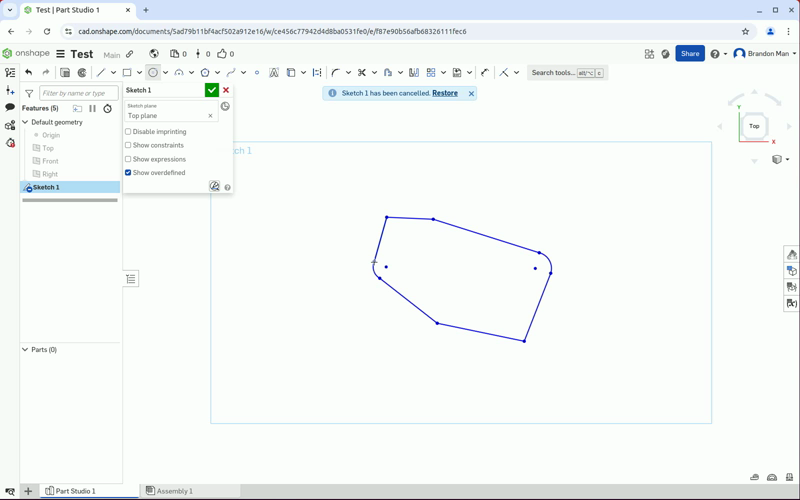
mouse_move(418, 252)
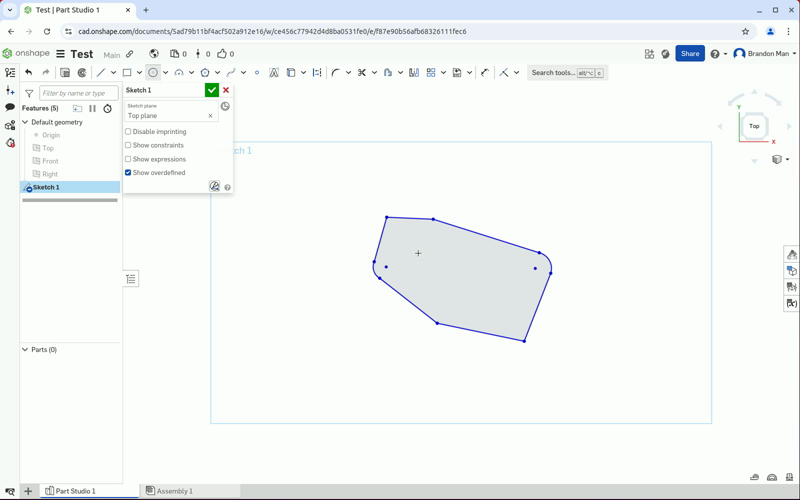
click(418, 252)
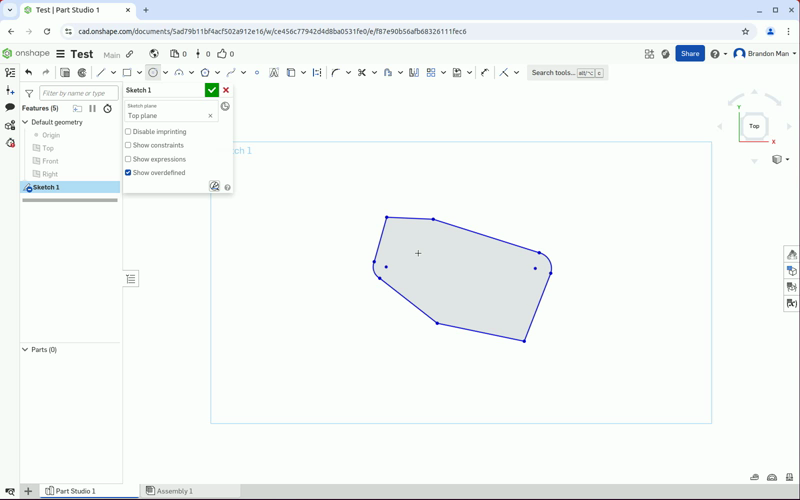
key_up(shift)
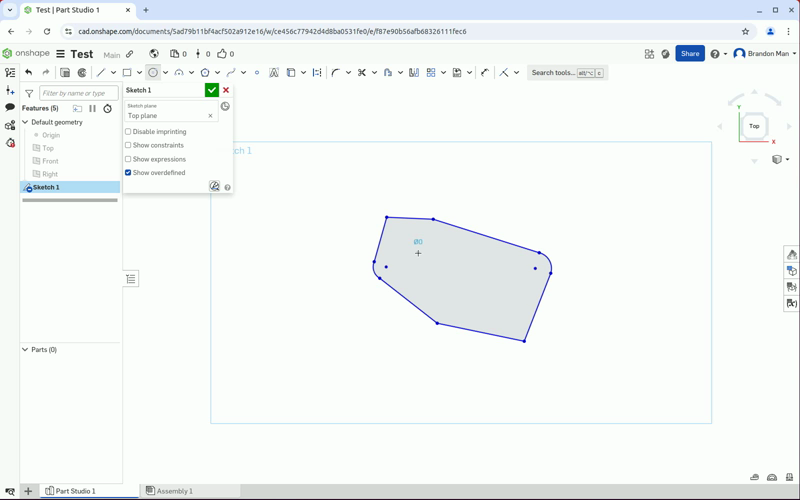
mouse_move(431, 252)
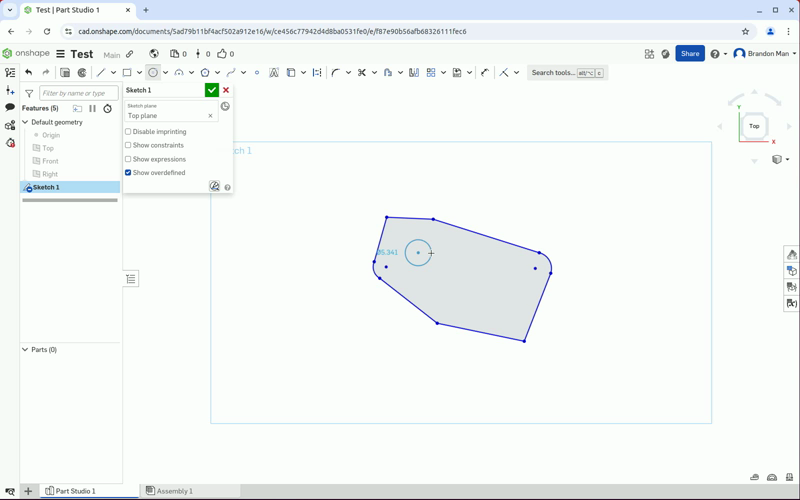
click(431, 252)
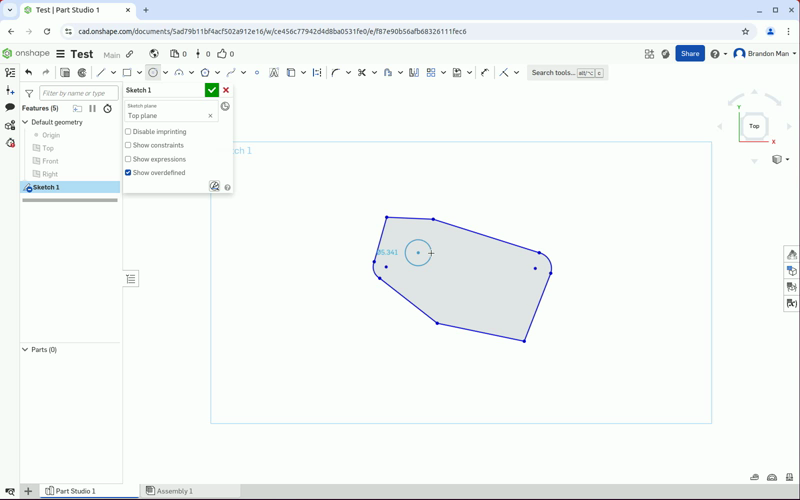
key(esc)
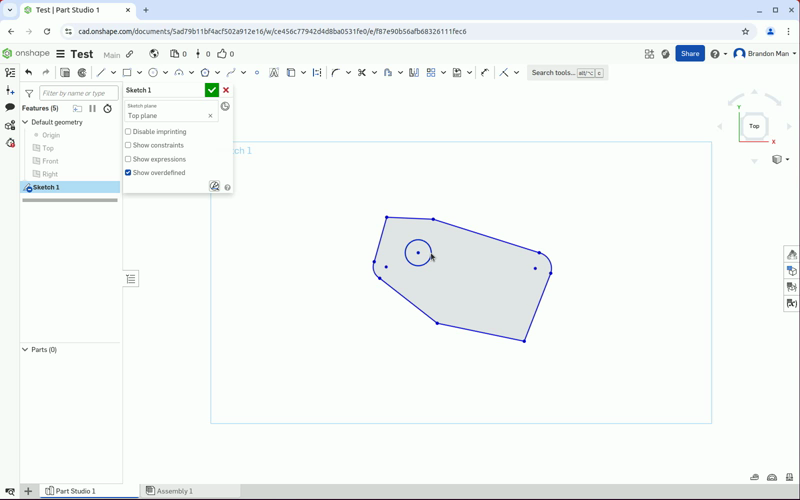
key(a)
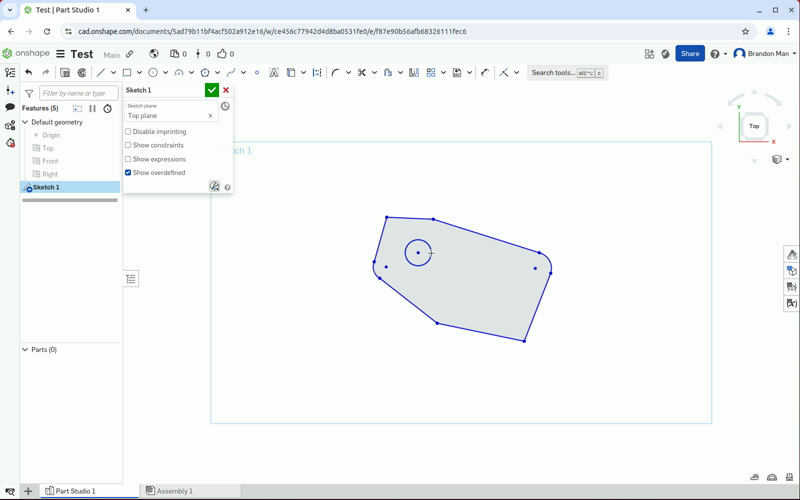
key_down(shift)
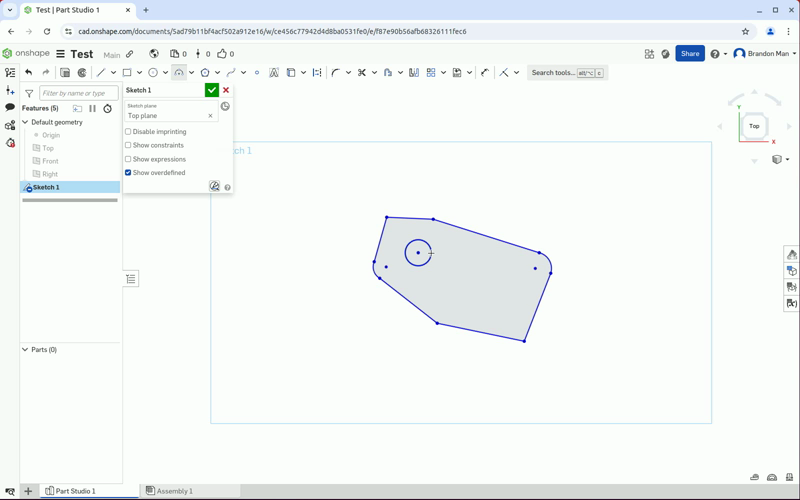
mouse_move(424, 282)
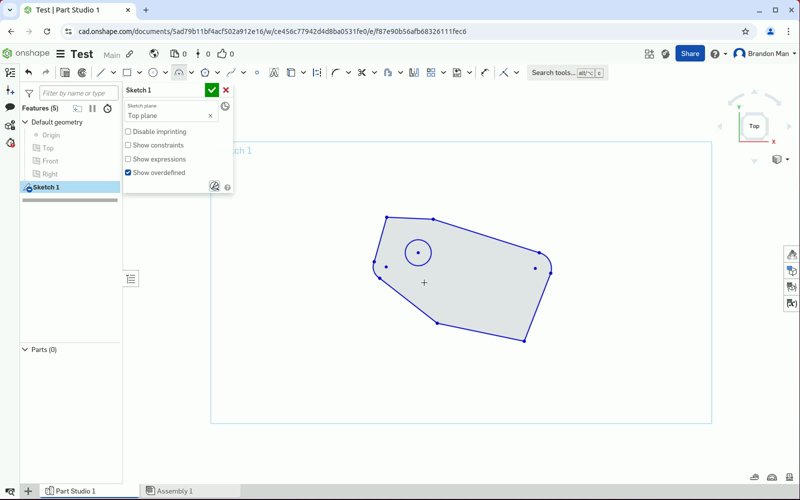
click(424, 282)
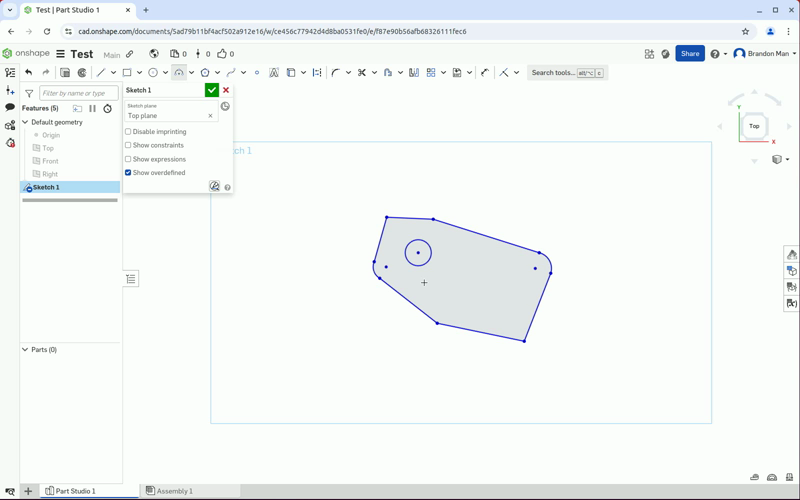
key_up(shift)
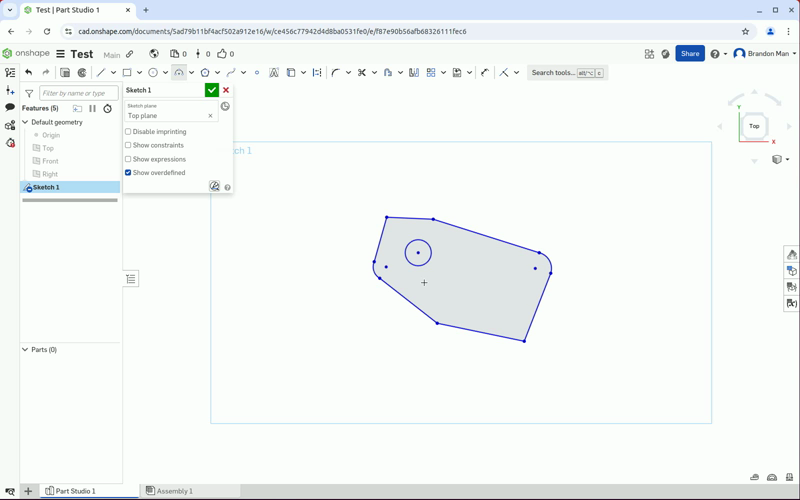
key_down(shift)
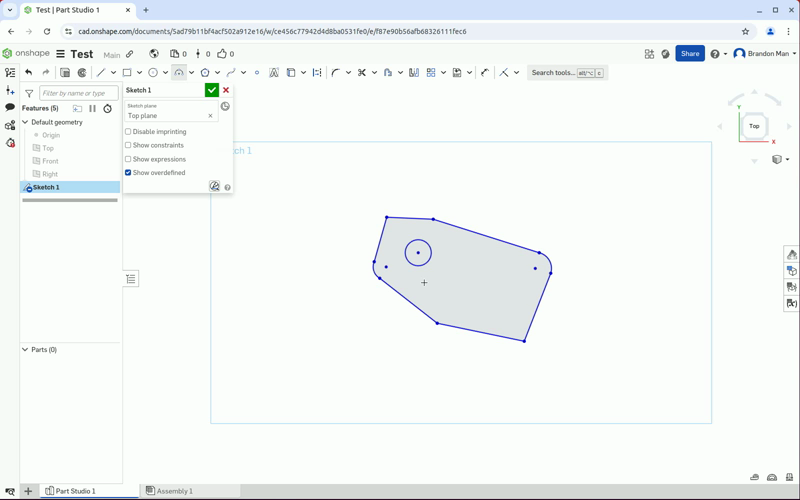
mouse_move(476, 297)
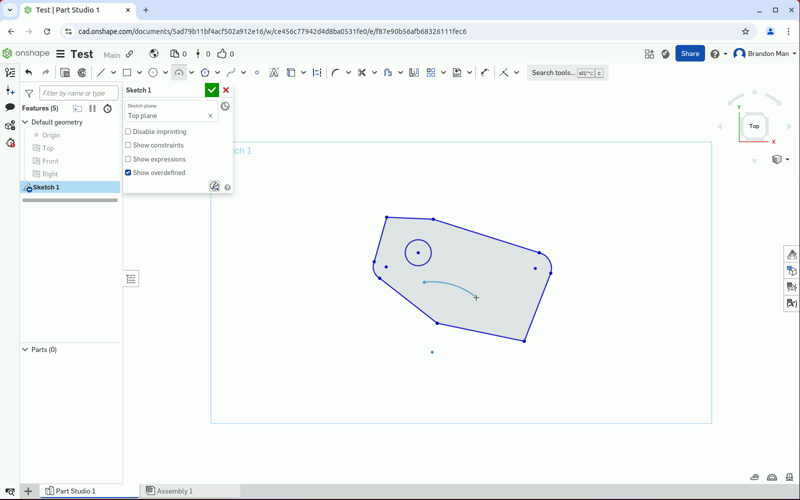
click(476, 297)
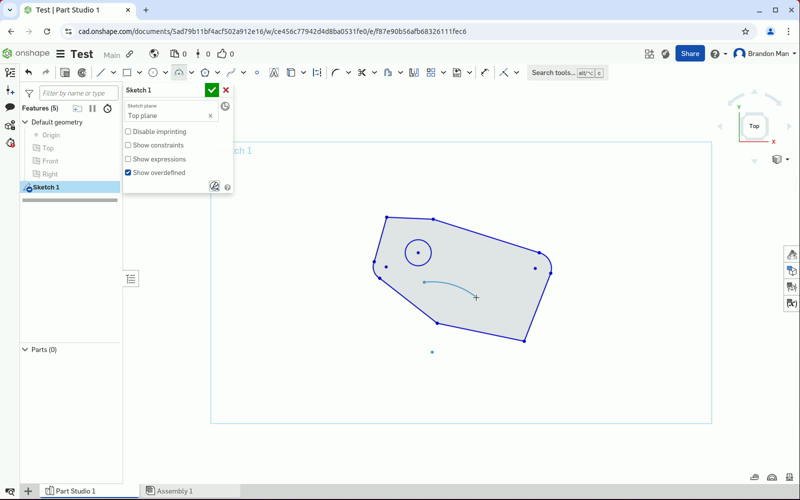
mouse_move(445, 304)
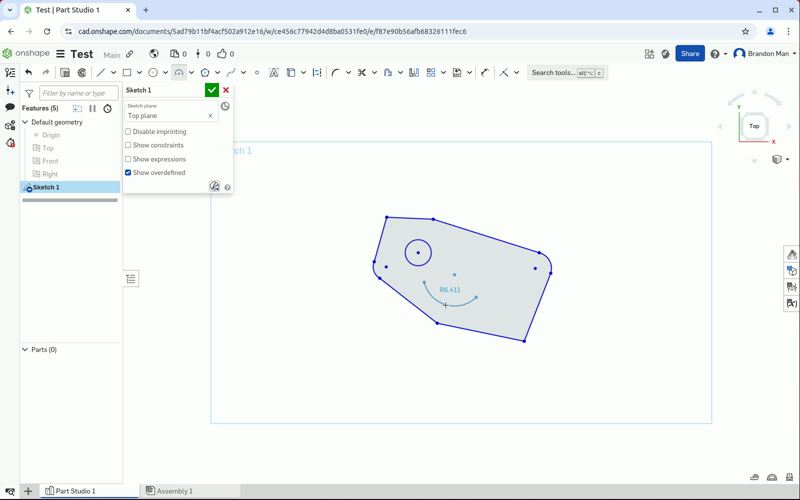
click(445, 304)
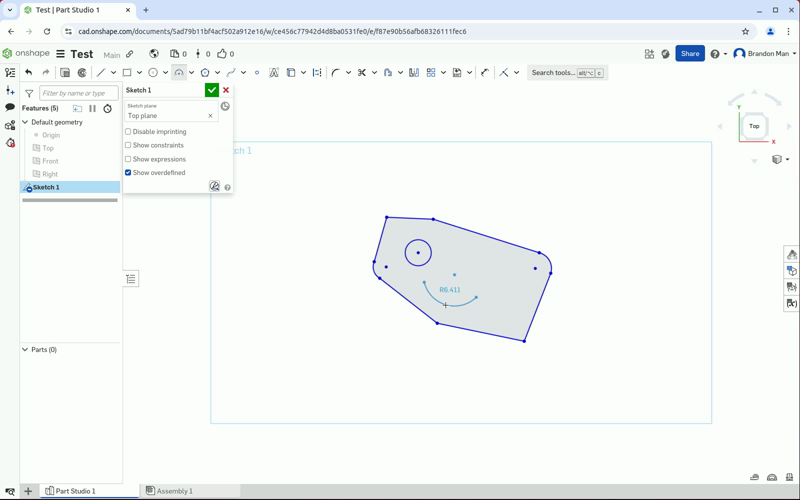
key_up(shift)
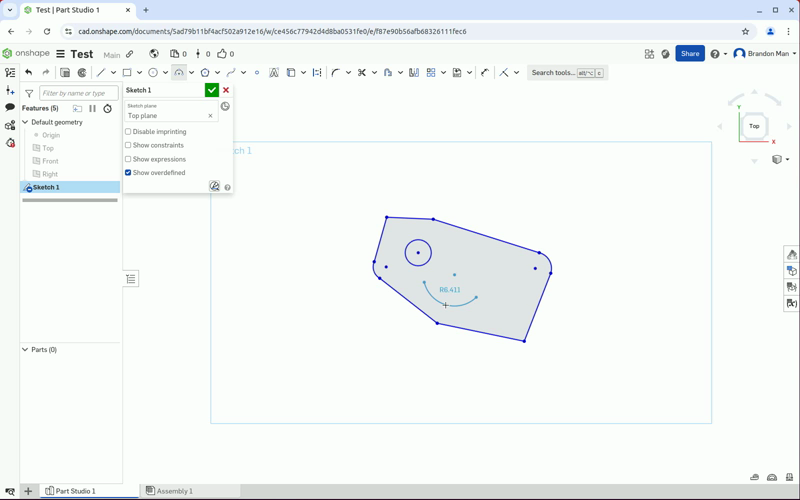
key(esc)
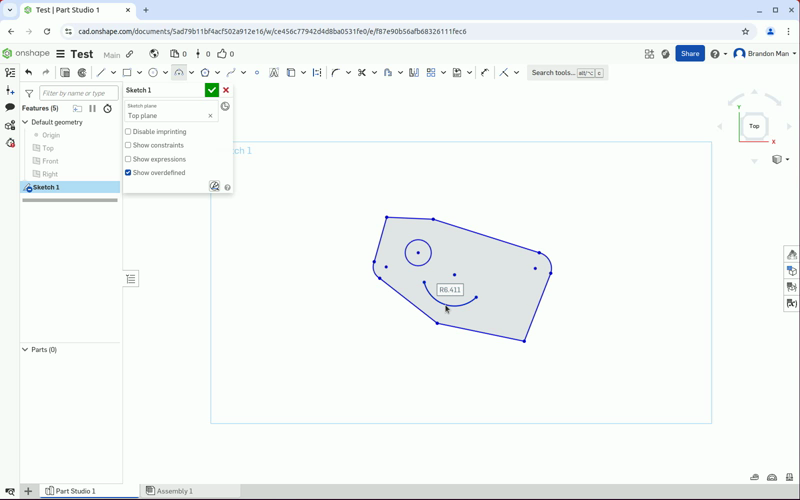
key(l)
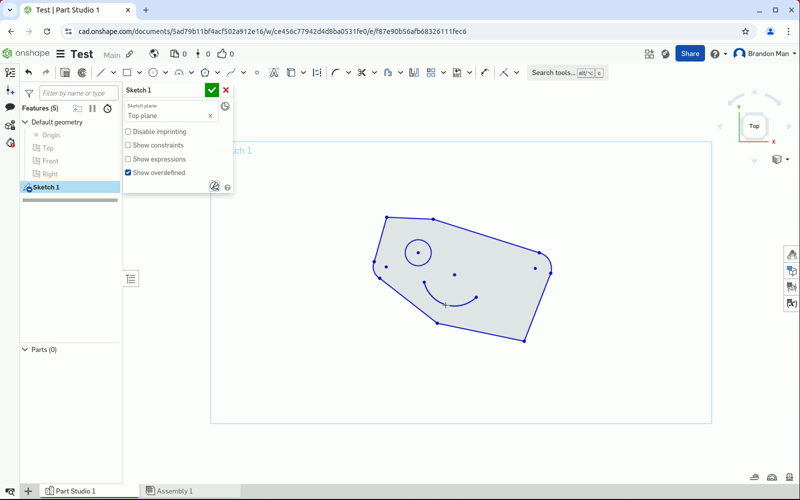
mouse_move(476, 297)
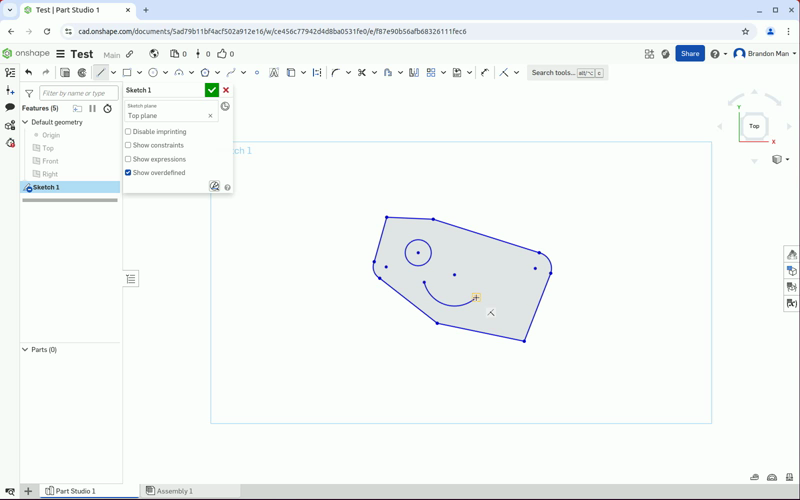
click(476, 297)
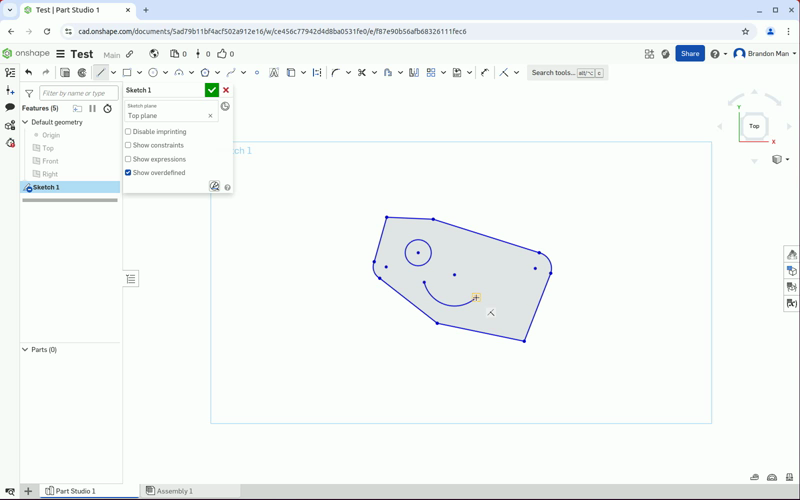
key_down(shift)
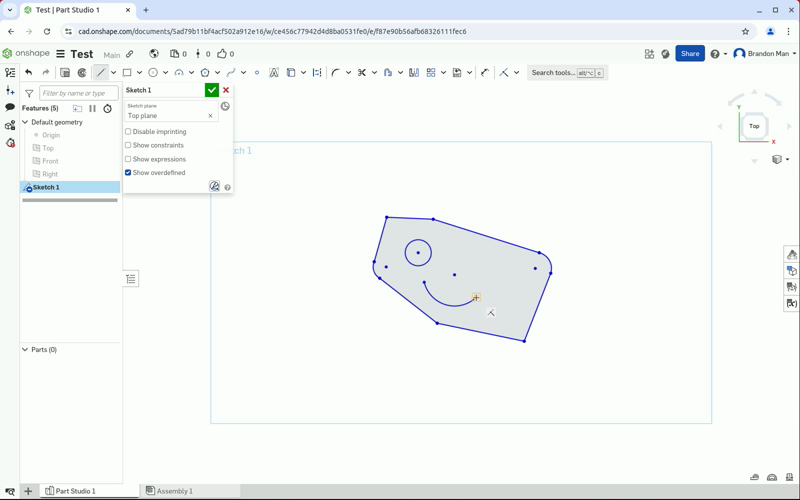
mouse_move(506, 297)
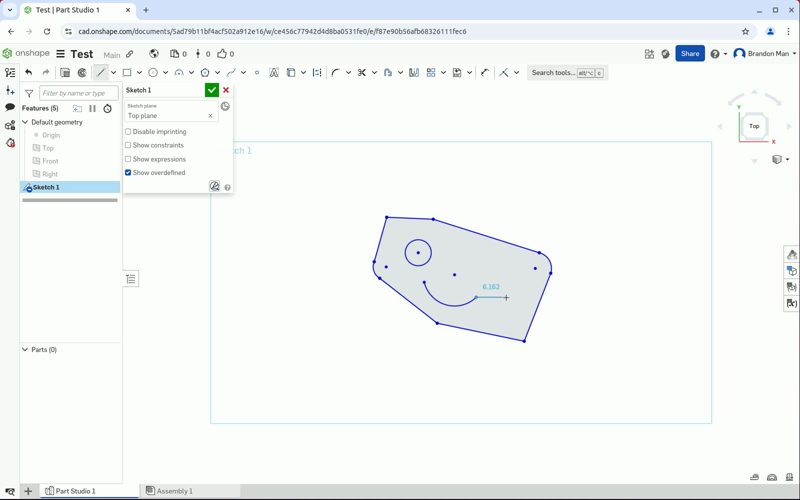
mouse_move(468, 289)
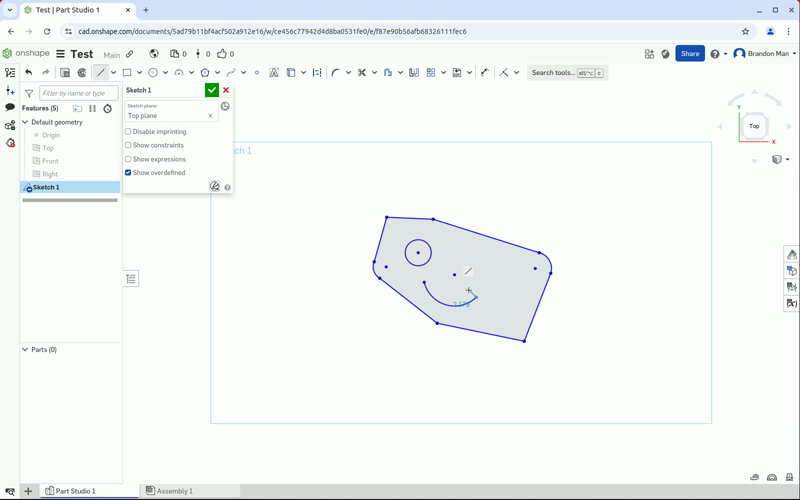
click(468, 289)
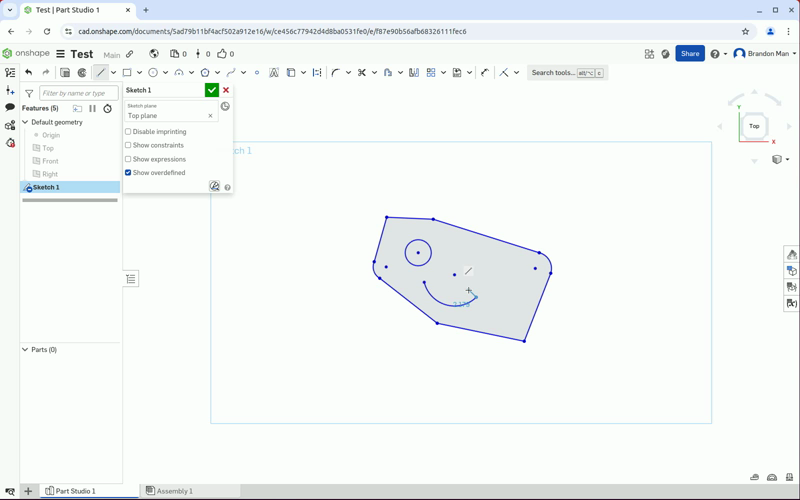
key_up(shift)
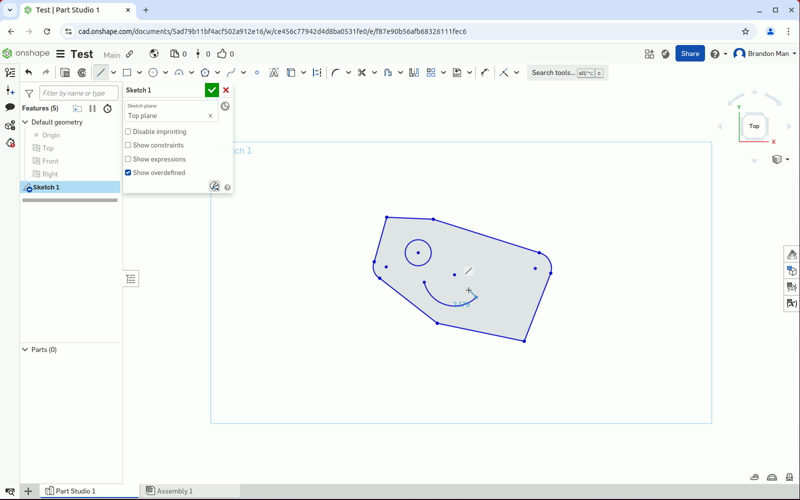
key(esc)
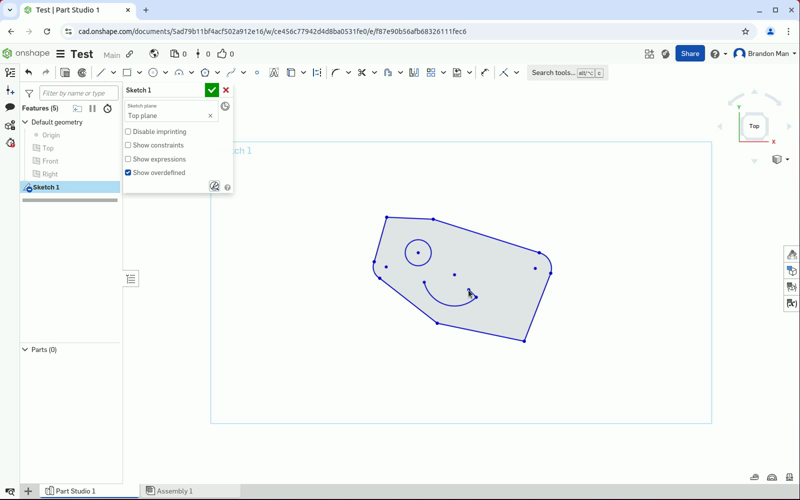
key(a)
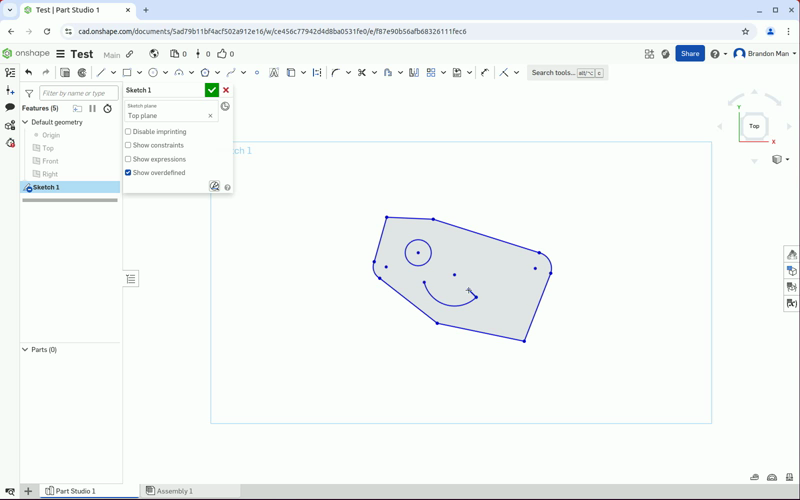
mouse_move(468, 289)
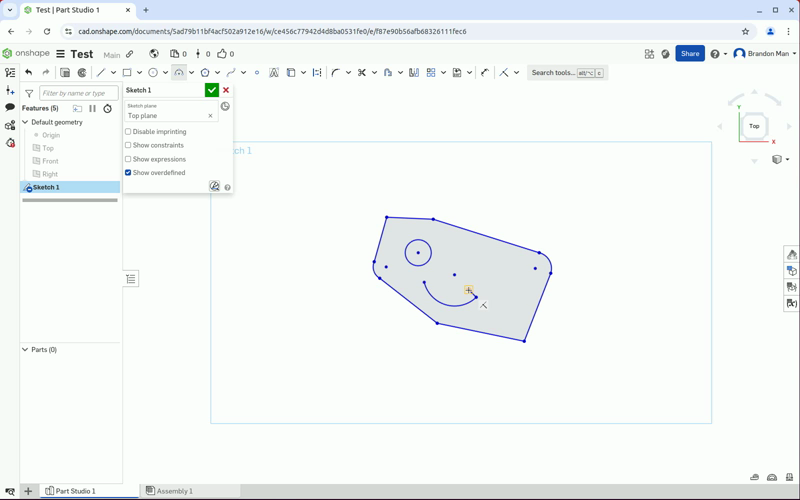
click(468, 289)
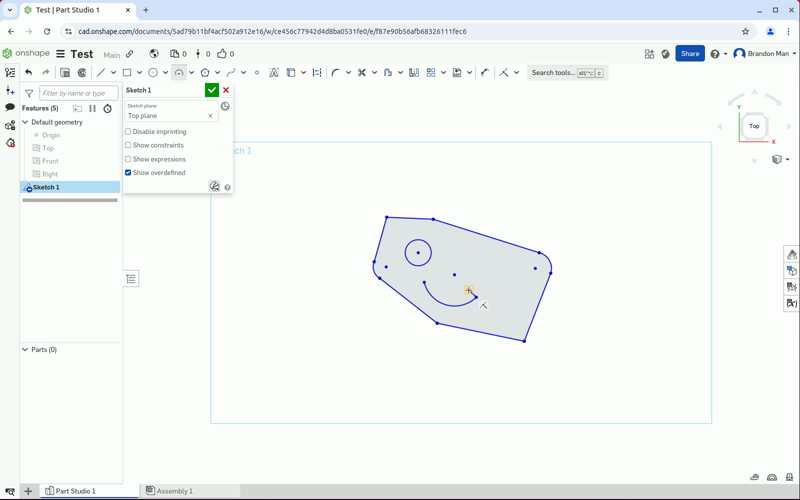
key_down(shift)
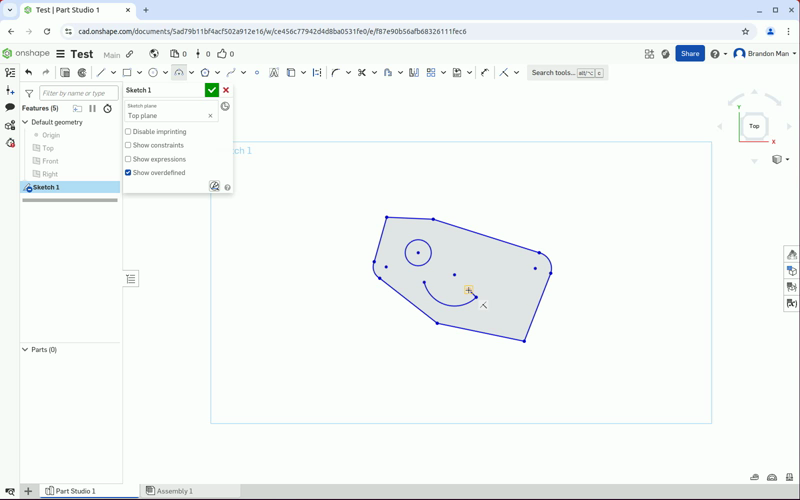
mouse_move(431, 280)
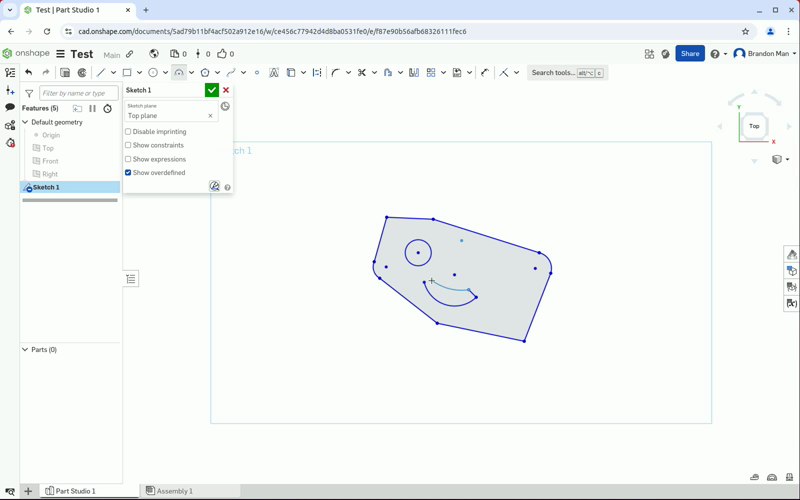
click(431, 280)
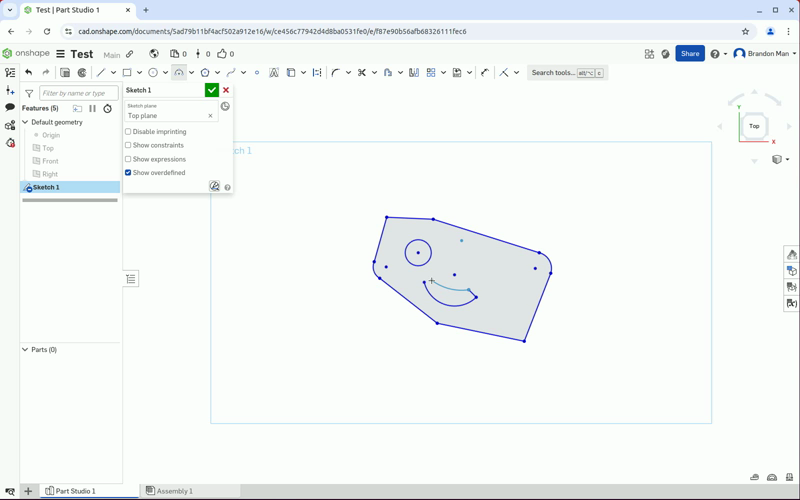
mouse_move(447, 295)
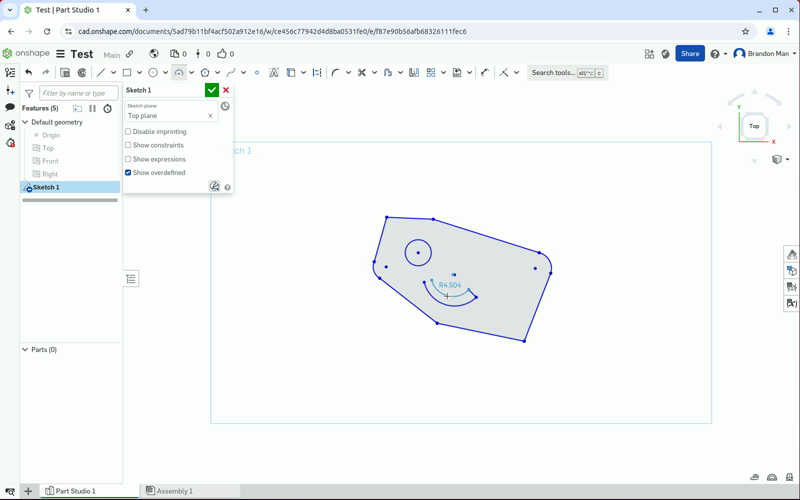
click(447, 295)
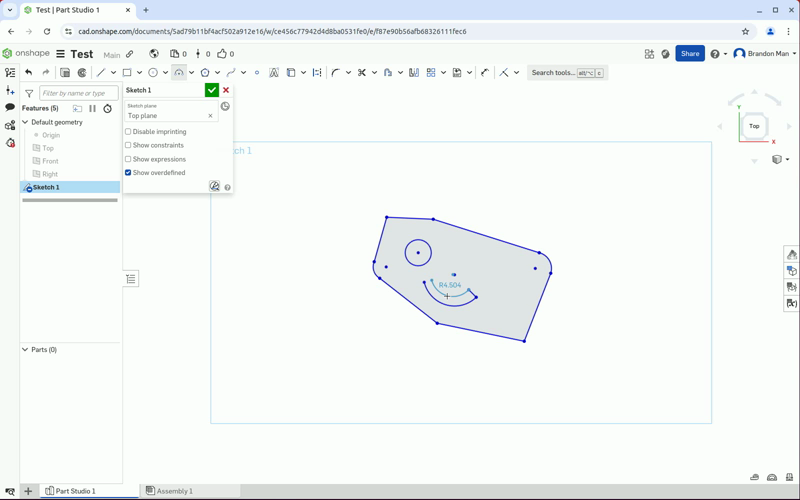
key_up(shift)
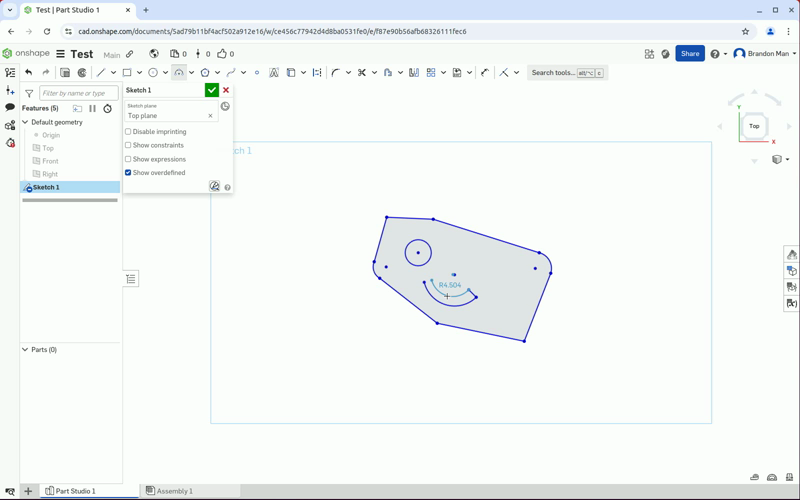
key(esc)
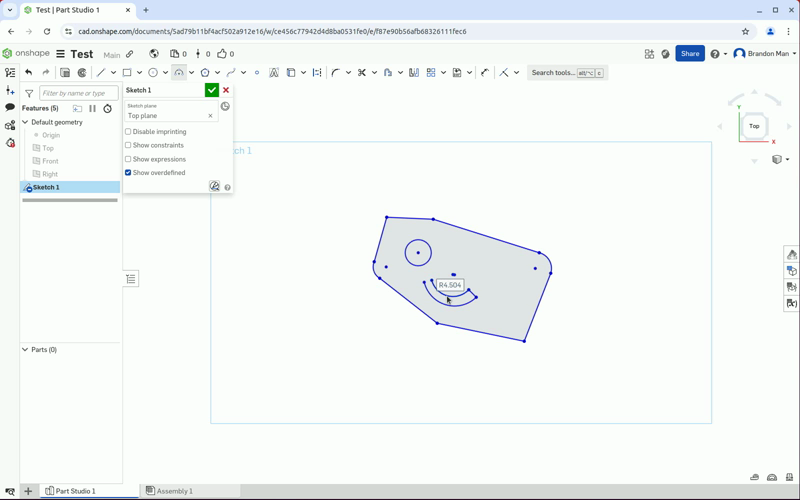
key(l)
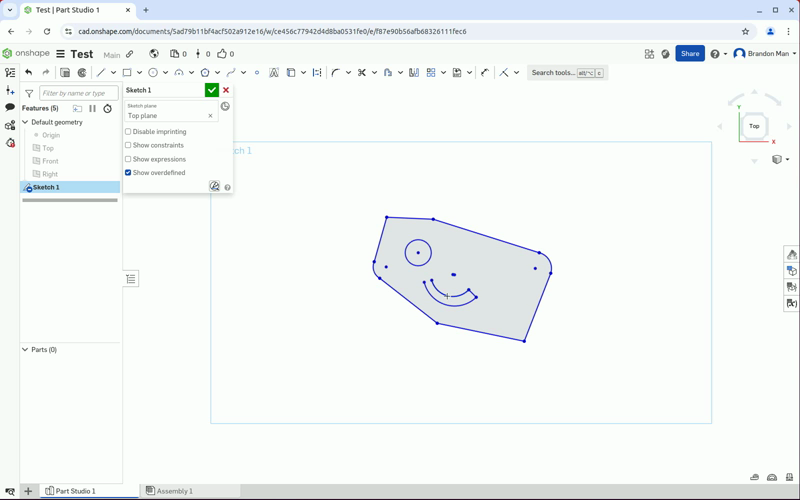
mouse_move(431, 280)
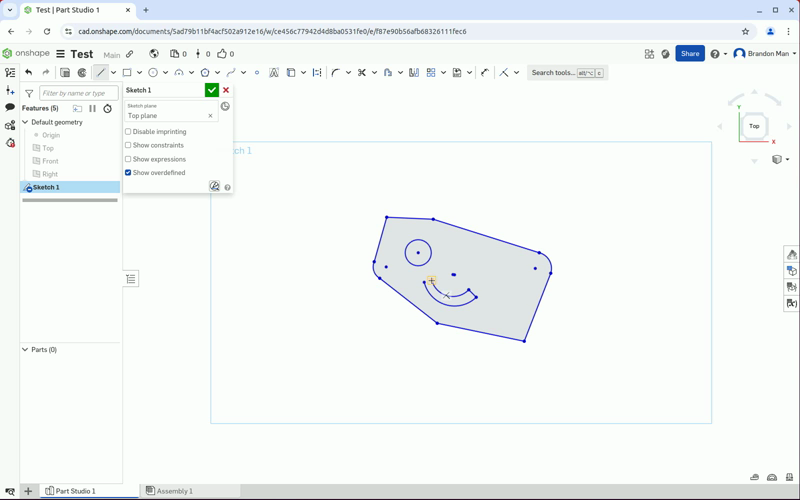
click(431, 280)
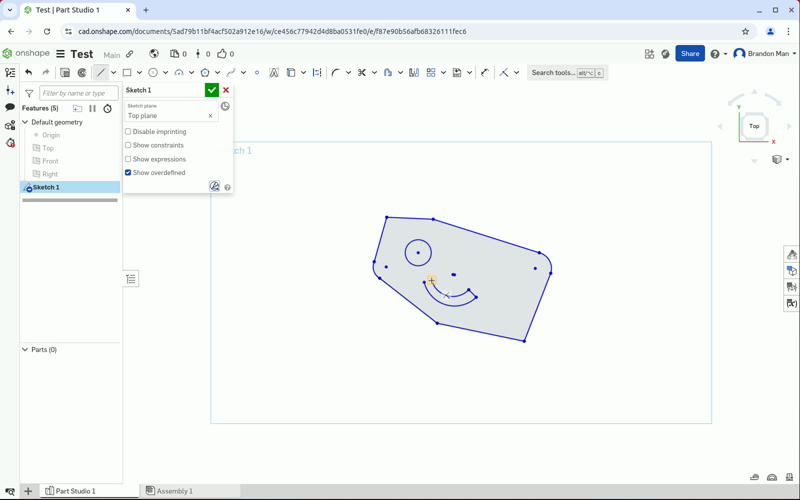
mouse_move(461, 280)
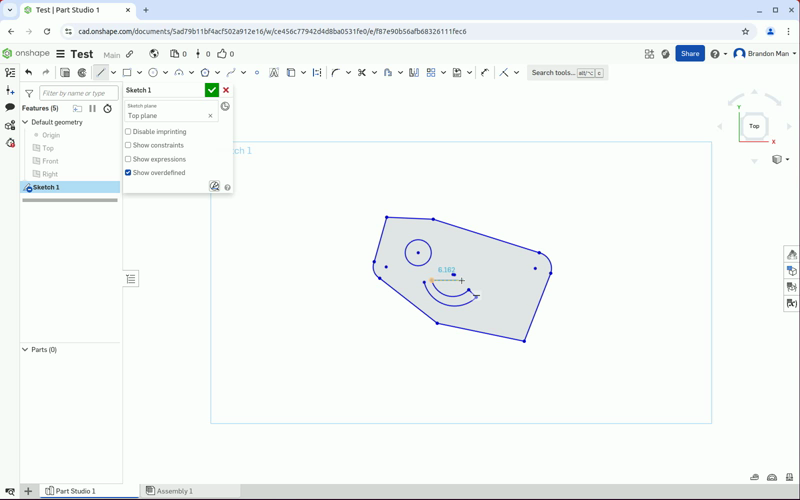
key_down(shift)
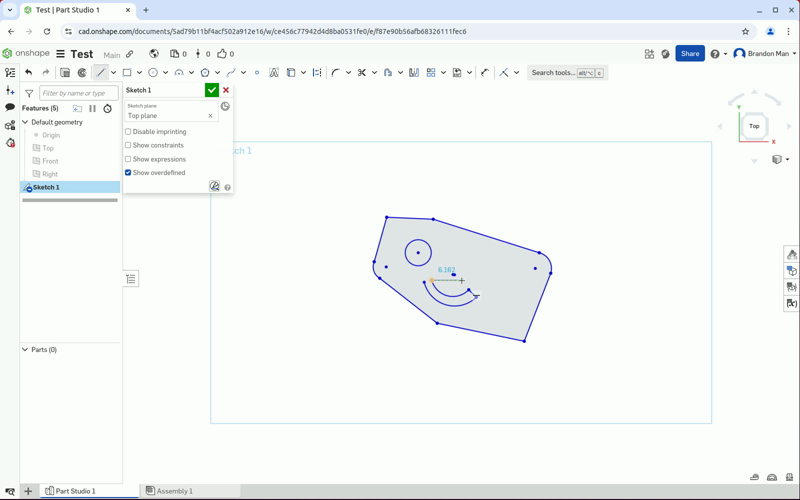
mouse_move(424, 282)
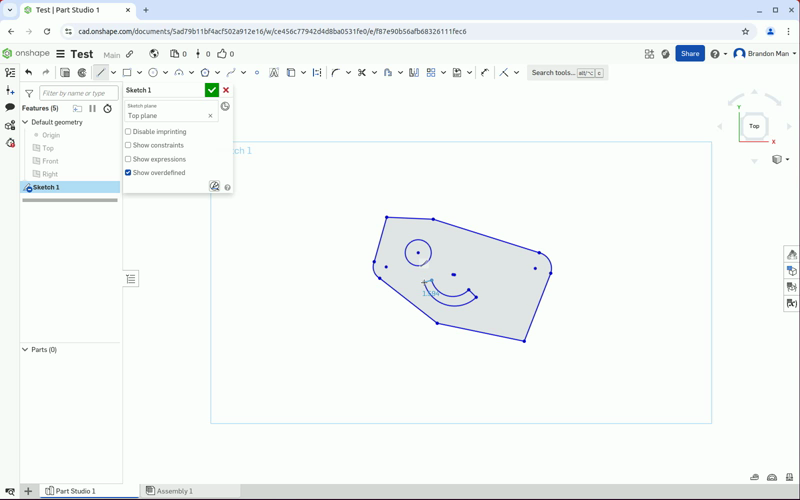
key_up(shift)
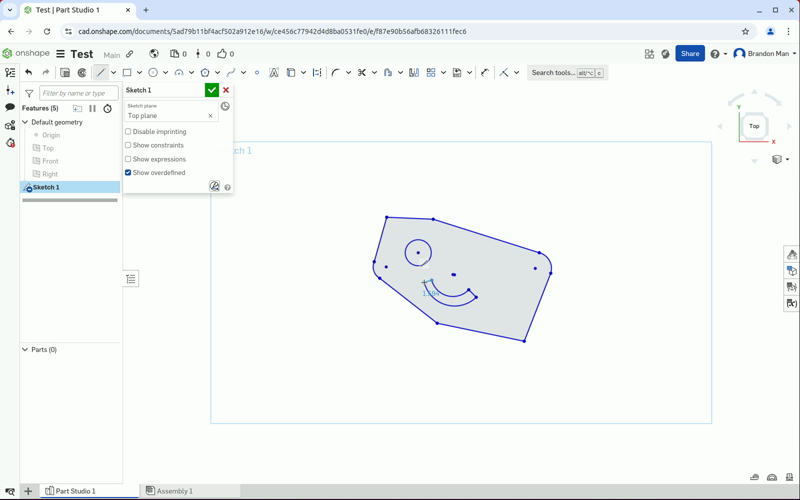
click(424, 282)
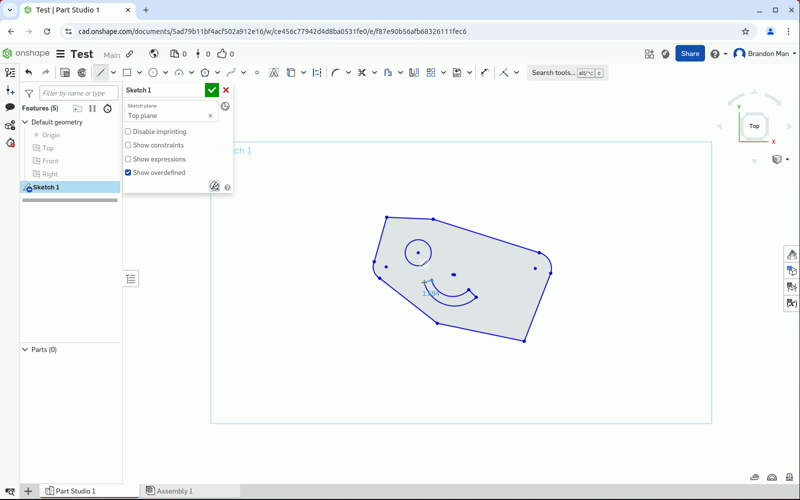
key(esc)
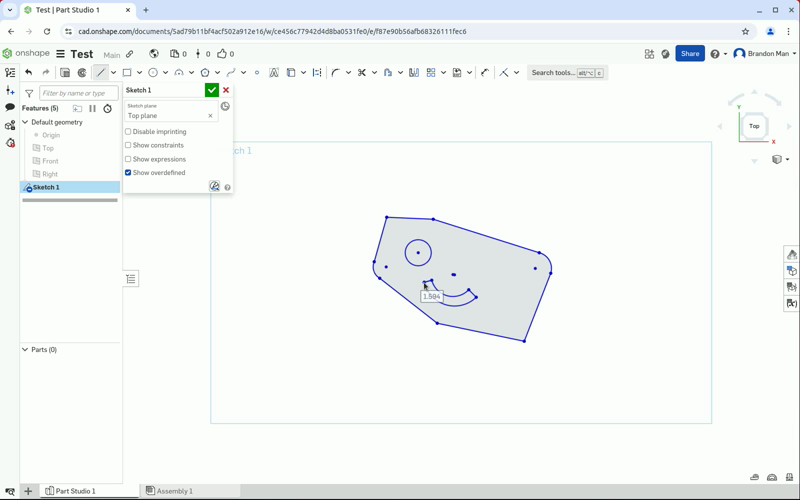
key(c)
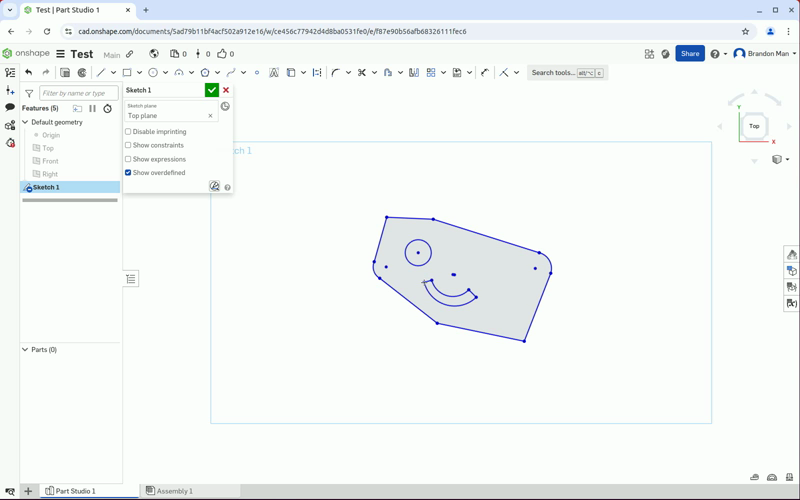
key_down(shift)
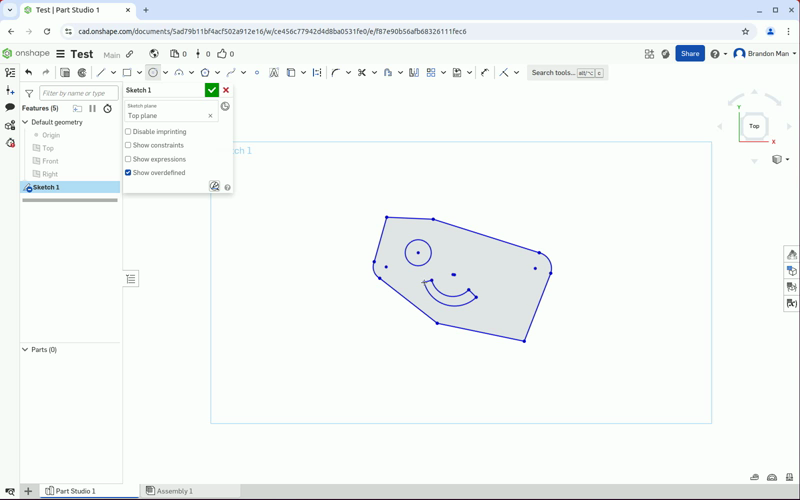
mouse_move(492, 273)
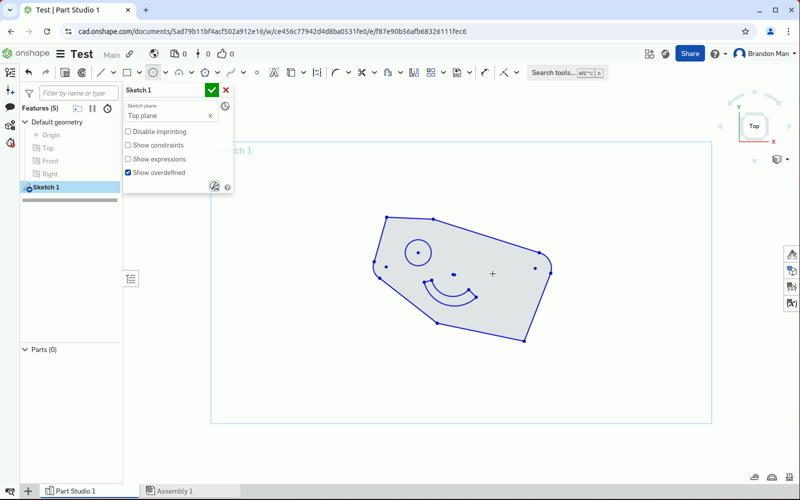
click(492, 273)
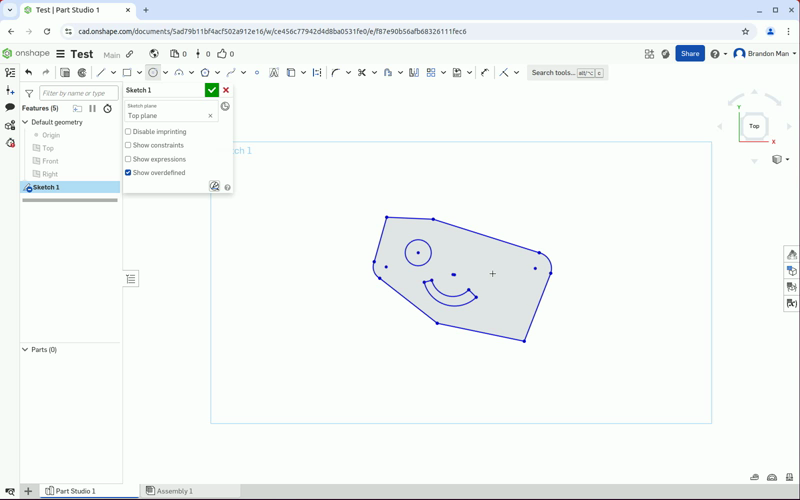
key_up(shift)
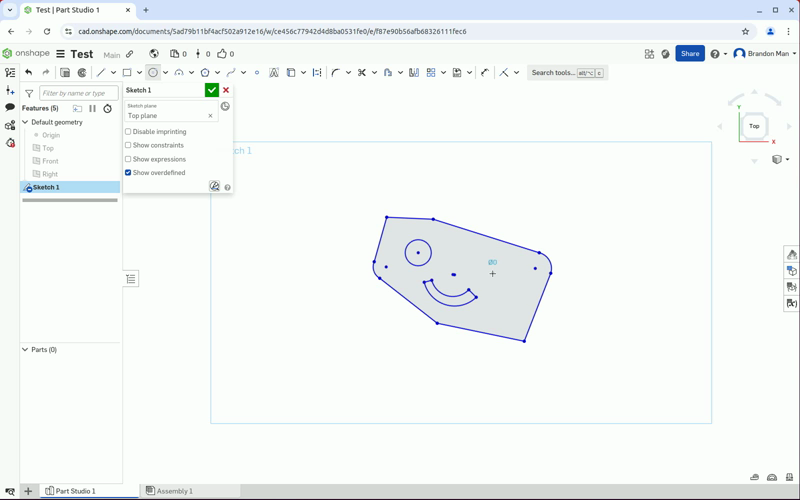
mouse_move(511, 273)
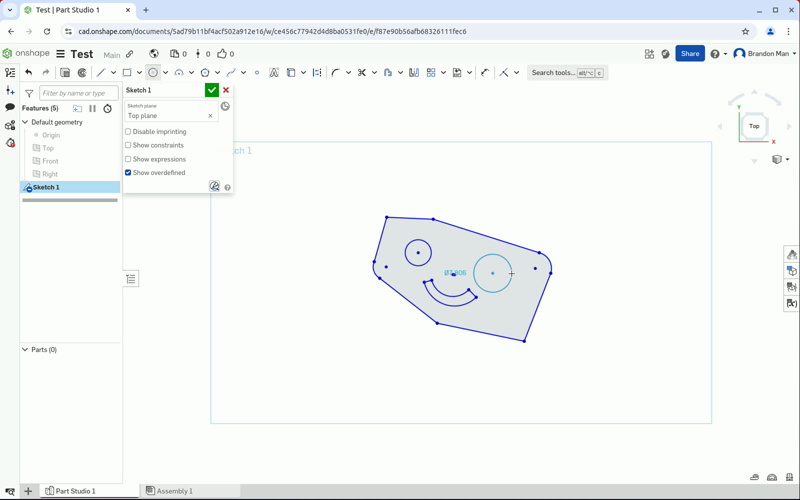
click(511, 273)
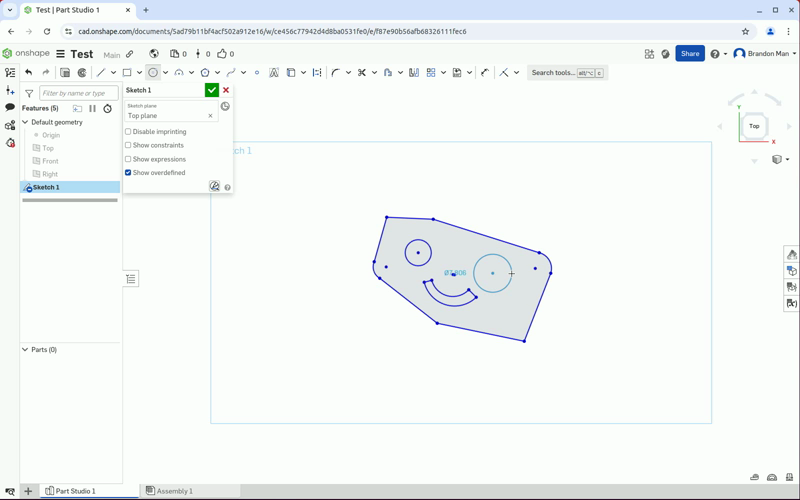
key(esc)
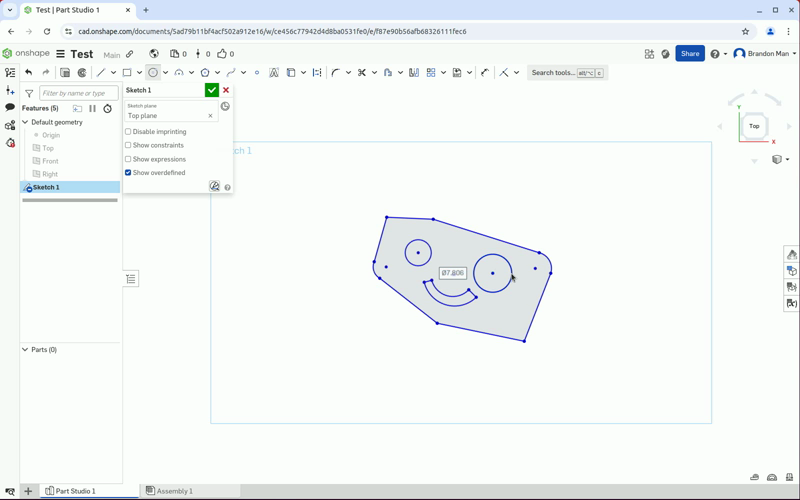
mouse_move(500, 299)
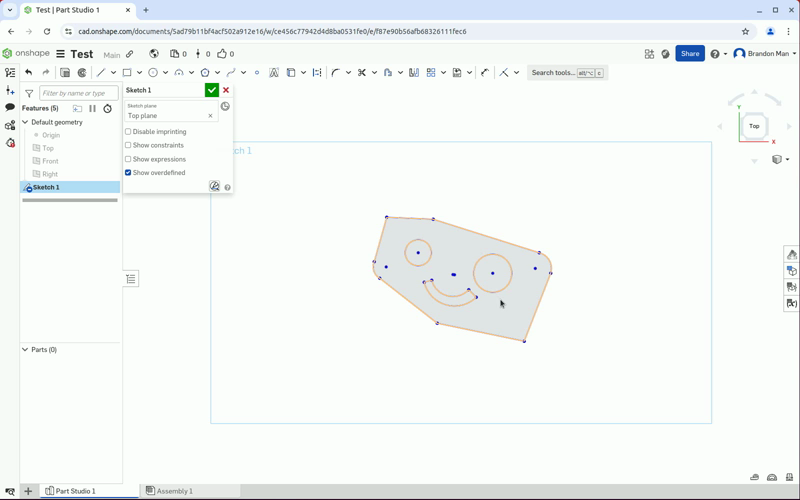
click(500, 299)
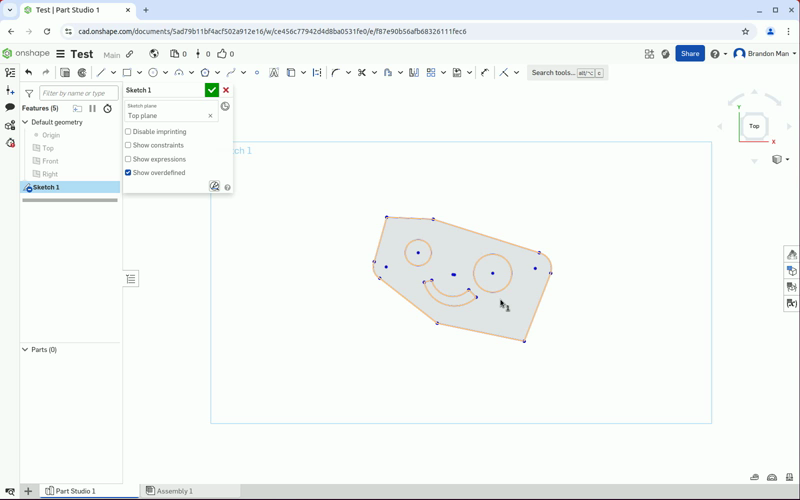
mouse_move(73, 352)
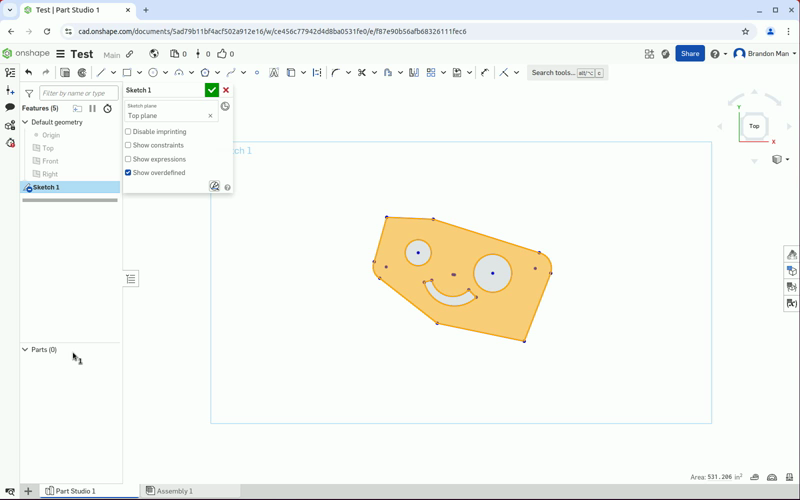
key(shift+y)
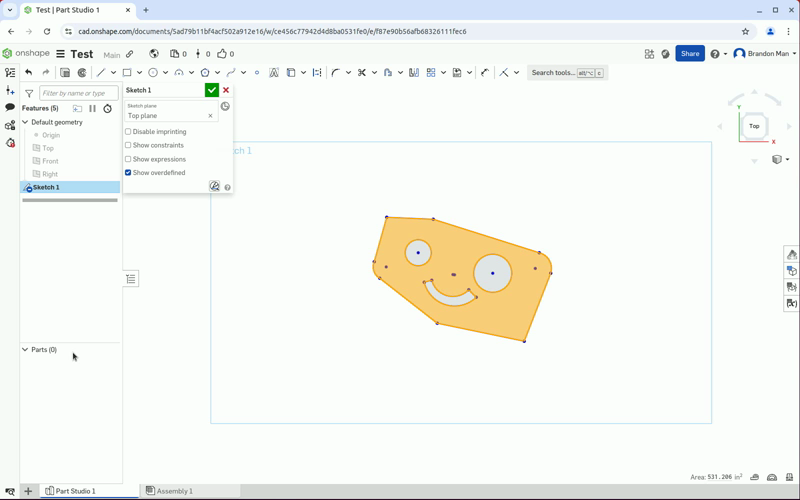
key(shift+e)
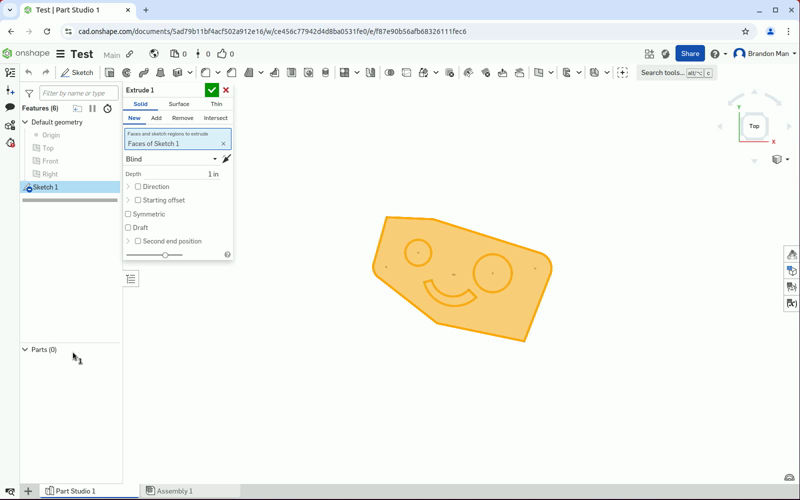
mouse_move(143, 106)
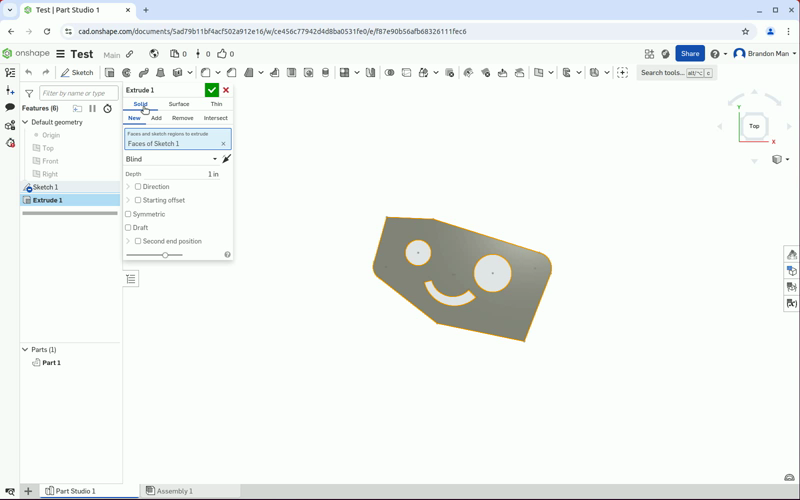
click(143, 106)
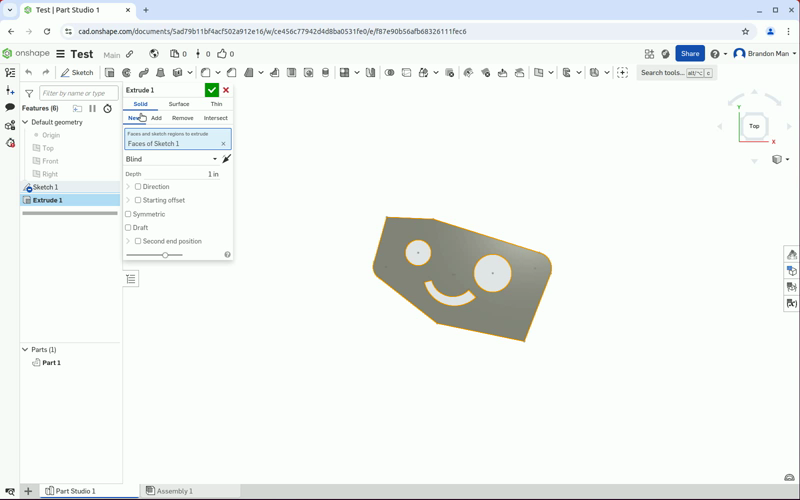
mouse_move(137, 120)
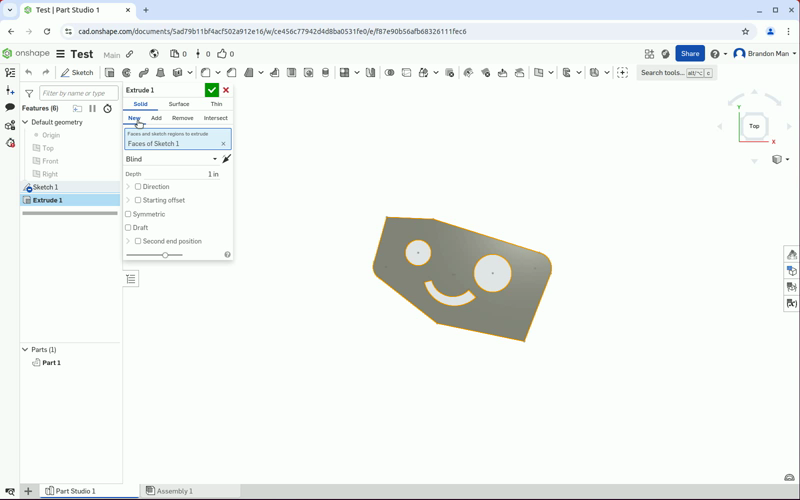
click(137, 120)
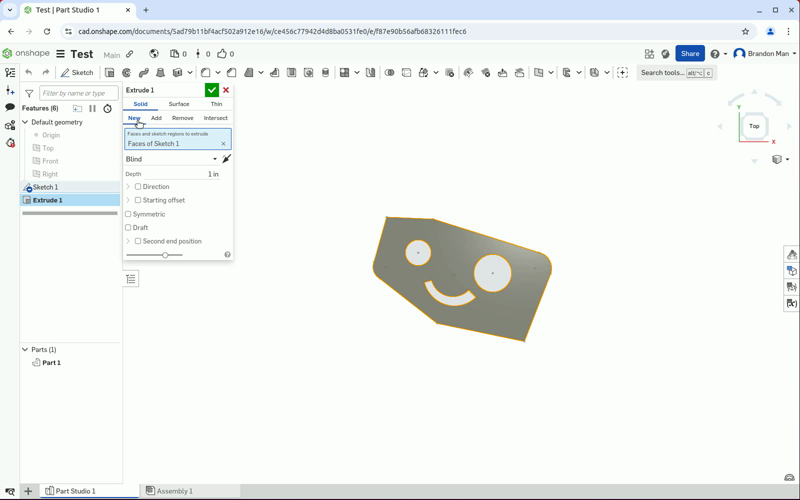
key(tab, 4)
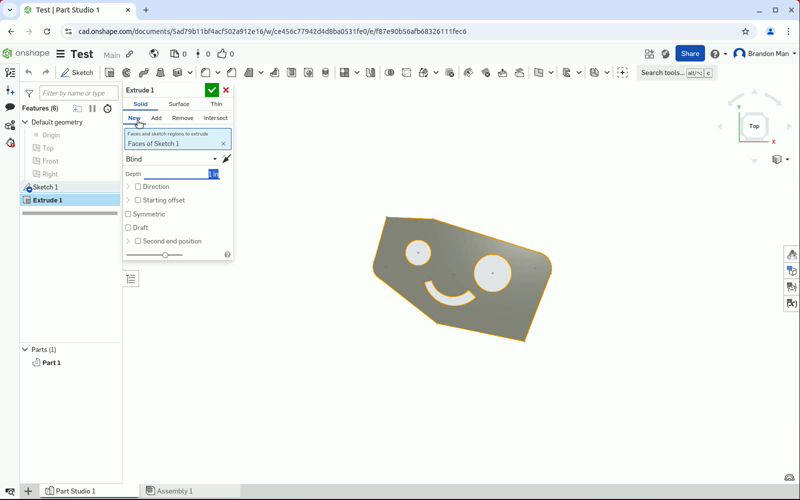
text(11.554)
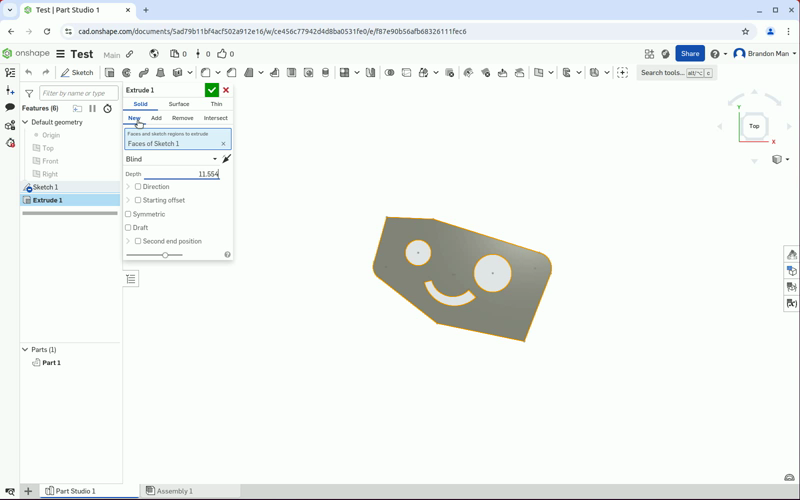
key(enter)
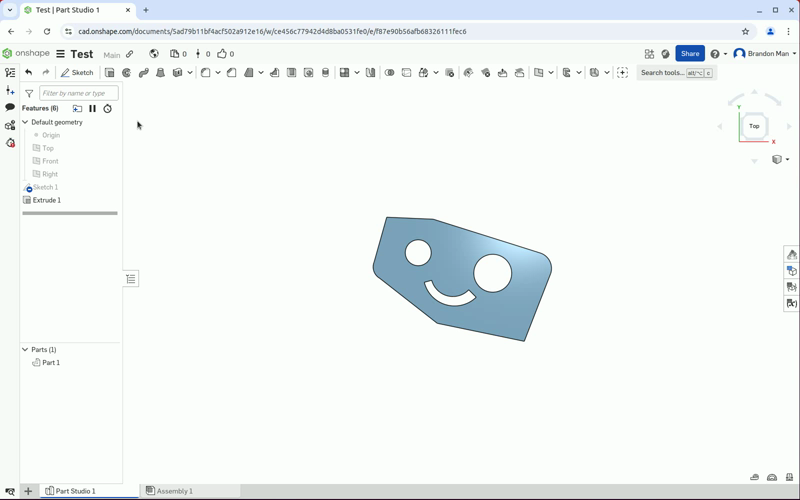
key(shift+h)
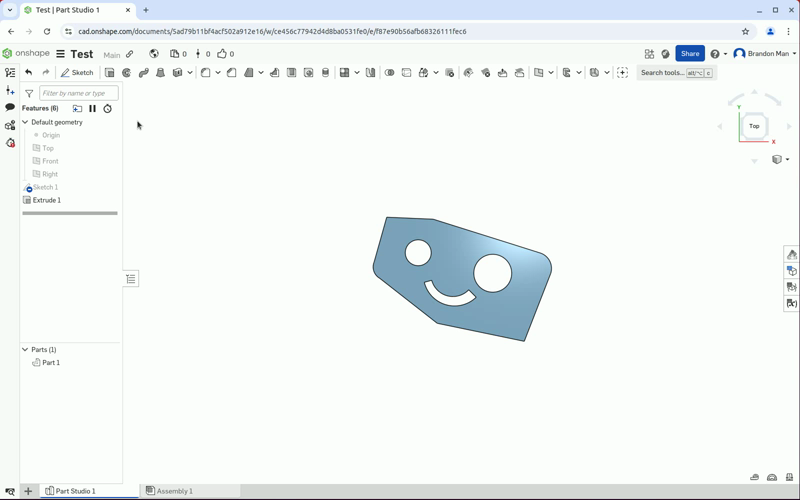
key(shift+h)
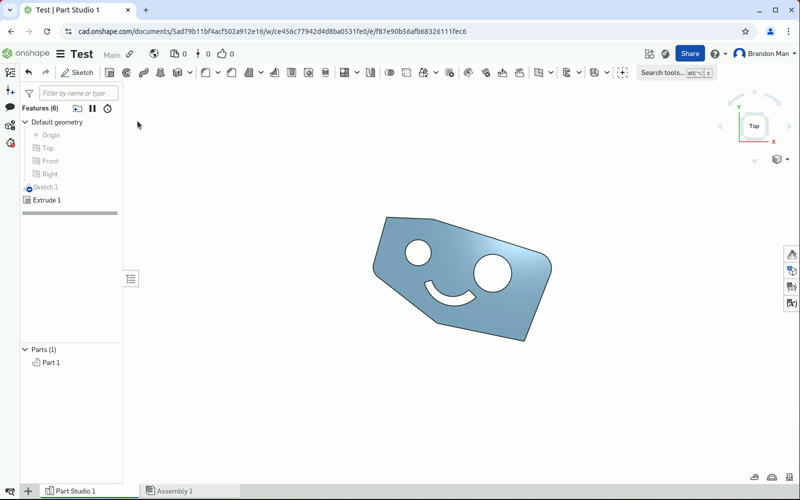
mouse_move(73, 189)
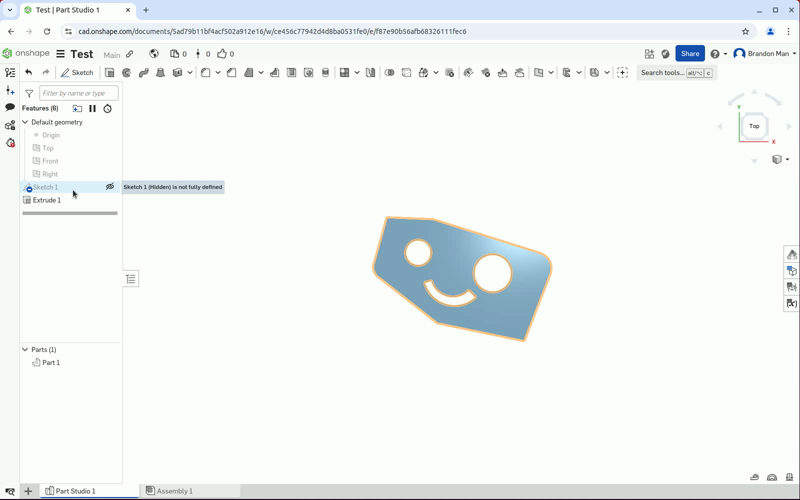
click(73, 189)
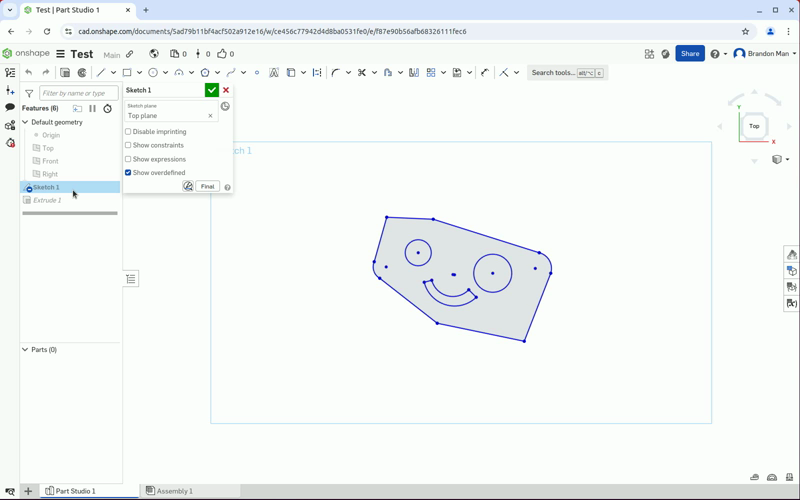
mouse_move(229, 92)
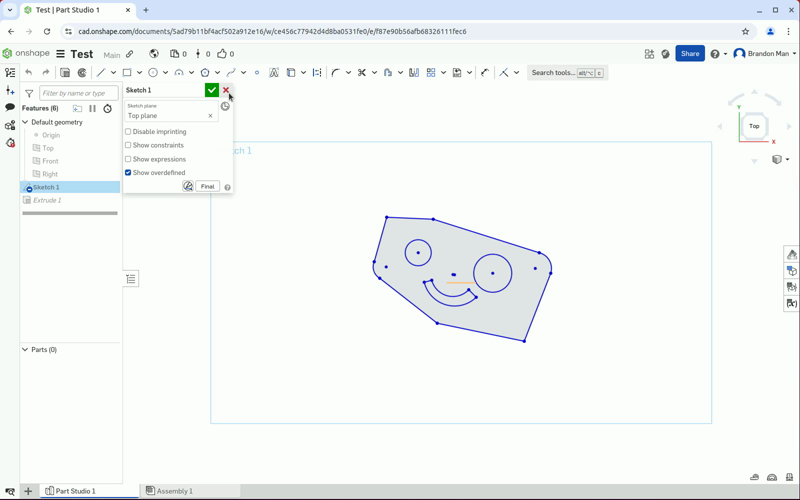
click(229, 92)
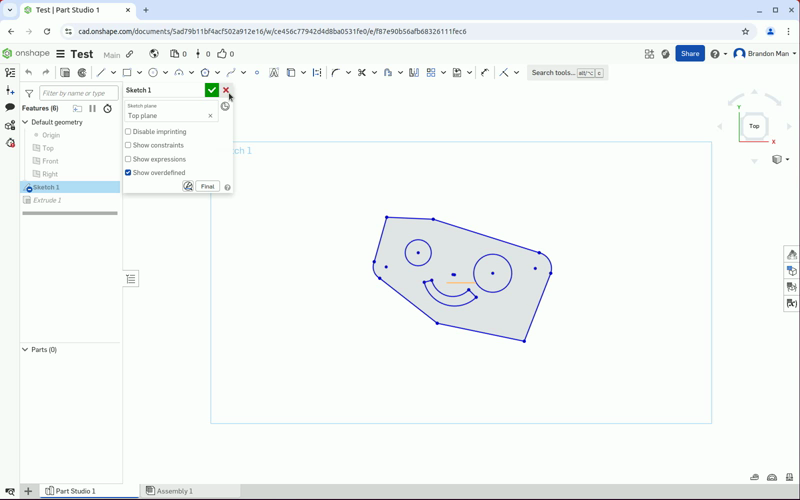
key(shift+s)
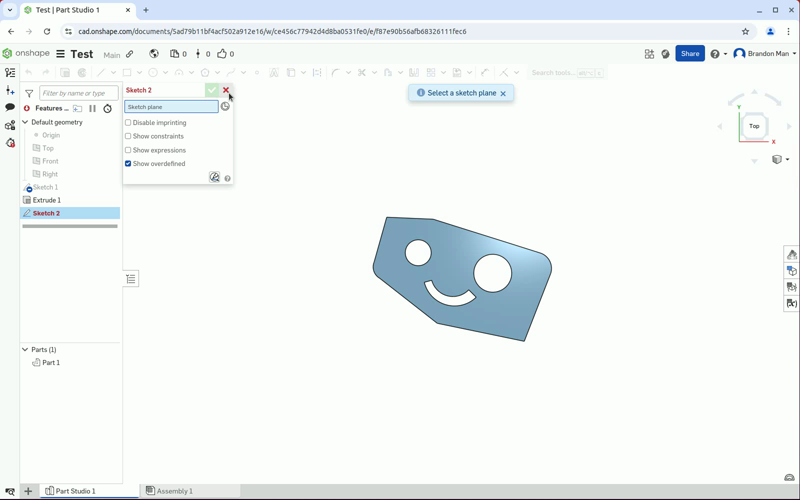
mouse_move(73, 150)
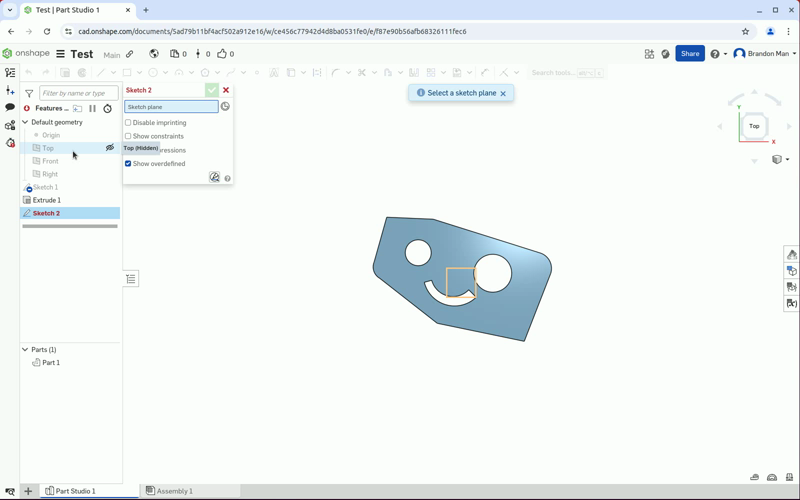
click(73, 150)
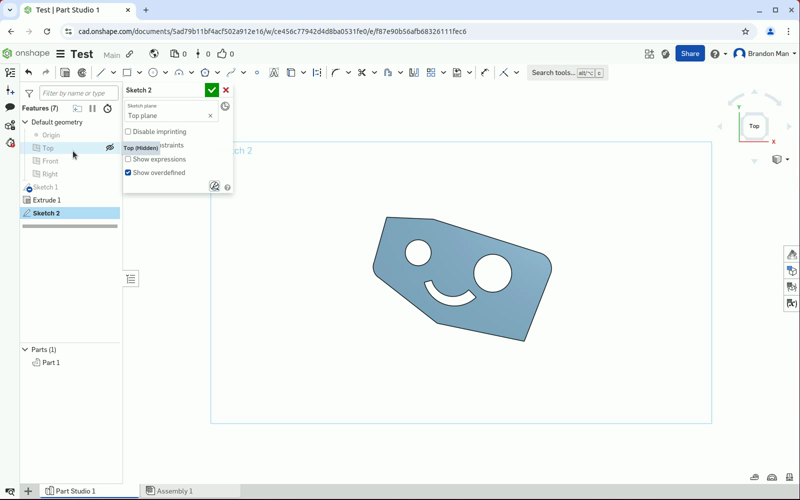
mouse_move(73, 352)
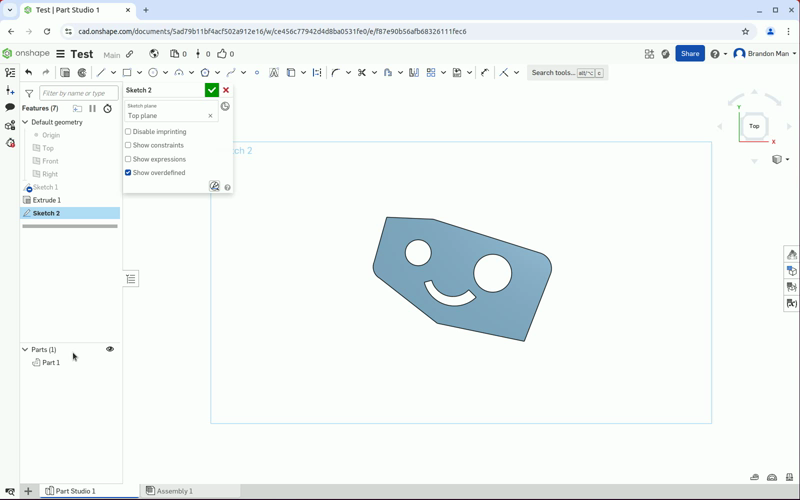
key(y)
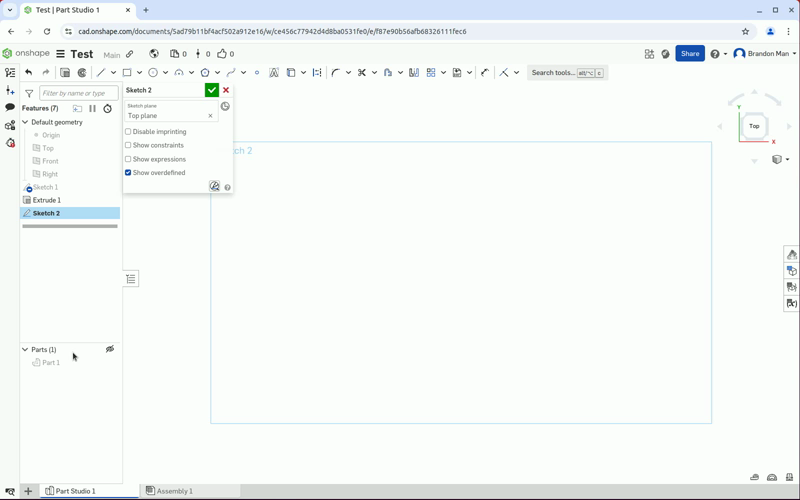
key(a)
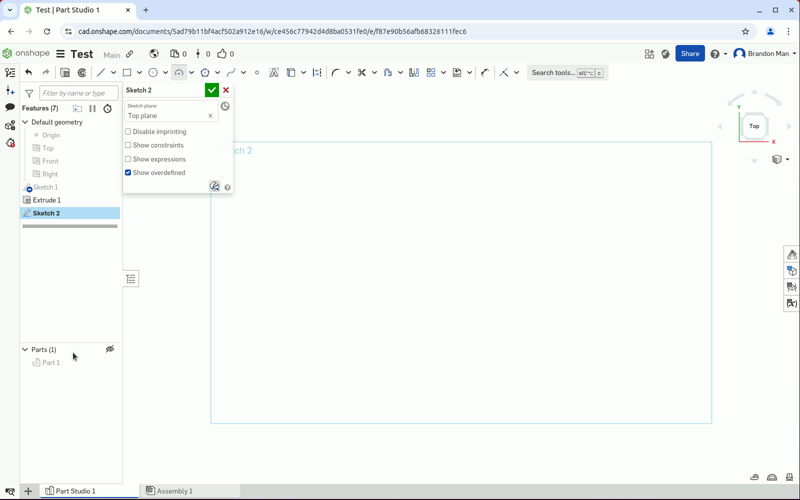
key_down(shift)
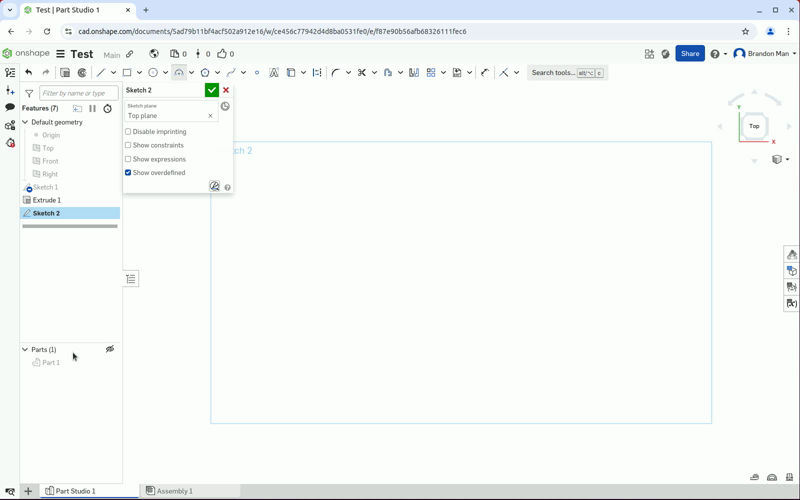
mouse_move(351, 255)
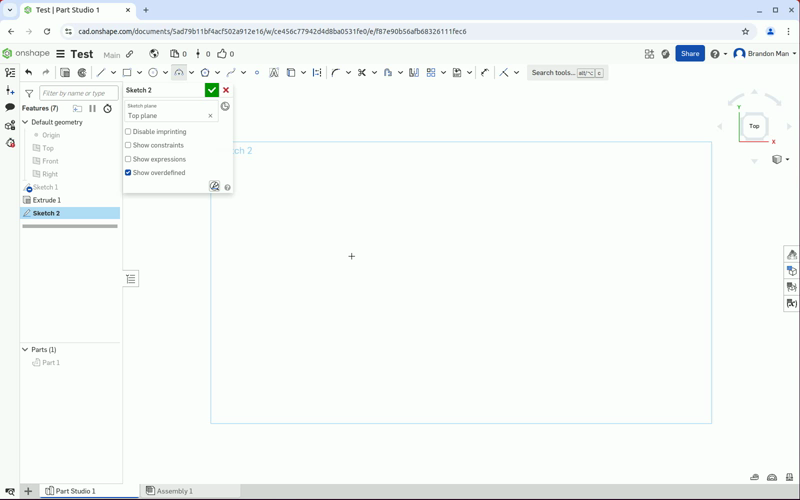
click(351, 255)
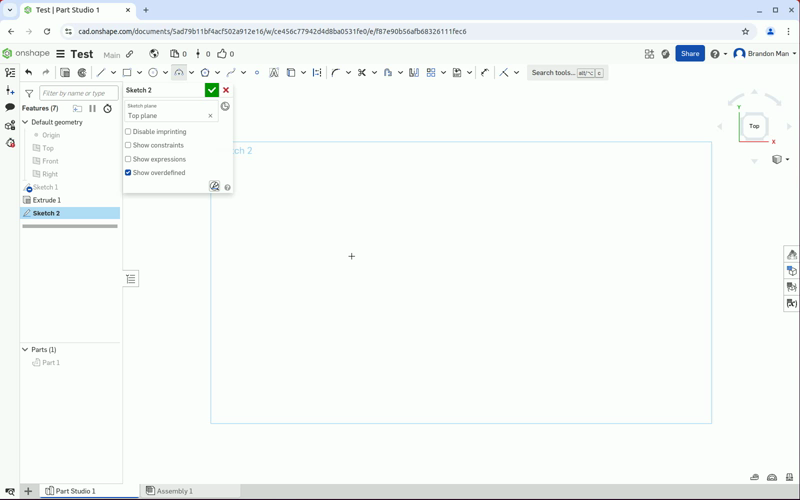
key_up(shift)
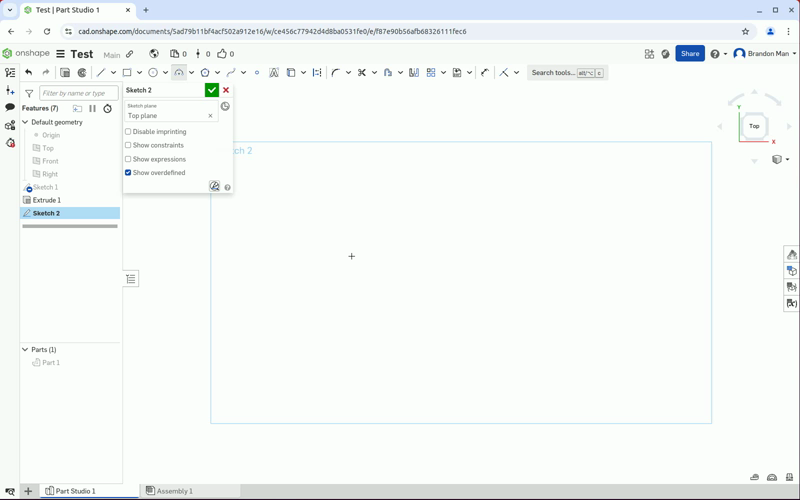
key_down(shift)
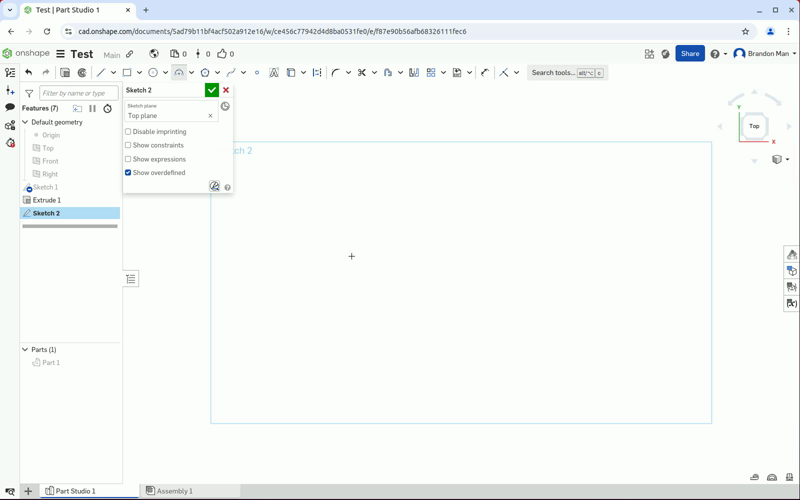
mouse_move(365, 297)
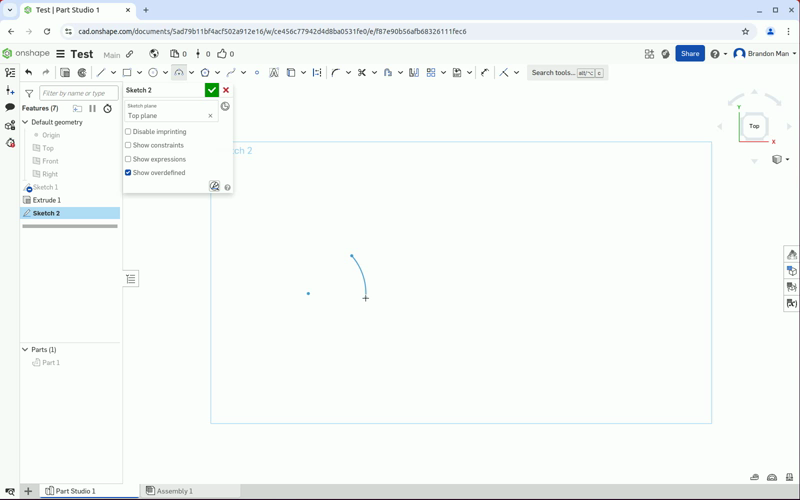
click(365, 297)
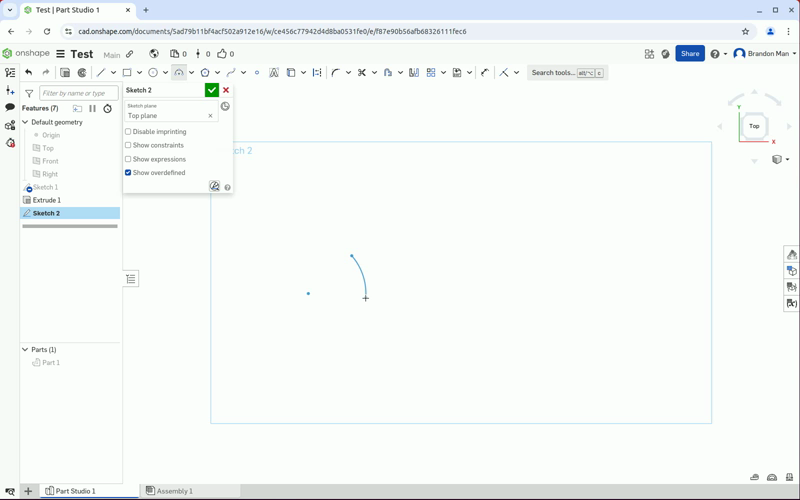
mouse_move(352, 279)
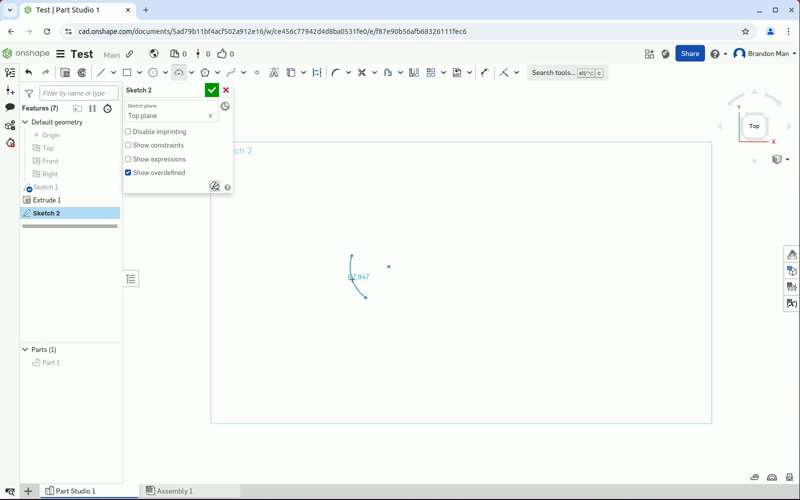
click(352, 279)
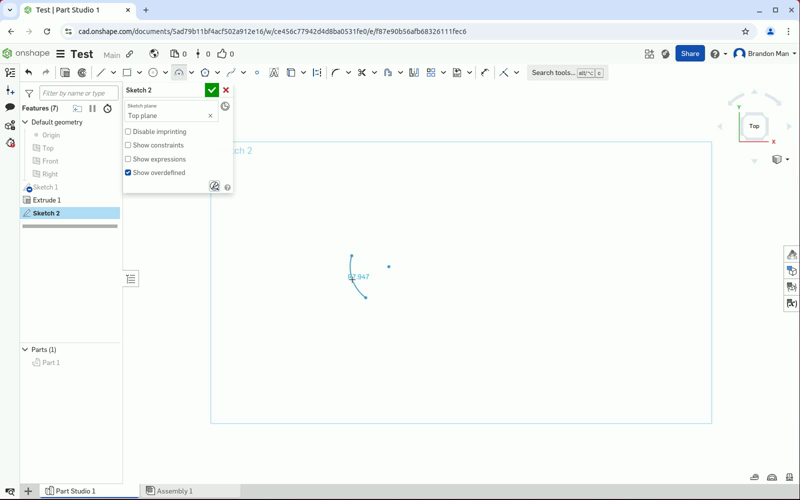
key_up(shift)
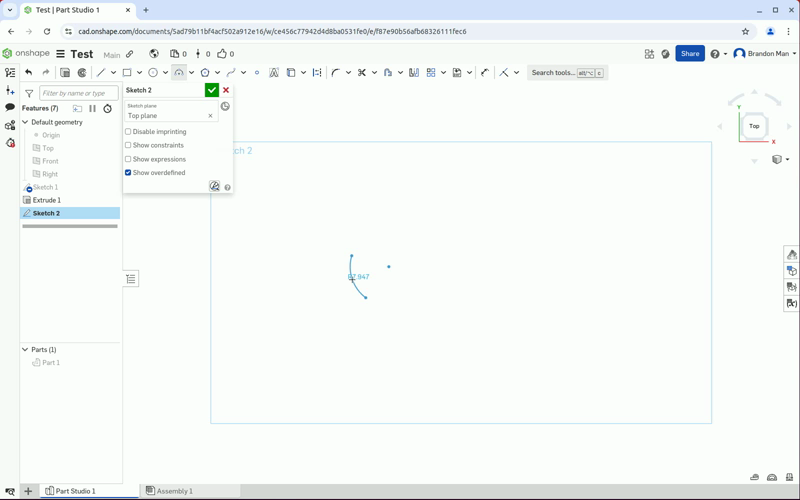
key(esc)
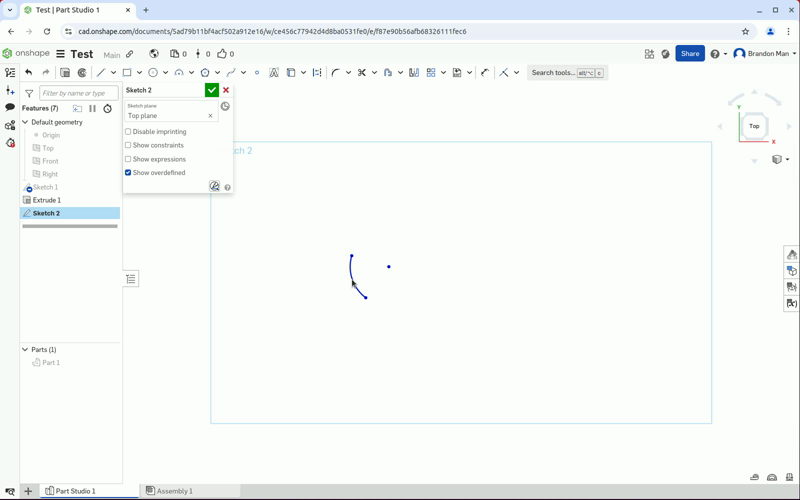
key(l)
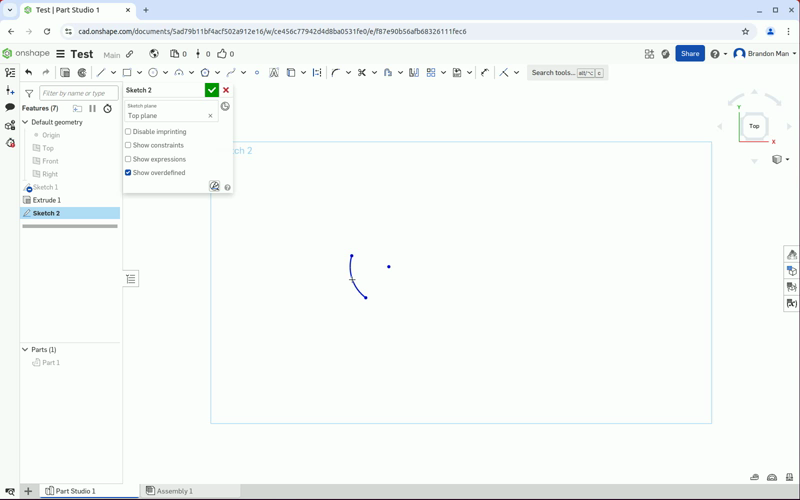
mouse_move(365, 297)
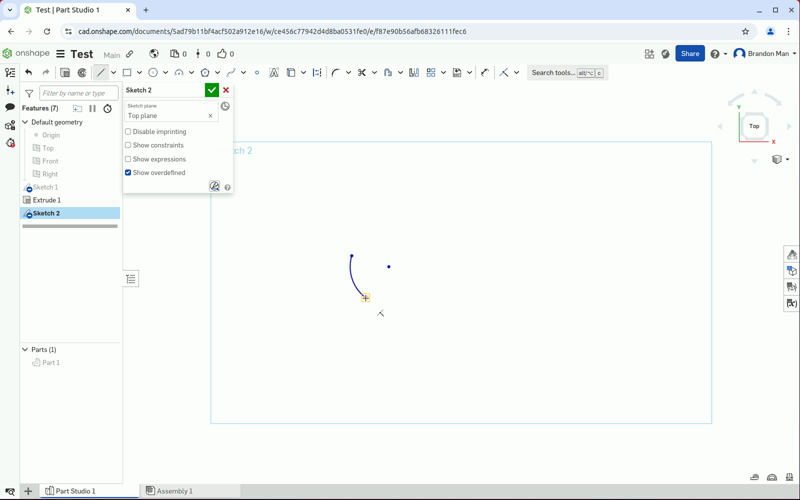
click(365, 297)
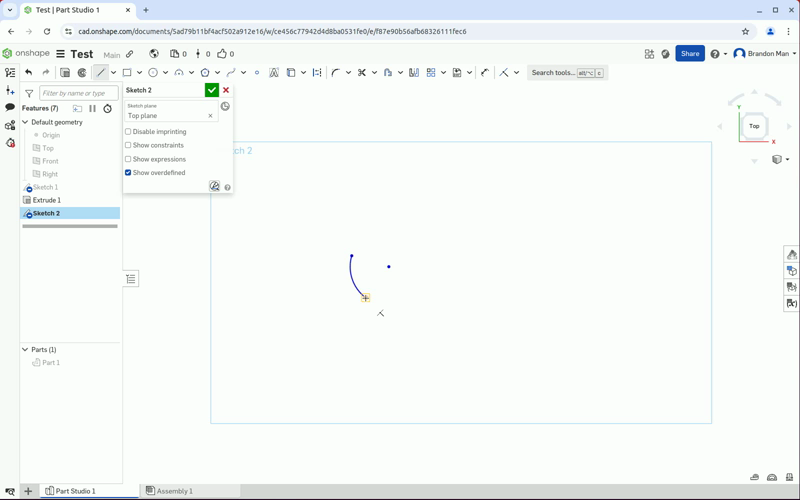
key_down(shift)
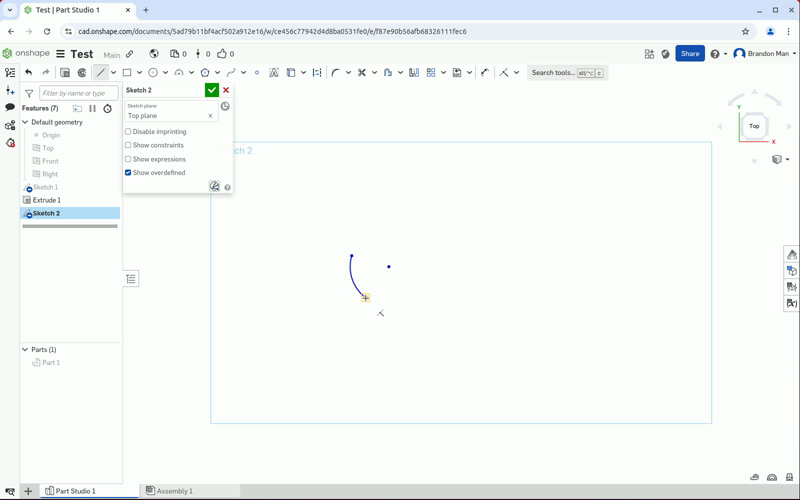
mouse_move(426, 344)
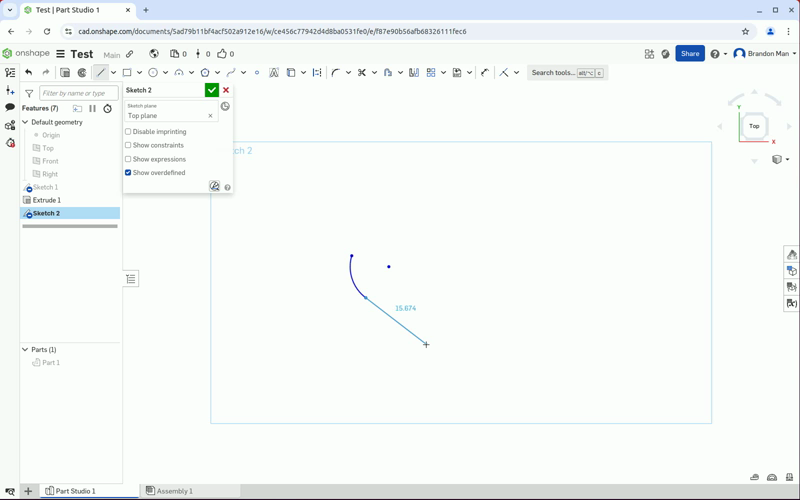
click(426, 344)
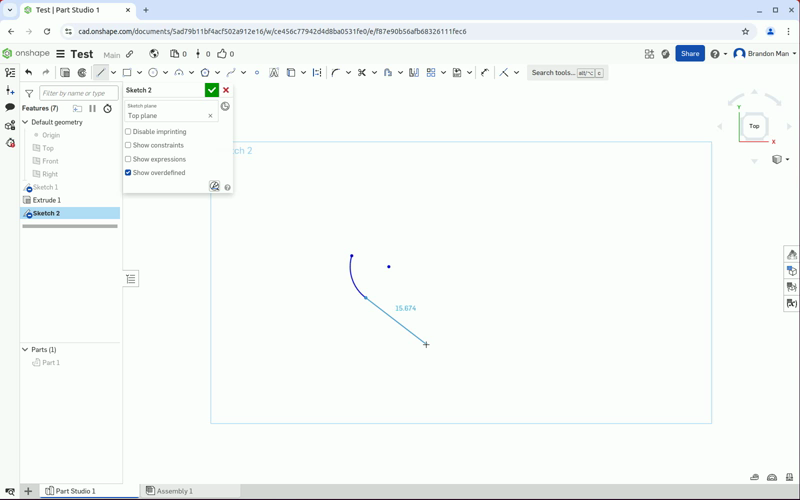
key_up(shift)
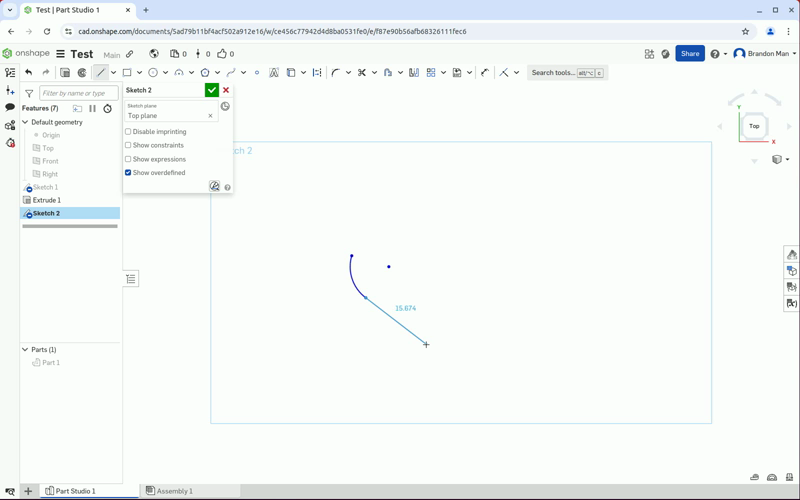
key_down(shift)
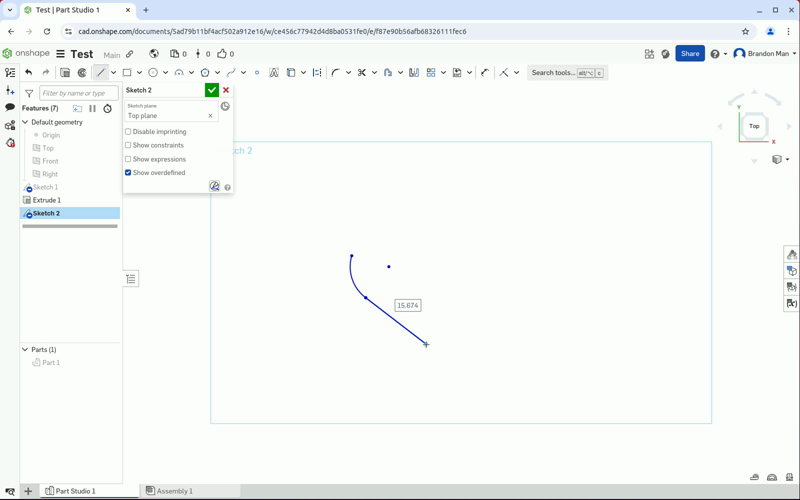
mouse_move(539, 367)
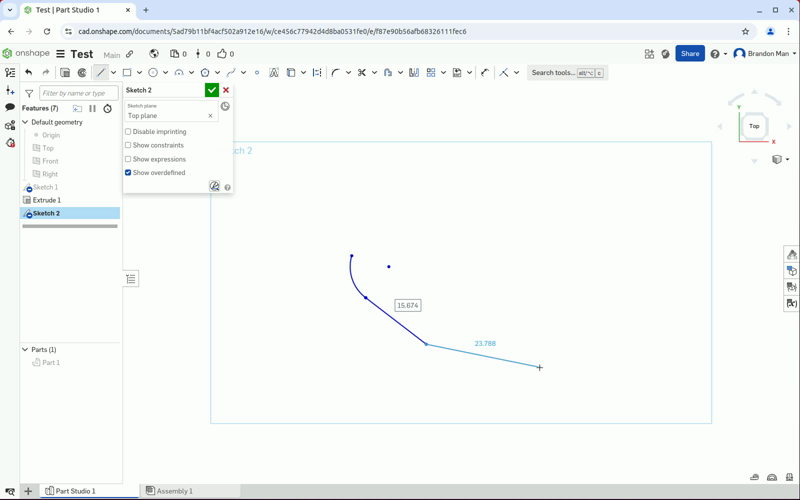
click(539, 367)
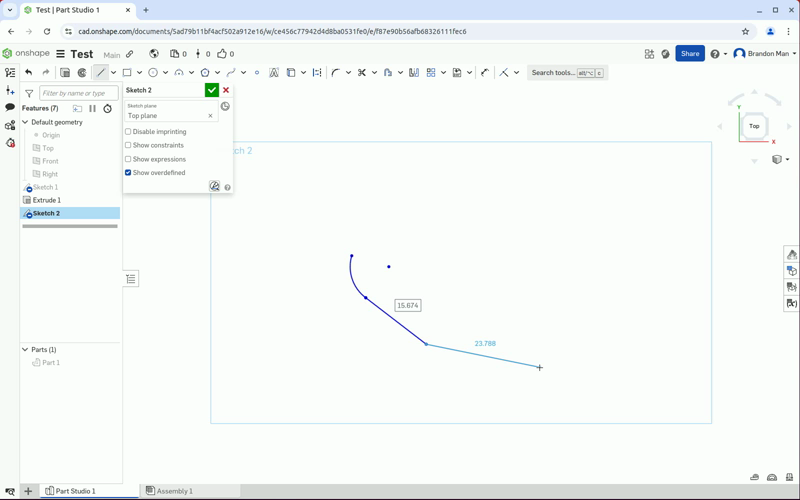
key_up(shift)
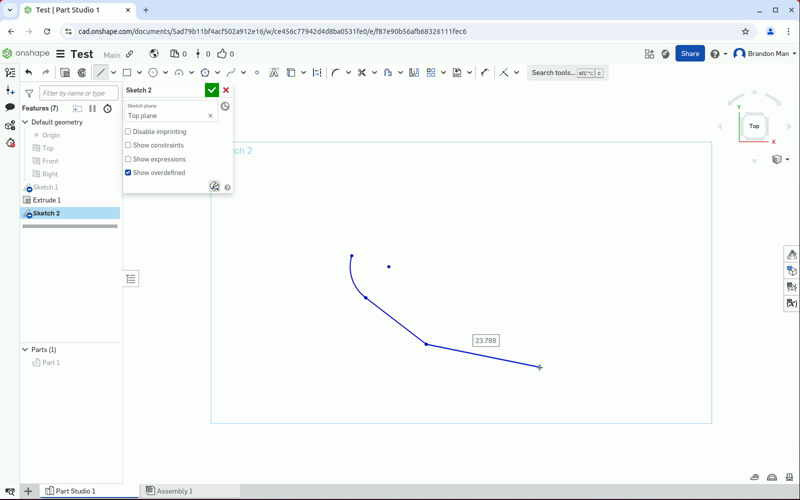
key_down(shift)
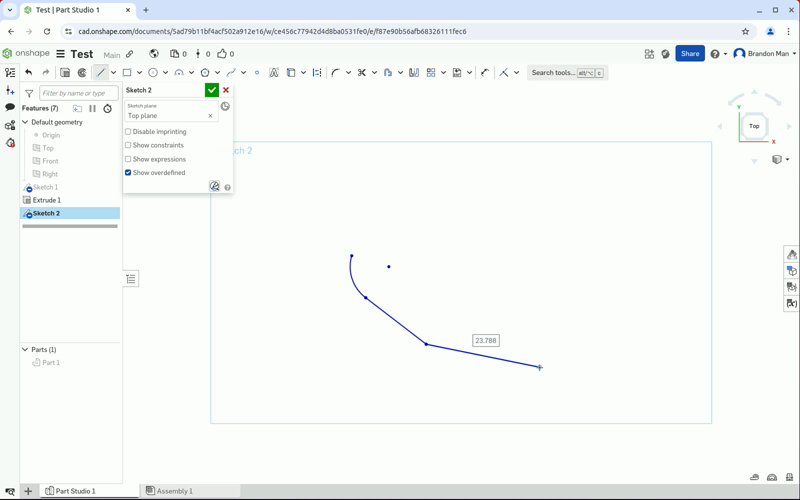
mouse_move(569, 281)
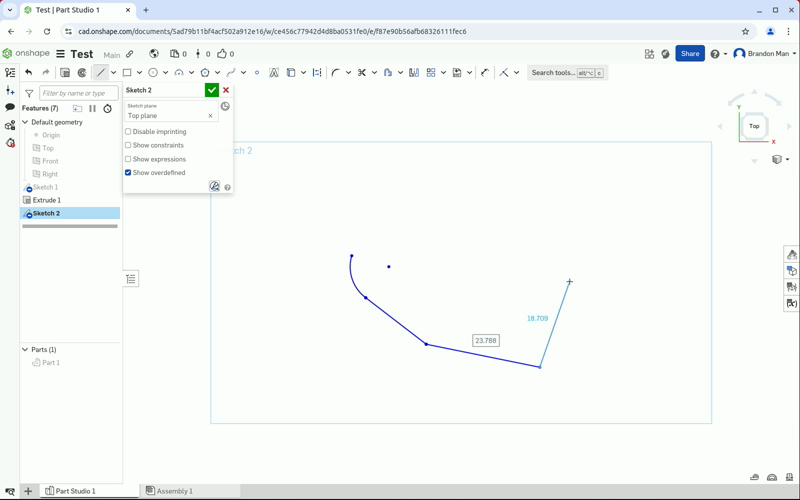
click(569, 281)
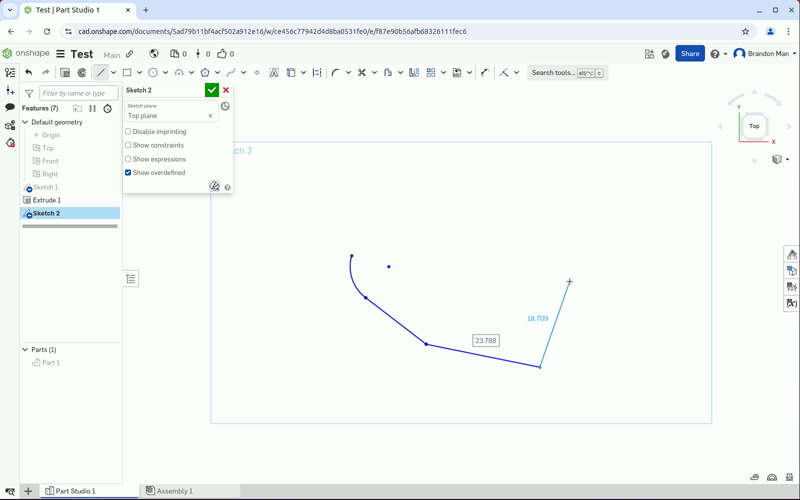
key_up(shift)
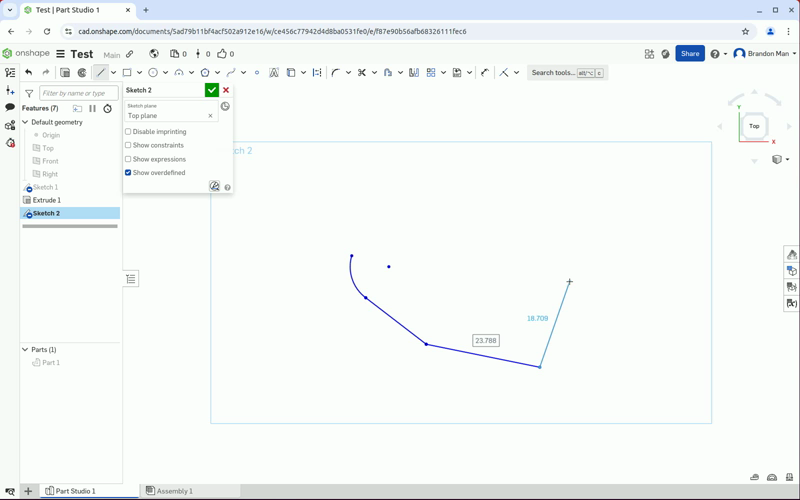
key(esc)
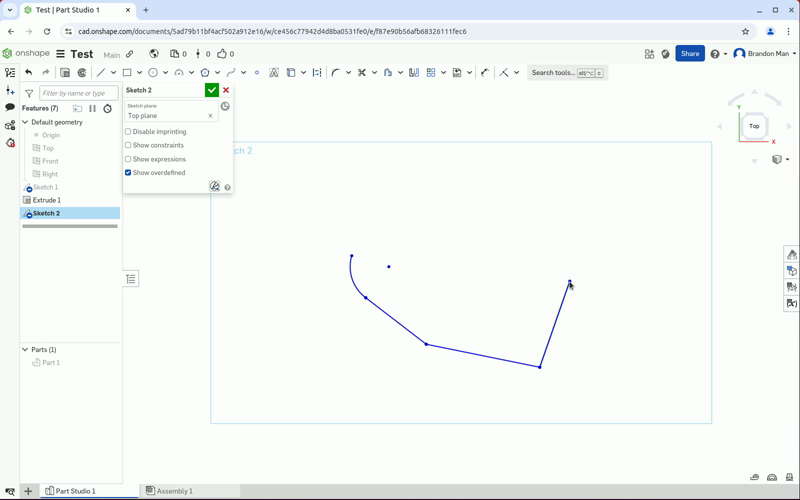
key(a)
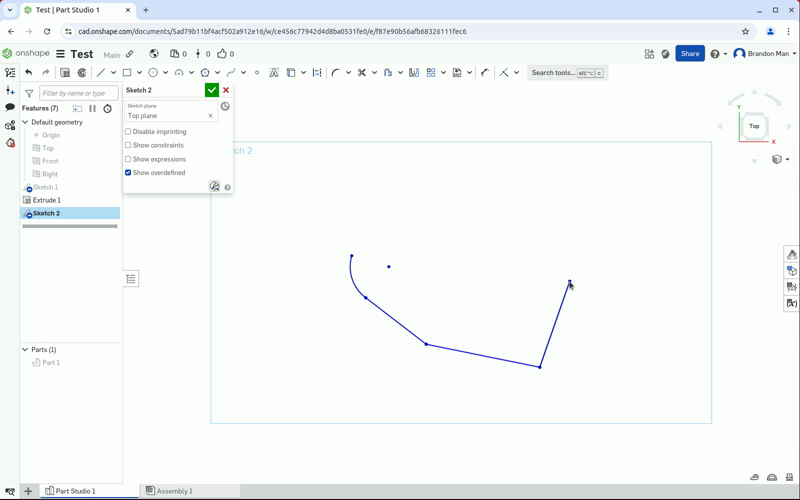
mouse_move(569, 281)
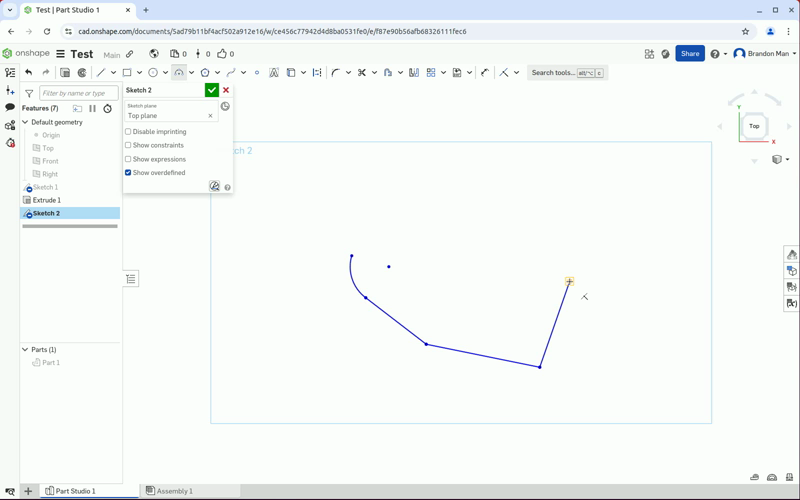
click(569, 281)
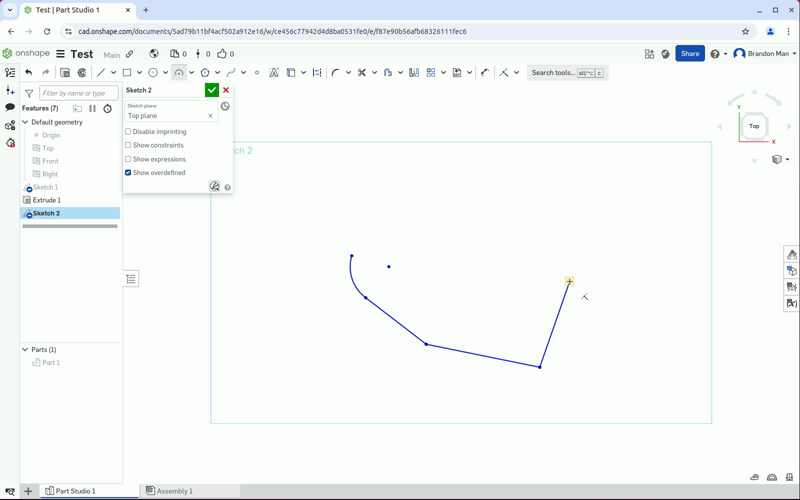
key_down(shift)
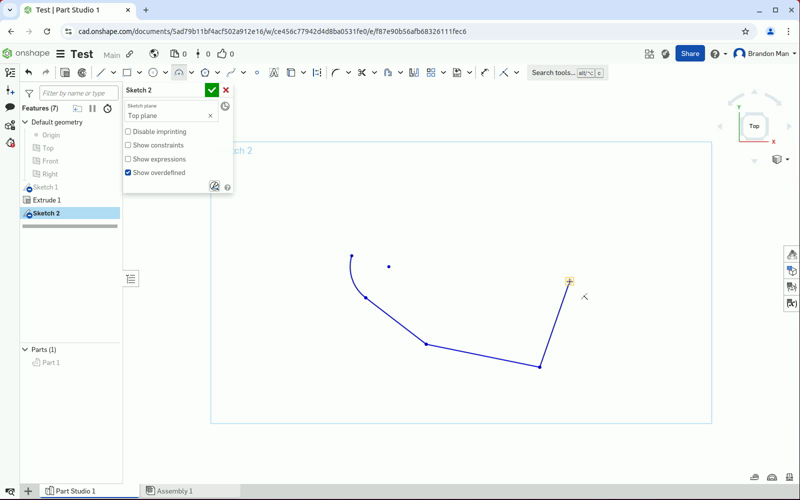
mouse_move(546, 232)
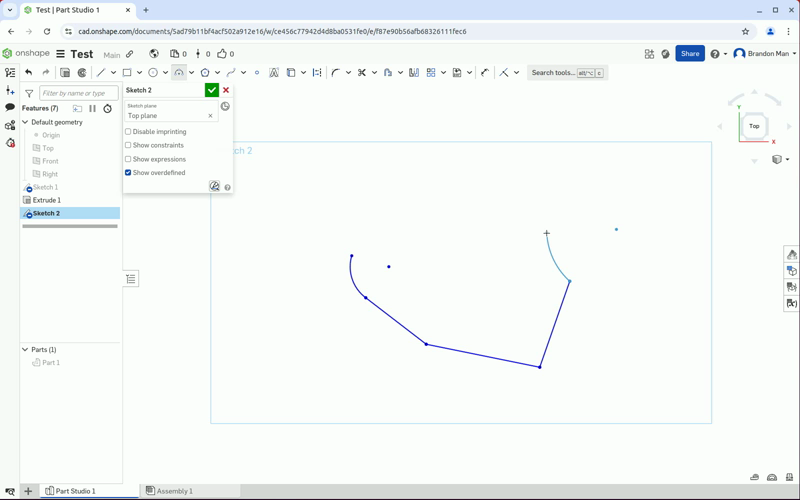
click(546, 232)
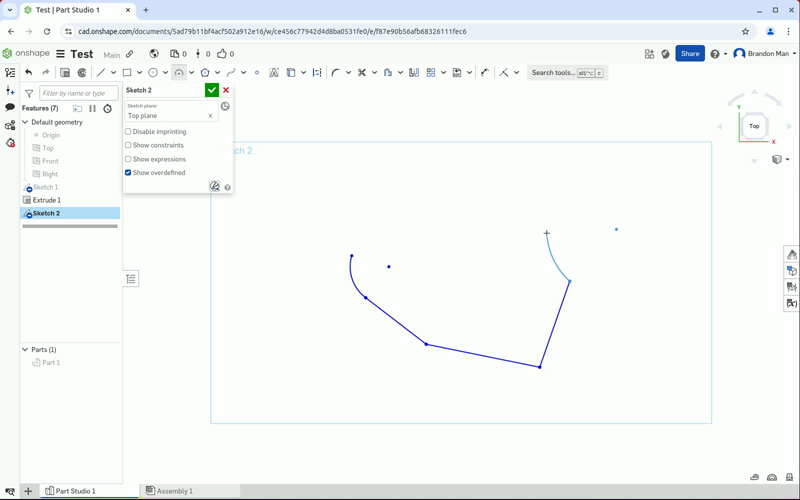
mouse_move(568, 252)
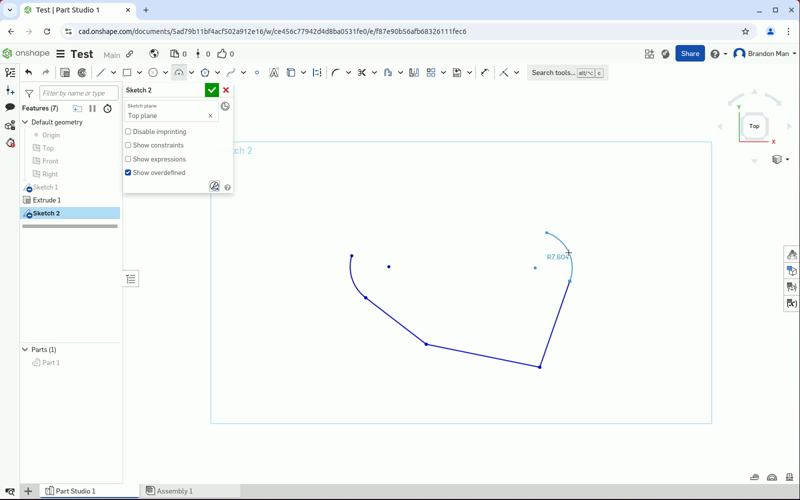
click(568, 252)
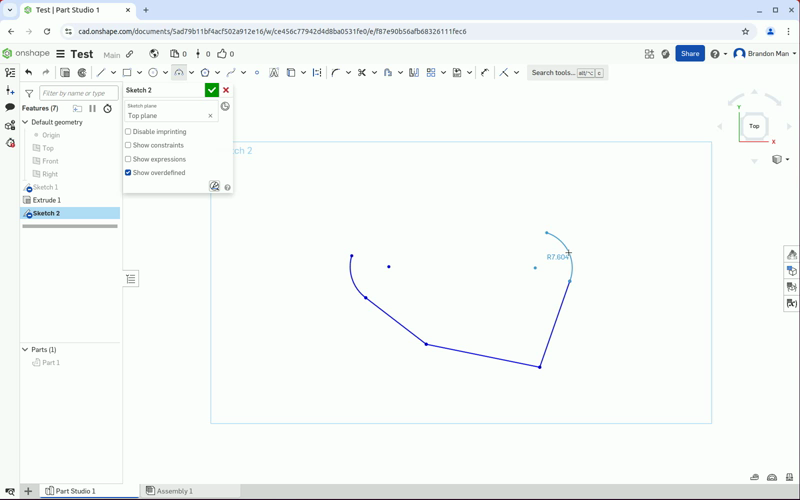
key_up(shift)
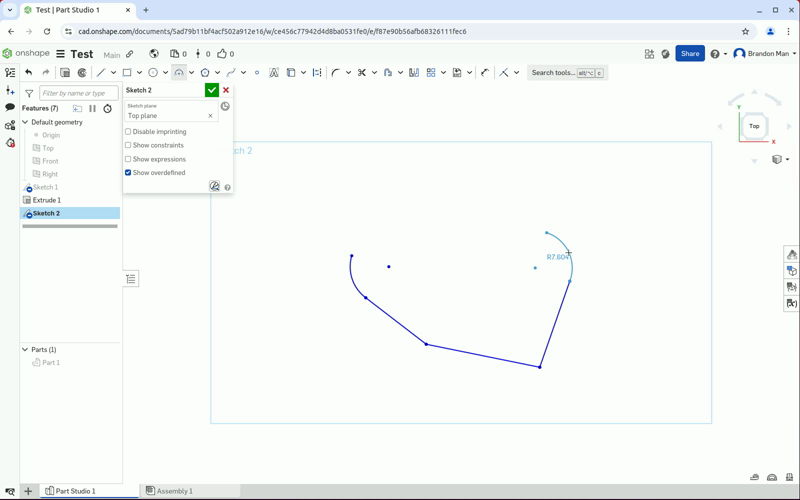
key(esc)
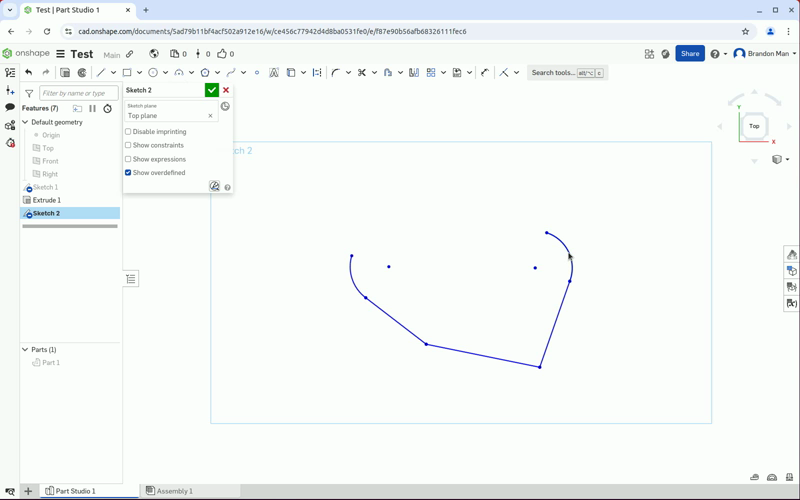
key(l)
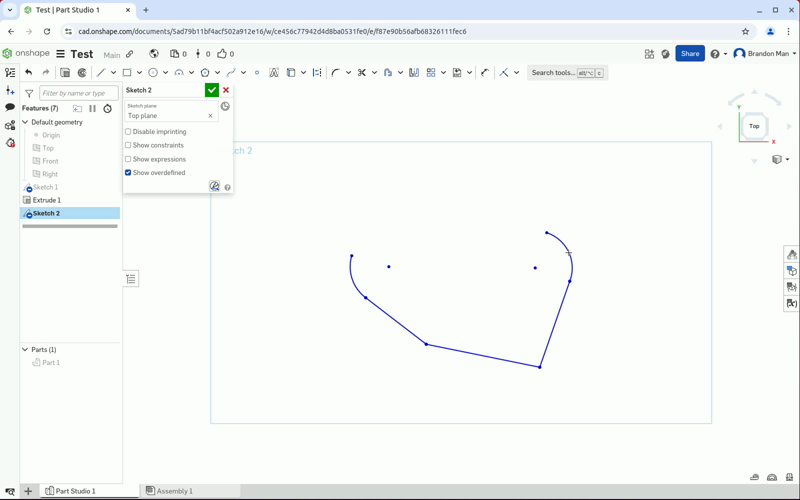
mouse_move(546, 232)
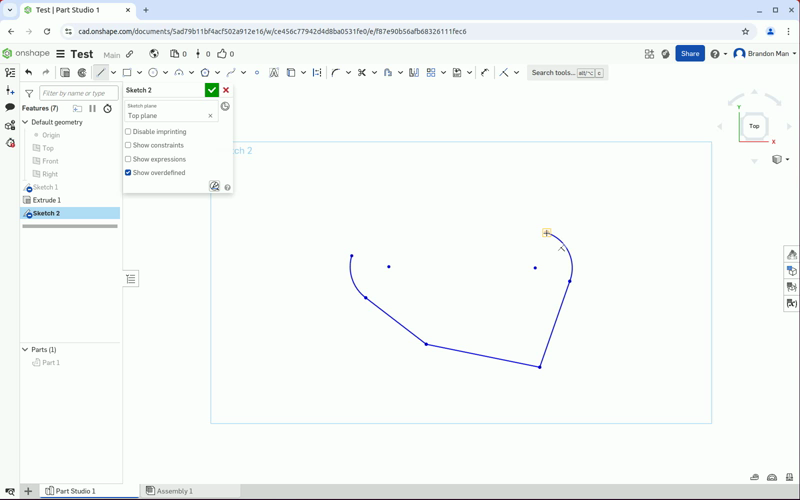
click(546, 232)
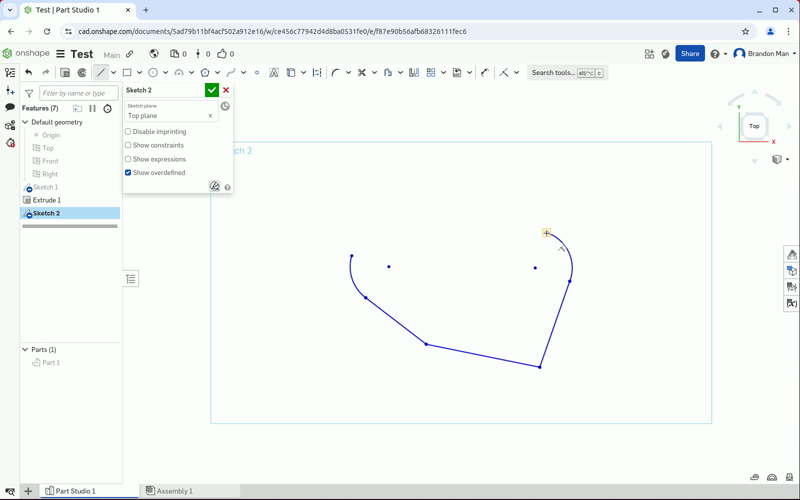
key_down(shift)
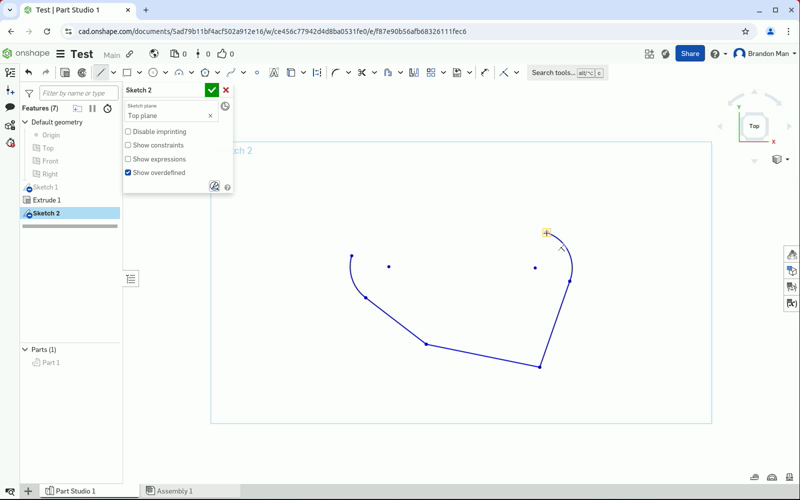
mouse_move(435, 195)
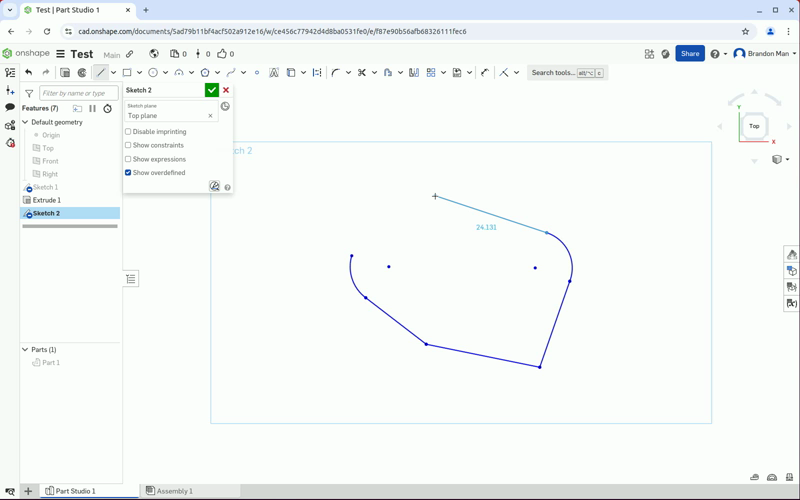
click(435, 195)
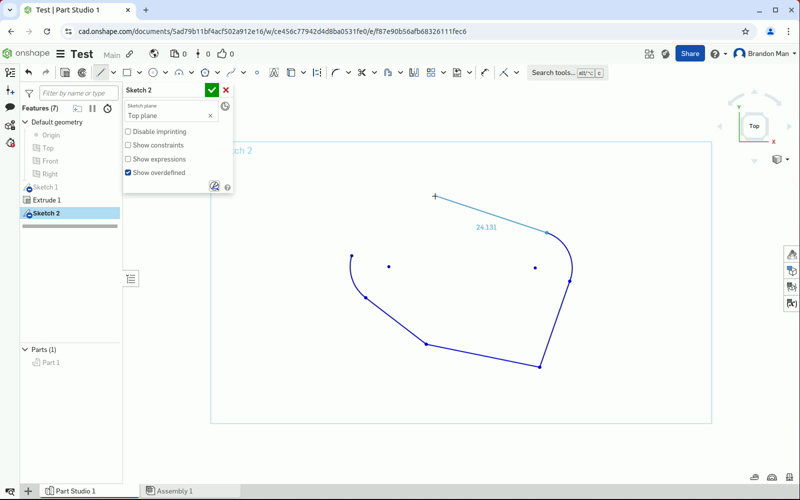
key_up(shift)
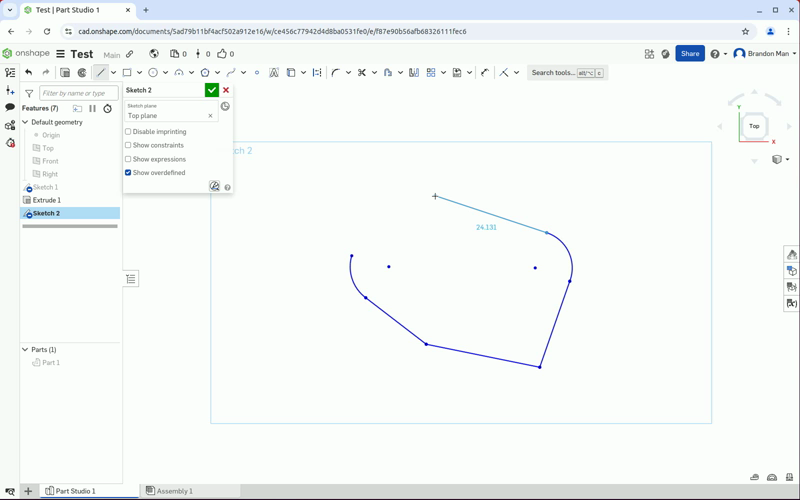
key_down(shift)
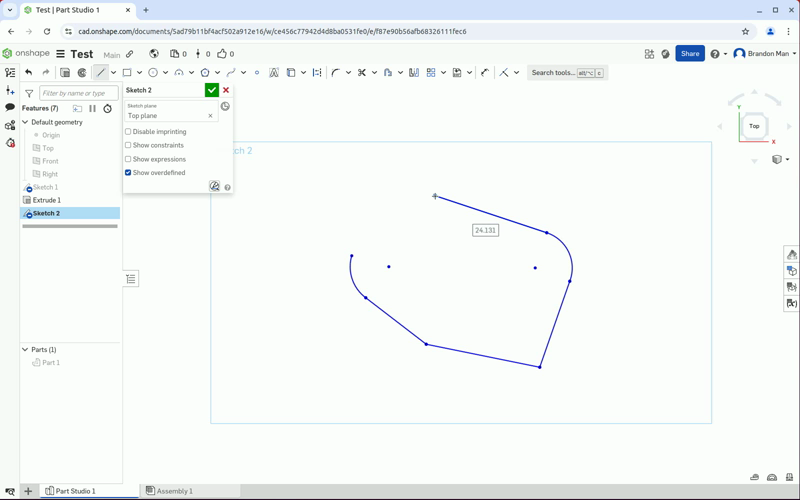
mouse_move(465, 195)
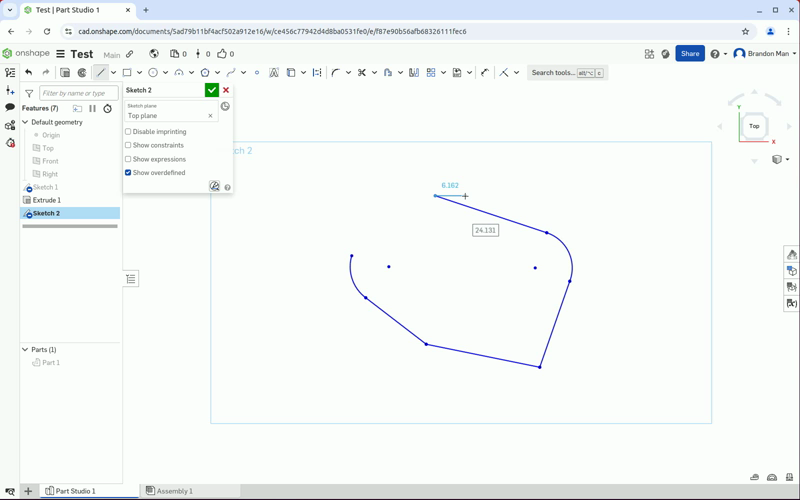
mouse_move(384, 193)
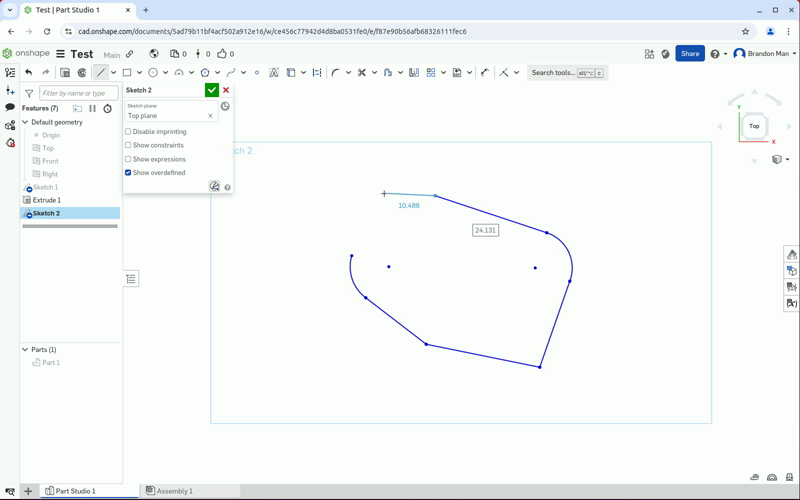
click(384, 193)
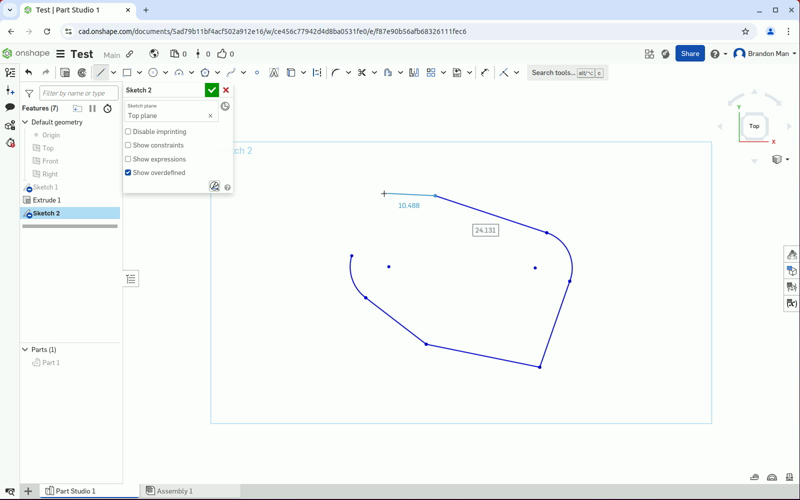
key_up(shift)
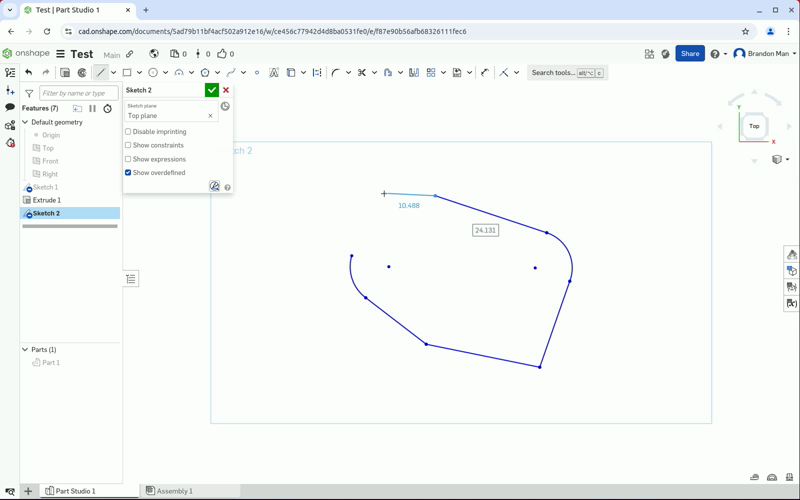
key_down(shift)
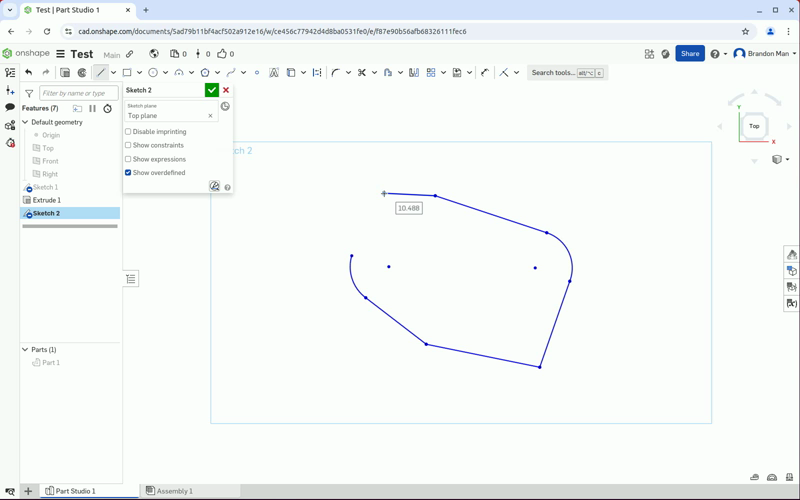
mouse_move(414, 193)
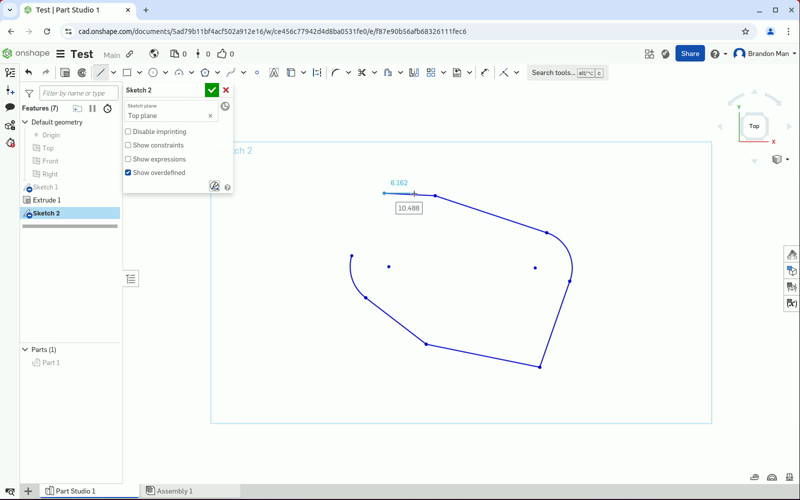
mouse_move(365, 211)
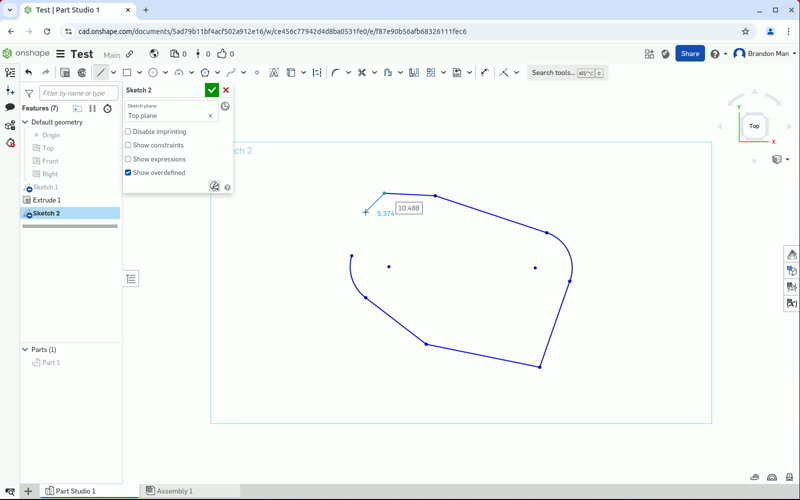
click(365, 211)
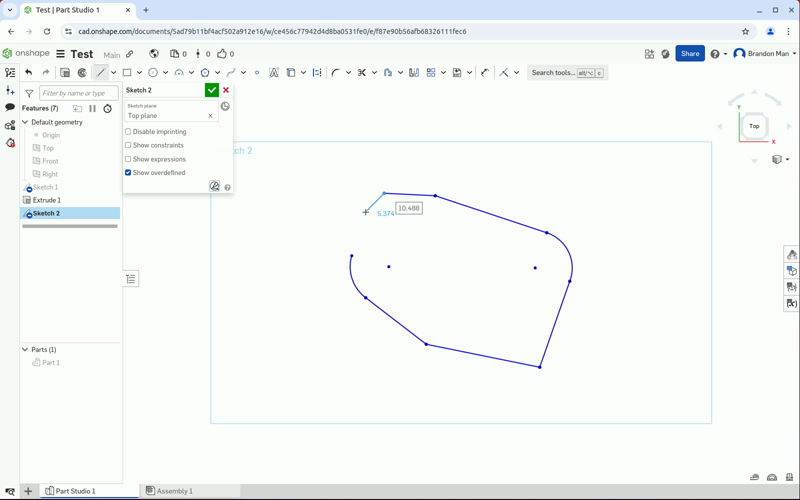
key_up(shift)
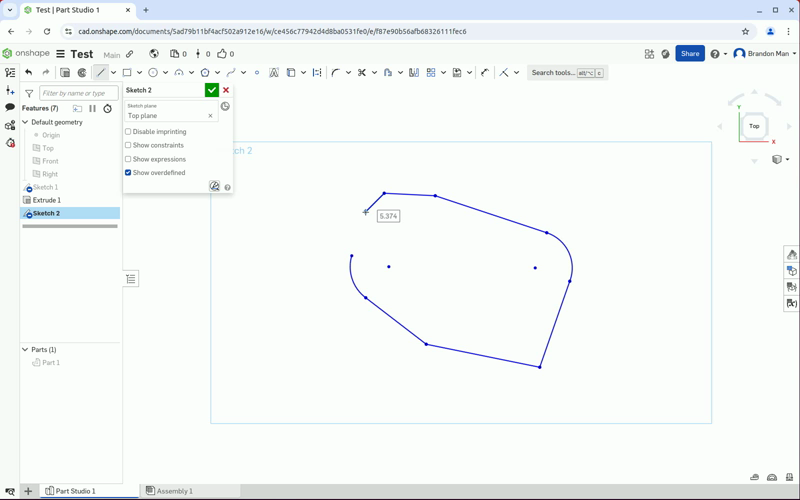
mouse_move(395, 211)
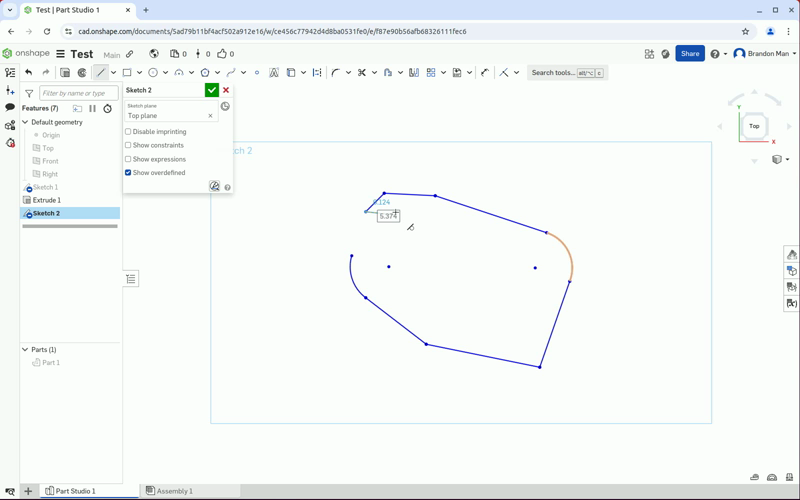
key_down(shift)
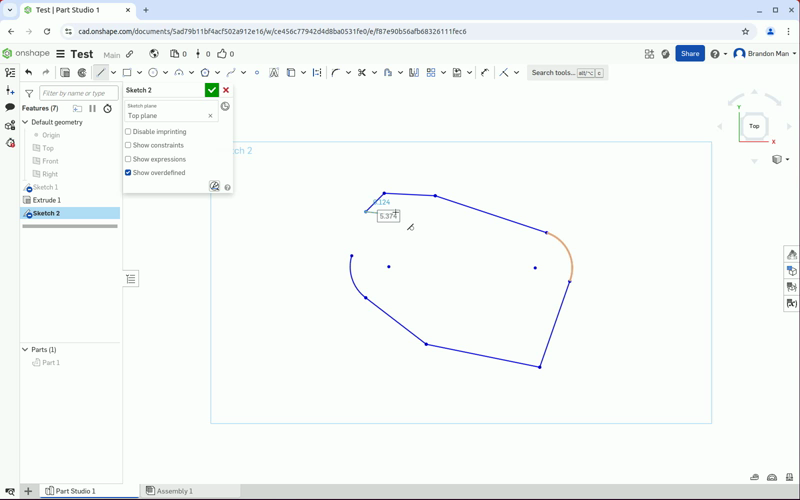
mouse_move(351, 255)
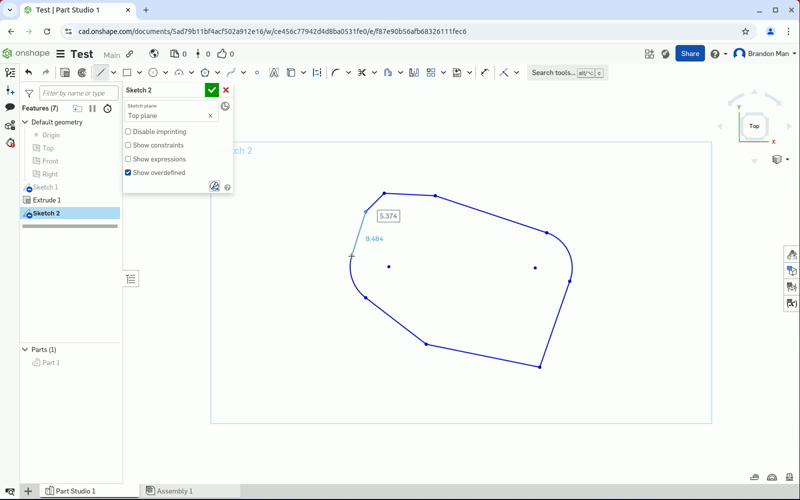
key_up(shift)
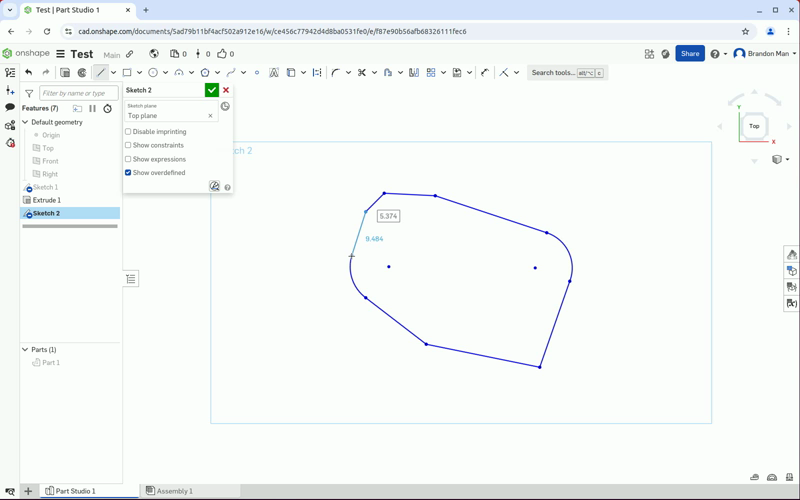
click(351, 255)
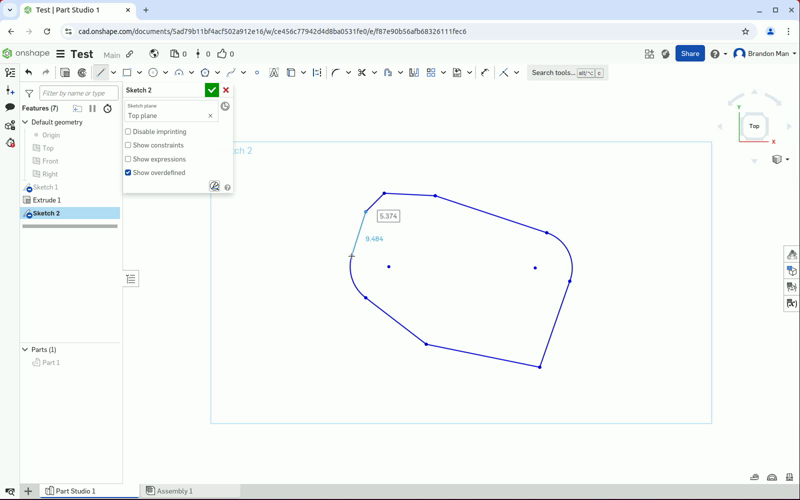
key(esc)
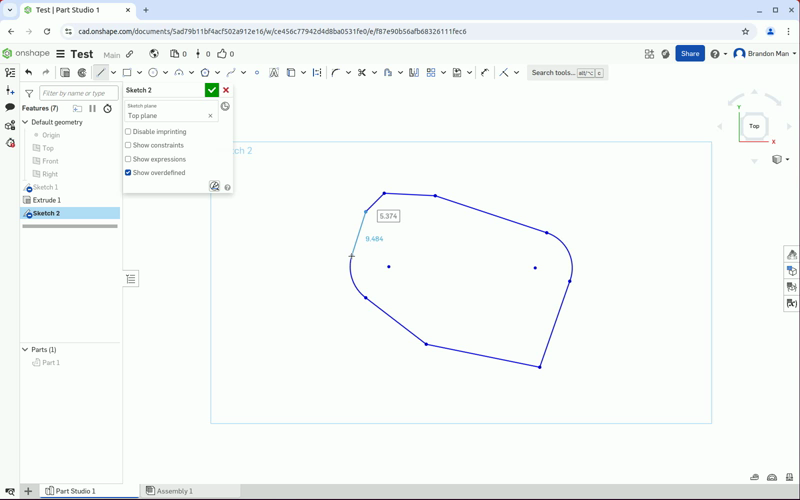
key(a)
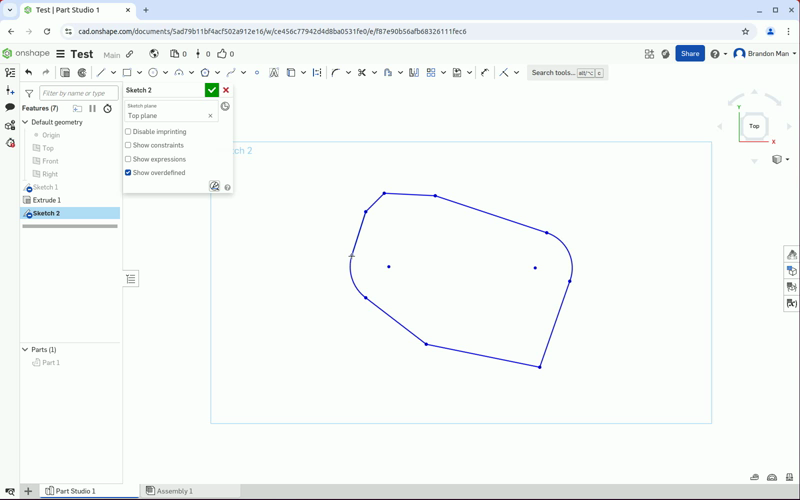
key_down(shift)
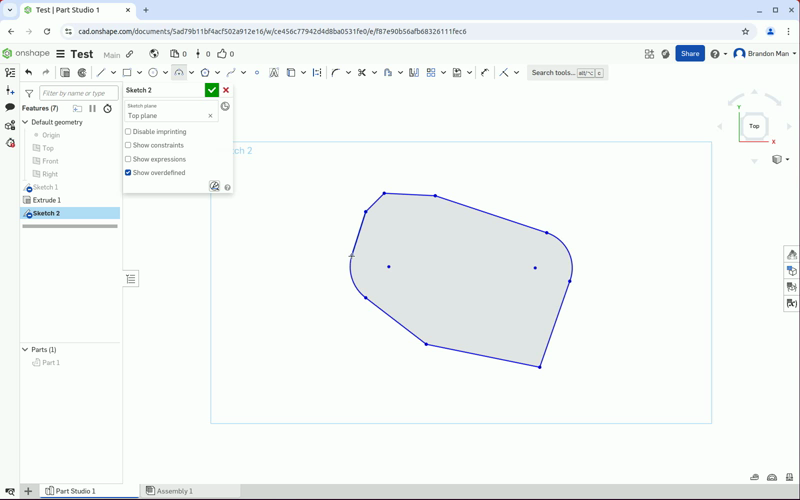
mouse_move(372, 262)
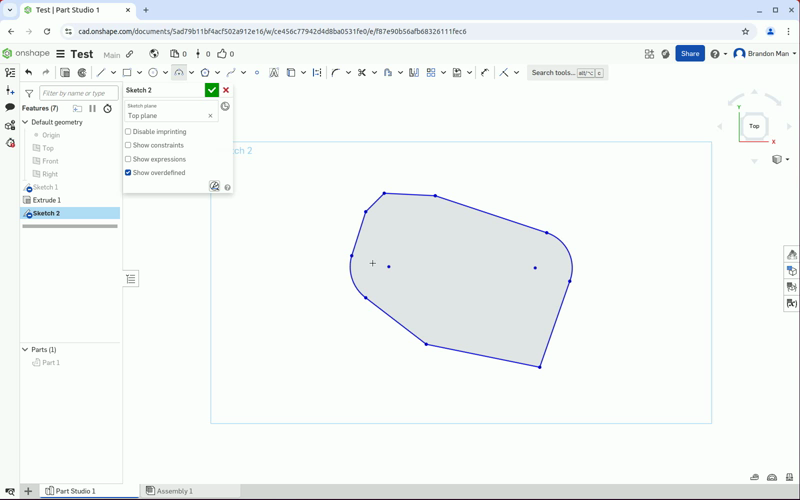
click(372, 262)
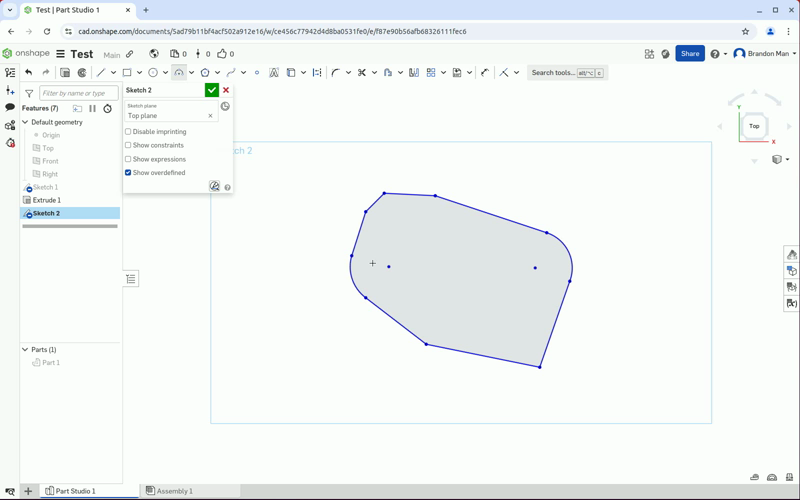
key_up(shift)
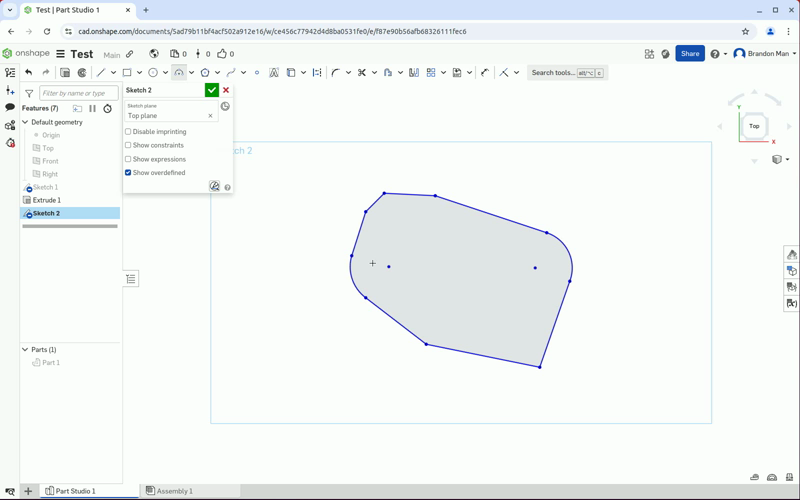
key_down(shift)
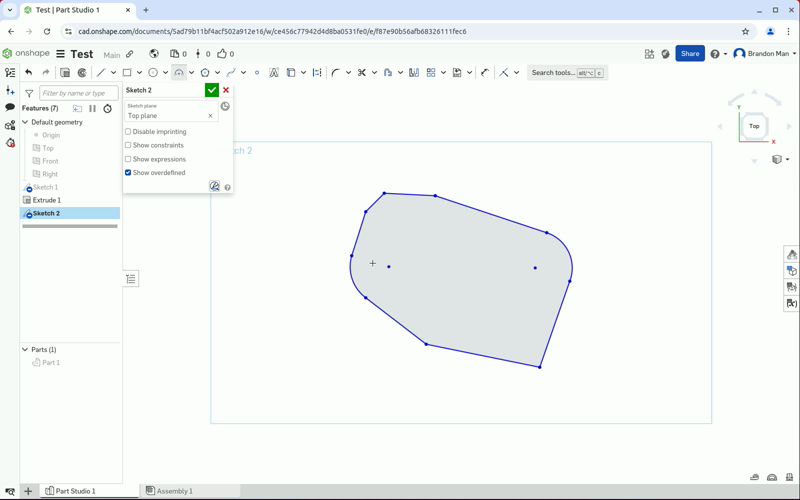
mouse_move(379, 279)
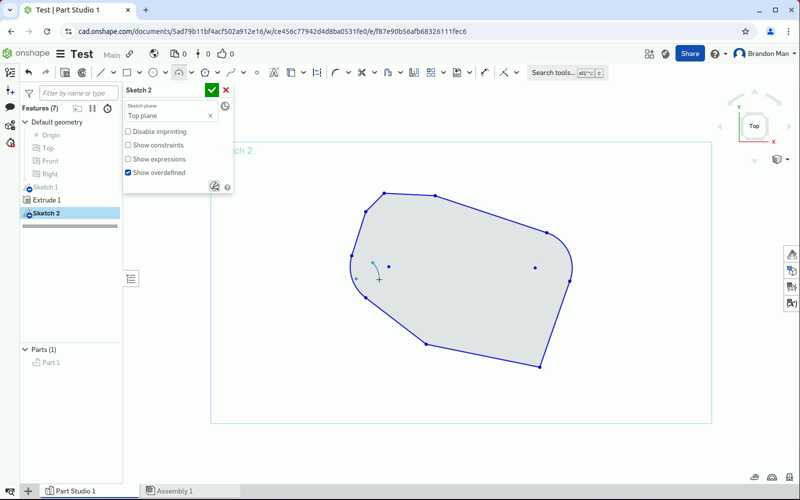
click(379, 279)
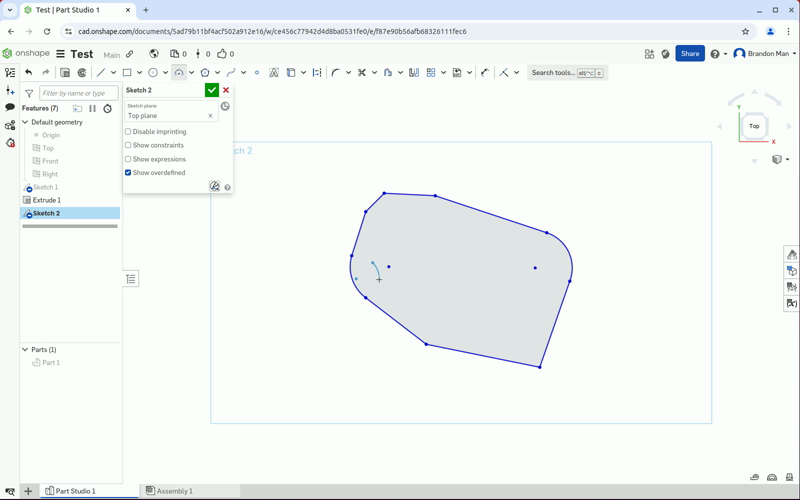
mouse_move(373, 272)
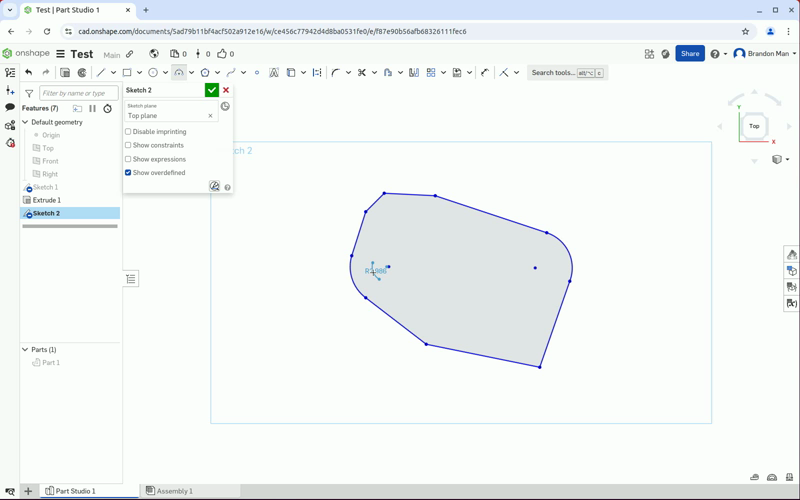
click(373, 272)
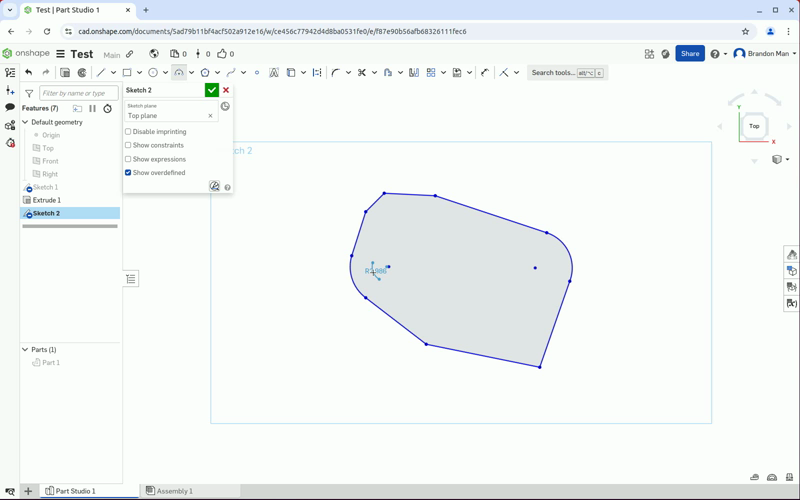
key_up(shift)
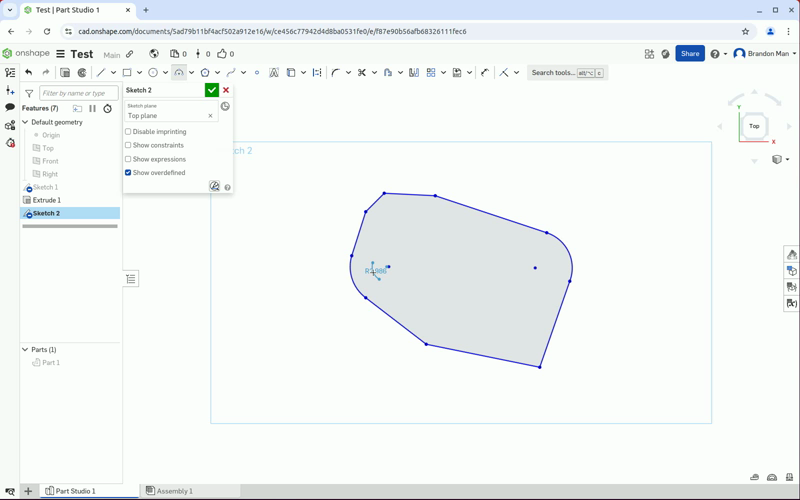
key(esc)
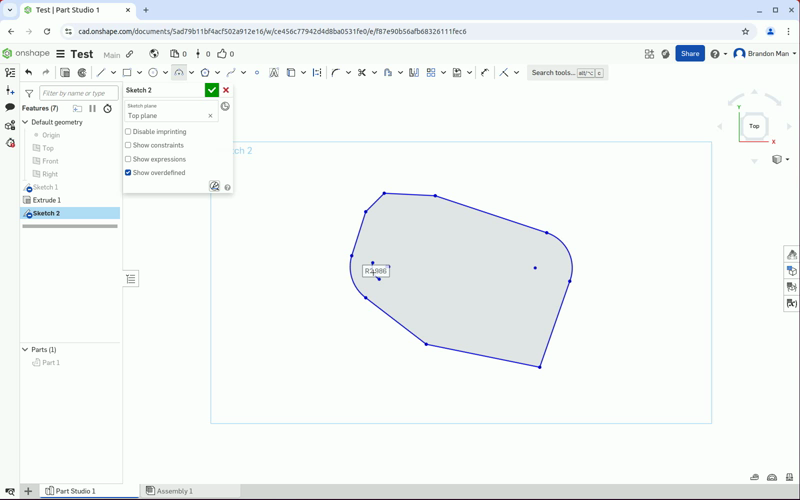
key(l)
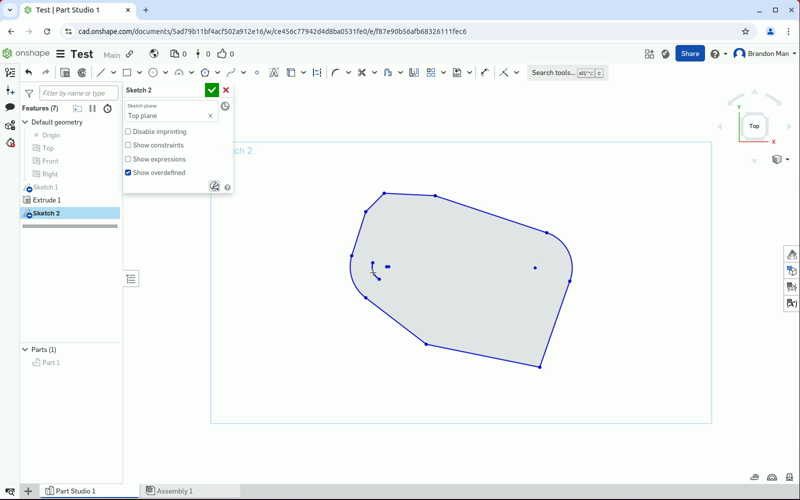
mouse_move(379, 279)
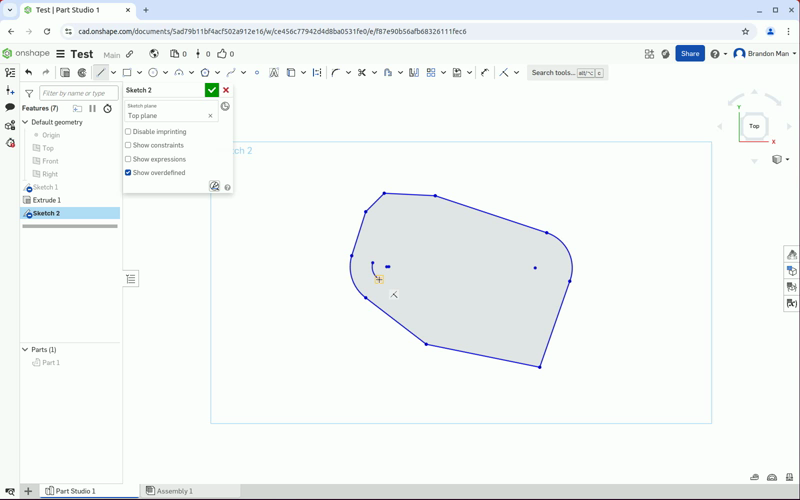
click(379, 279)
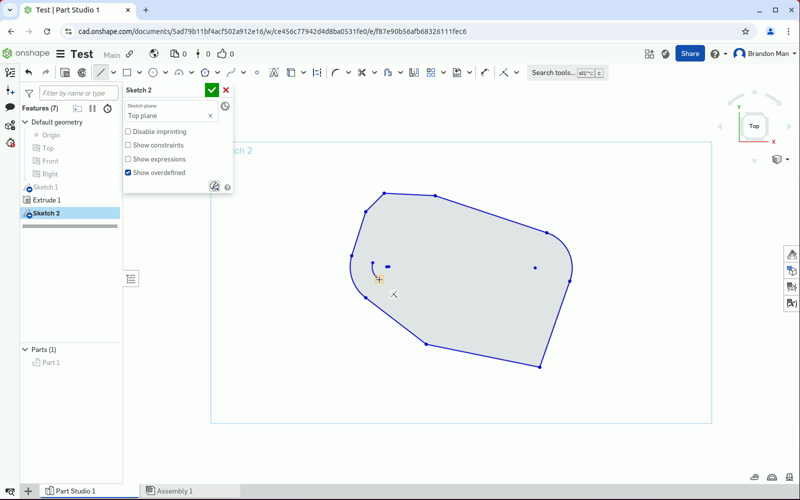
key_down(shift)
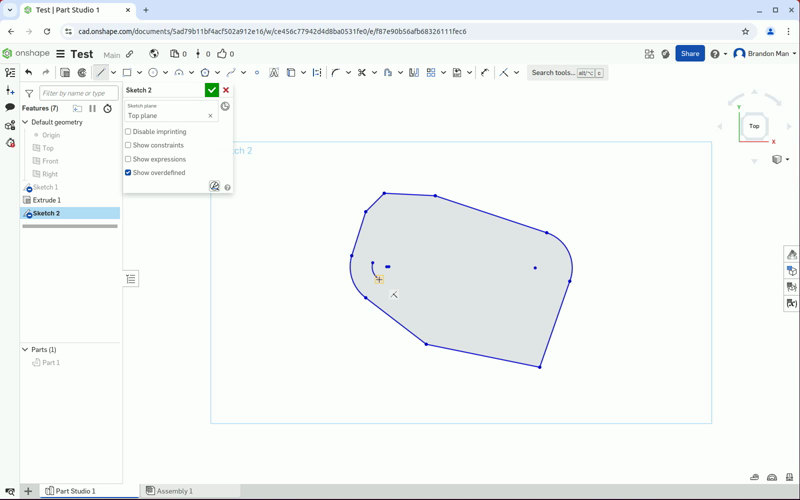
mouse_move(435, 323)
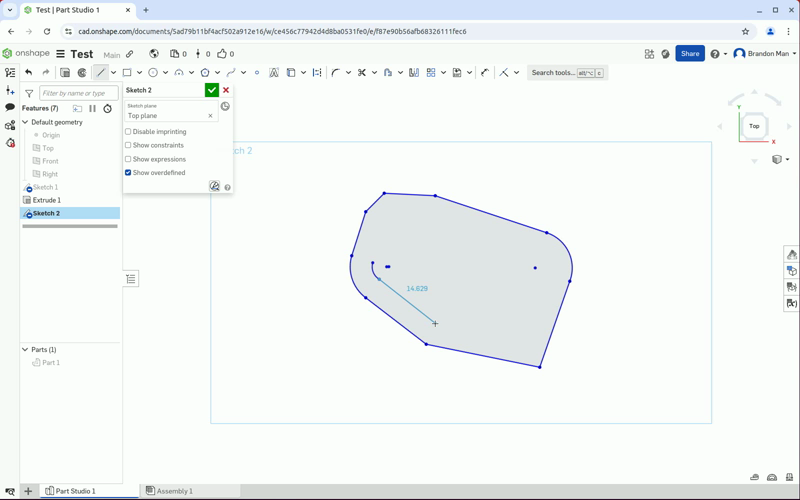
click(435, 323)
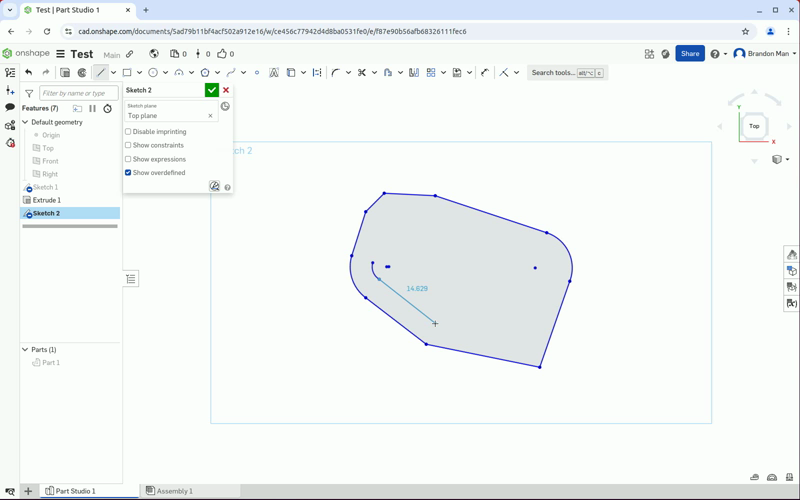
key_up(shift)
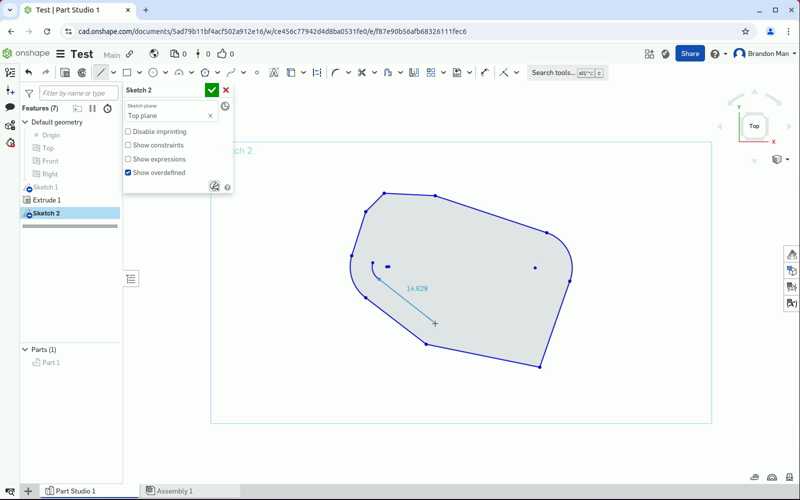
key_down(shift)
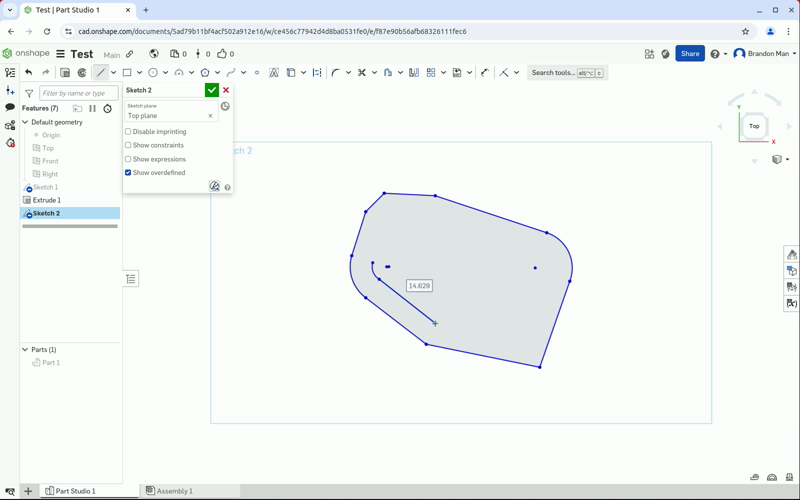
mouse_move(523, 341)
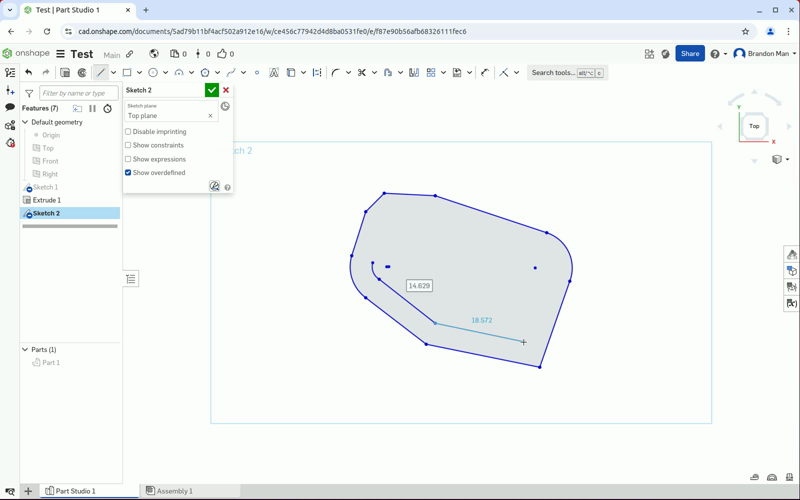
click(523, 341)
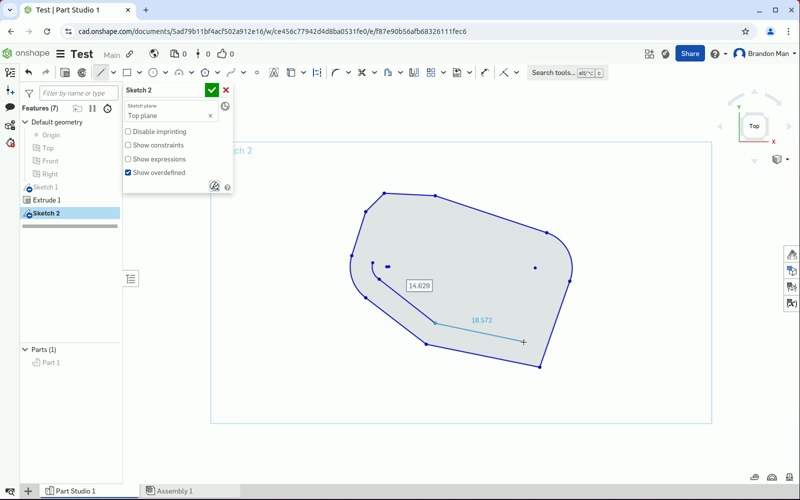
key_up(shift)
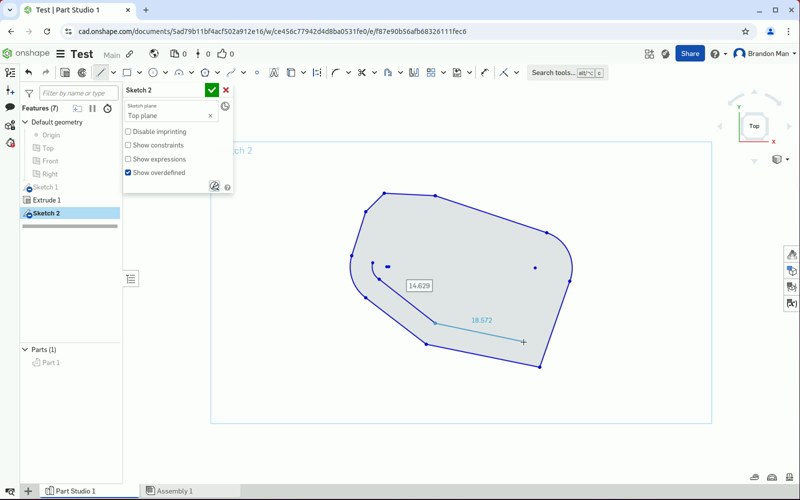
key_down(shift)
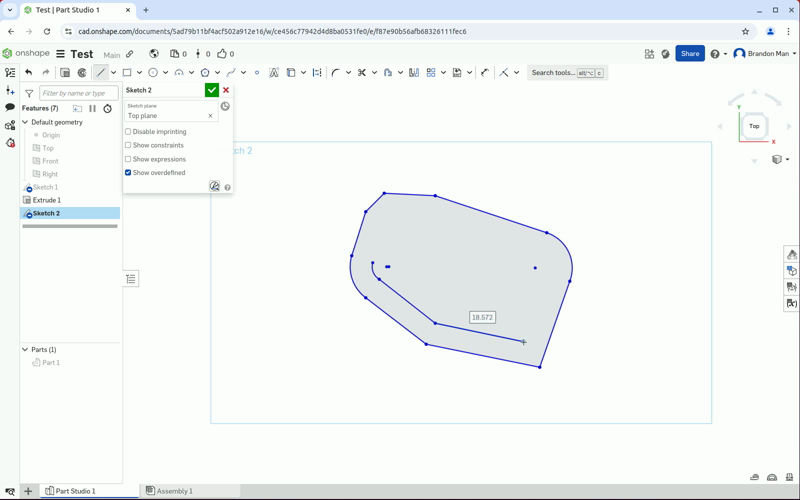
mouse_move(549, 272)
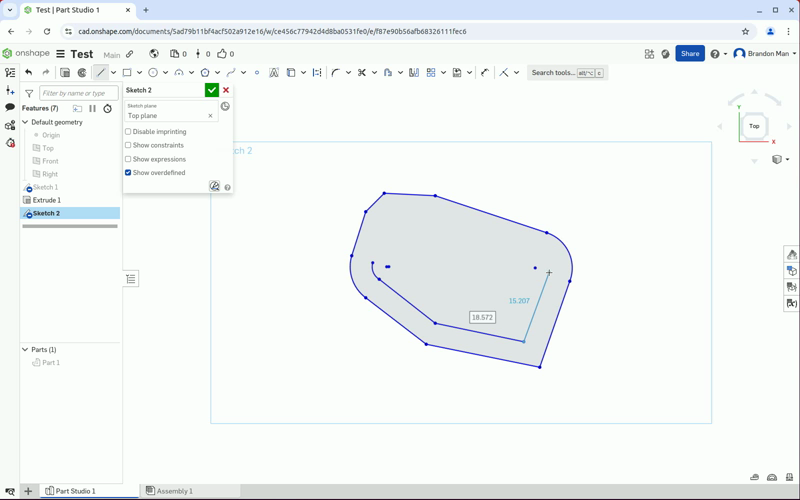
click(549, 272)
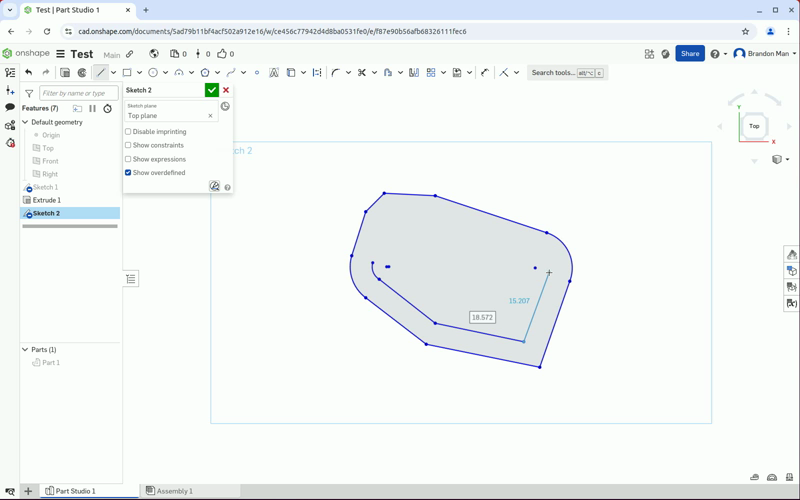
key_up(shift)
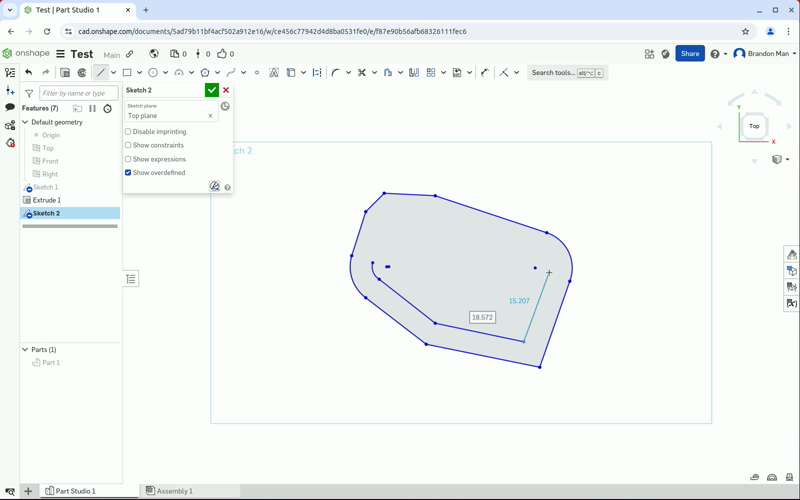
key(esc)
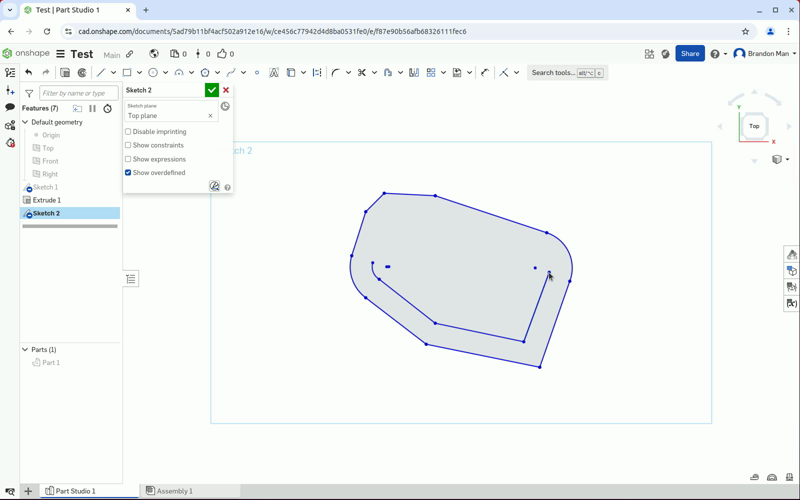
key(a)
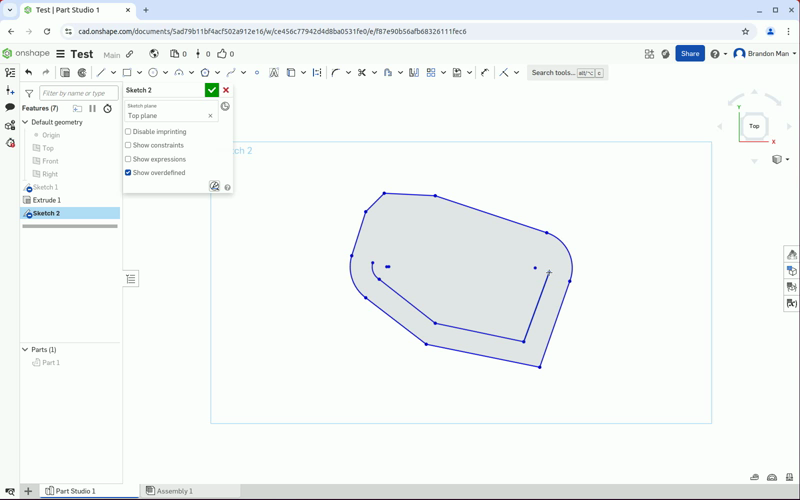
mouse_move(549, 272)
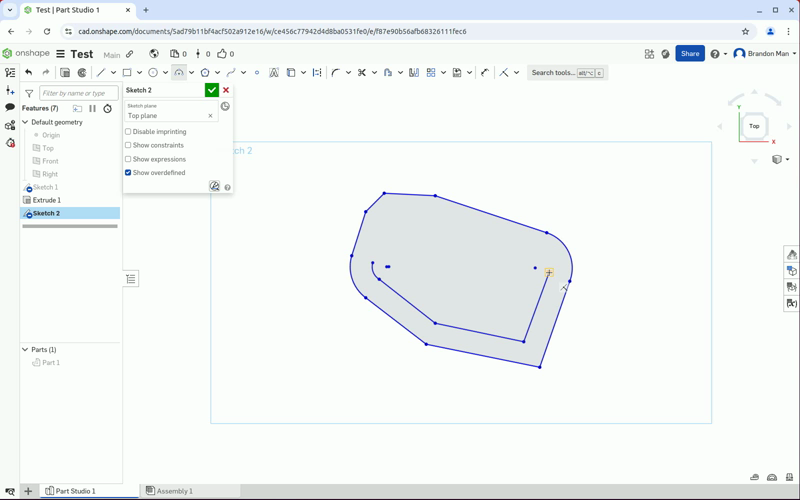
click(549, 272)
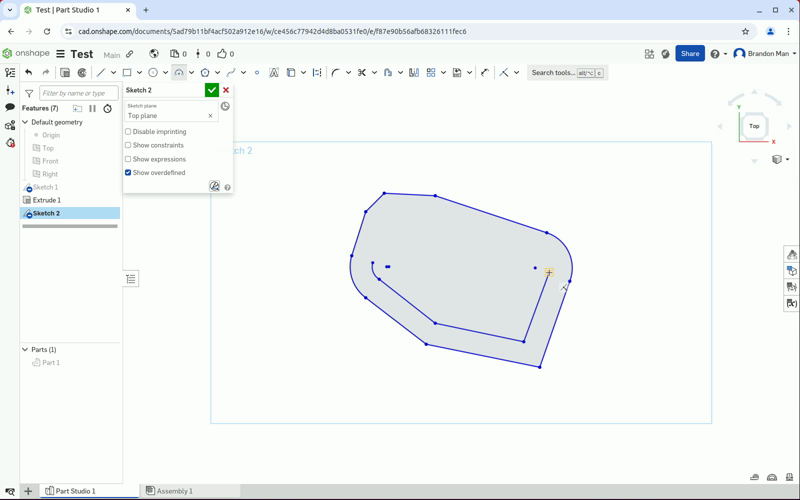
key_down(shift)
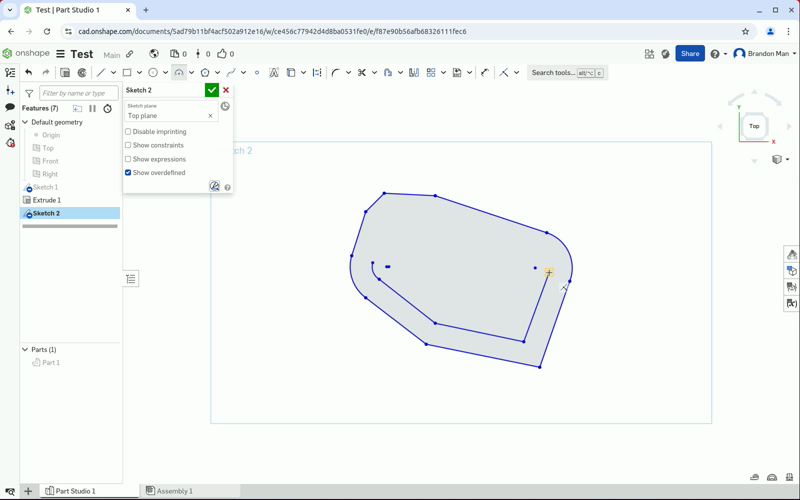
mouse_move(539, 253)
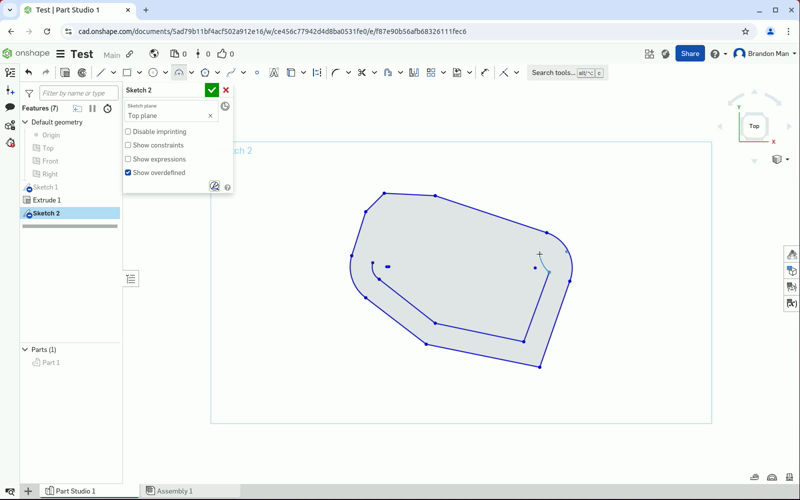
click(539, 253)
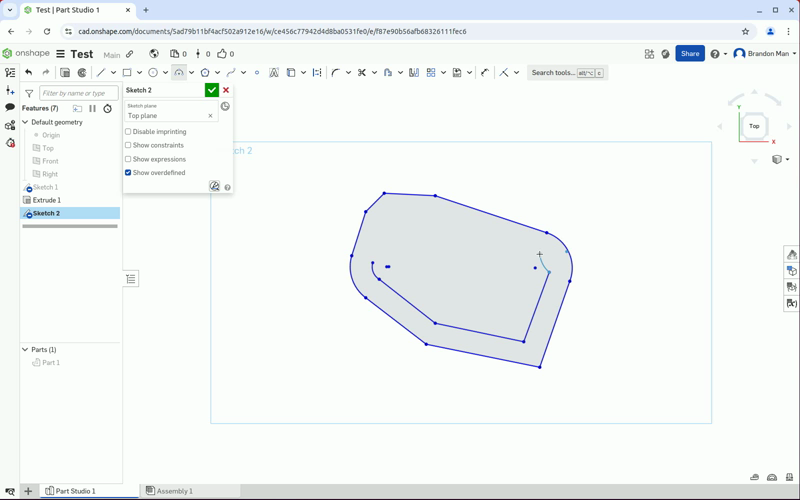
mouse_move(548, 261)
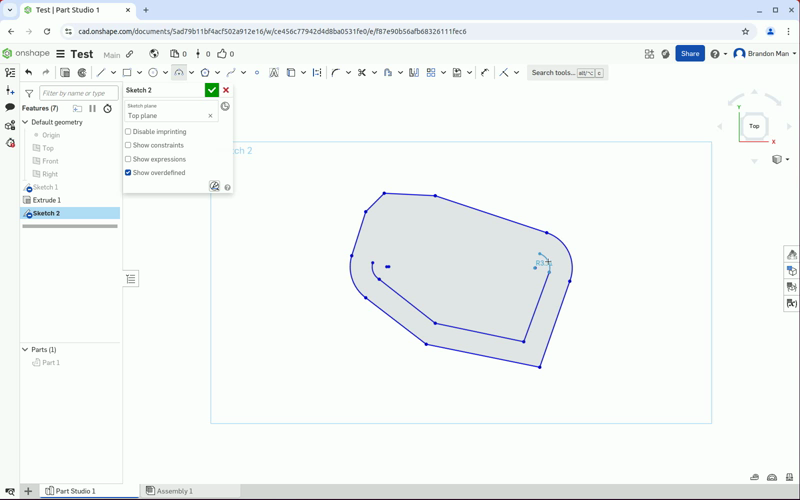
click(548, 261)
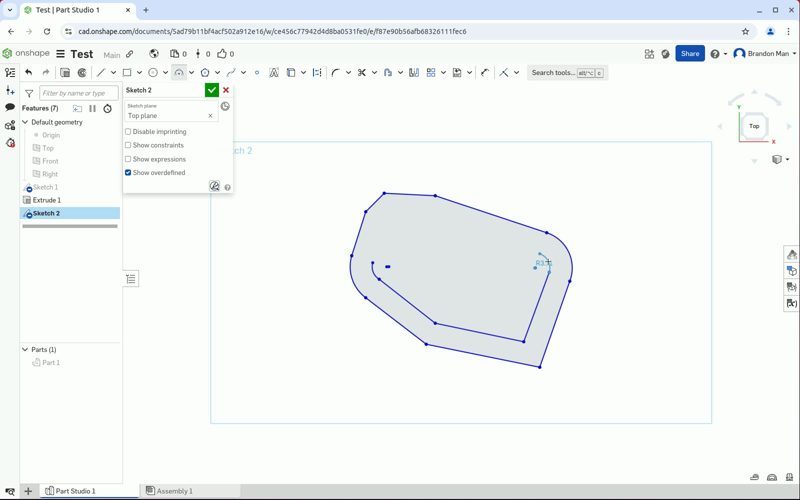
key_up(shift)
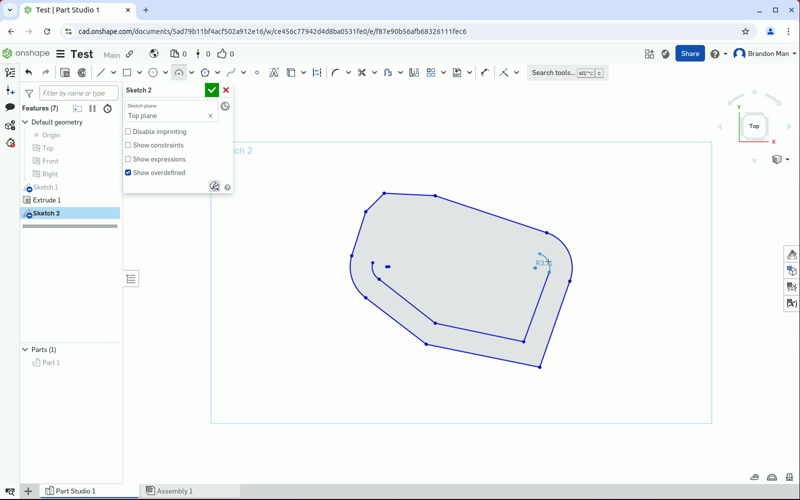
key(esc)
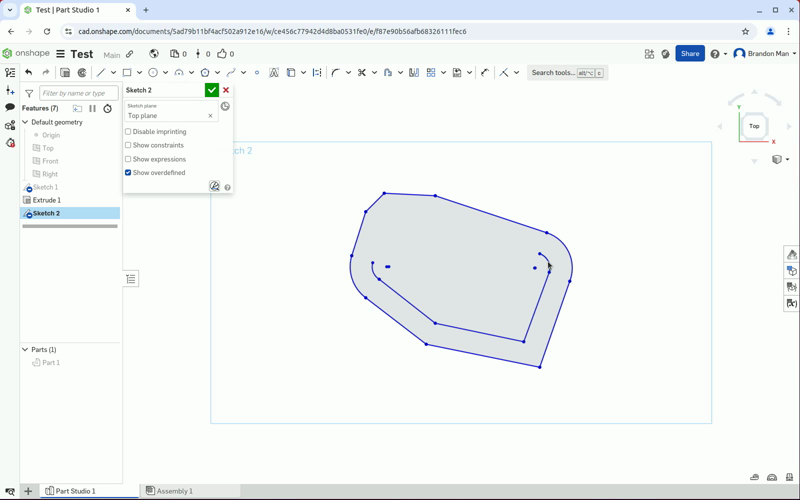
key(l)
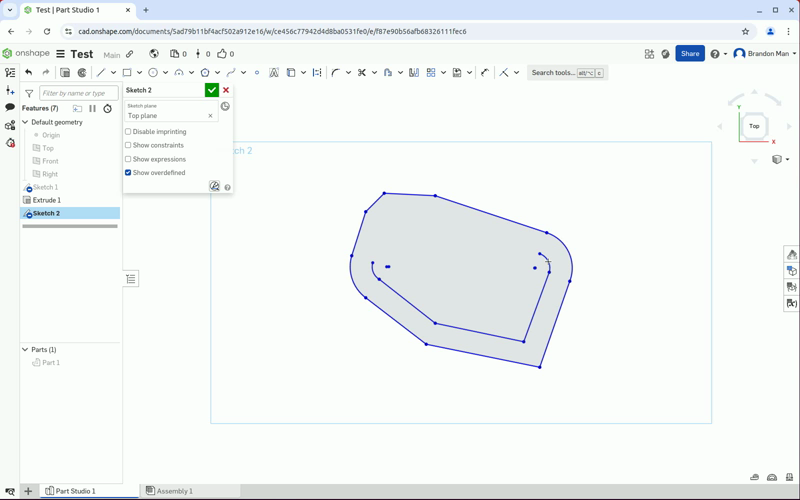
mouse_move(539, 253)
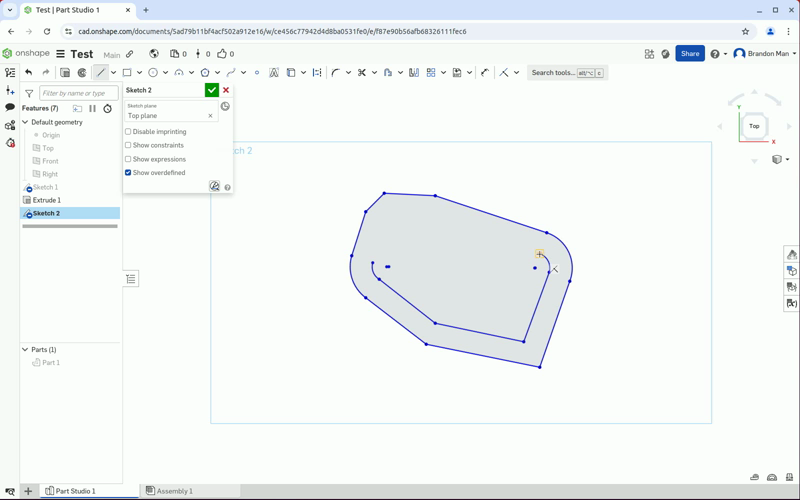
click(539, 253)
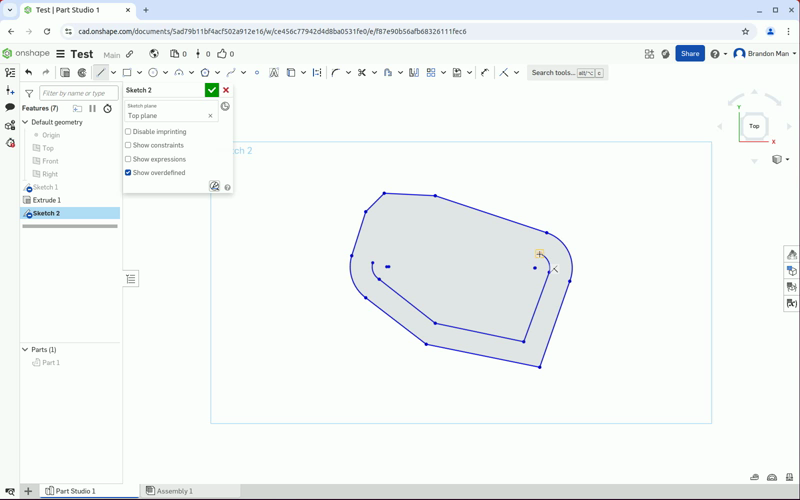
key_down(shift)
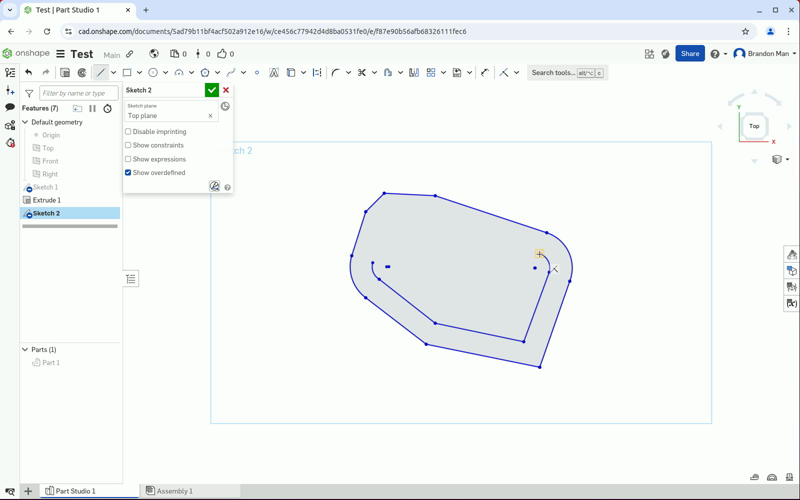
mouse_move(432, 218)
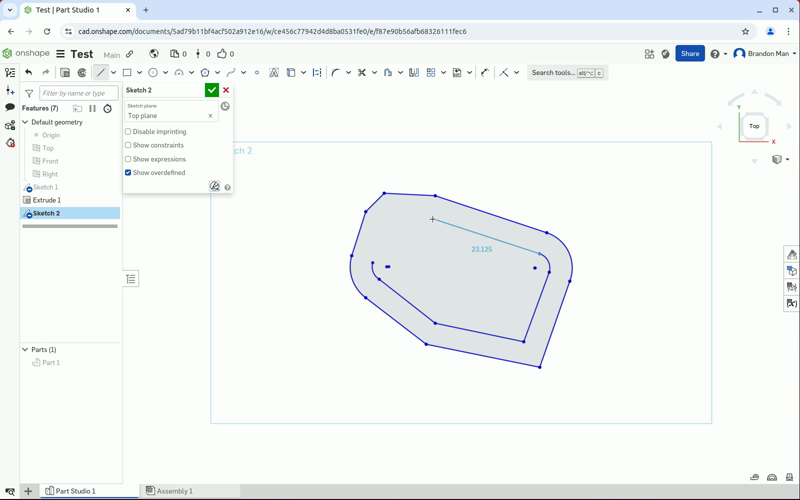
click(432, 218)
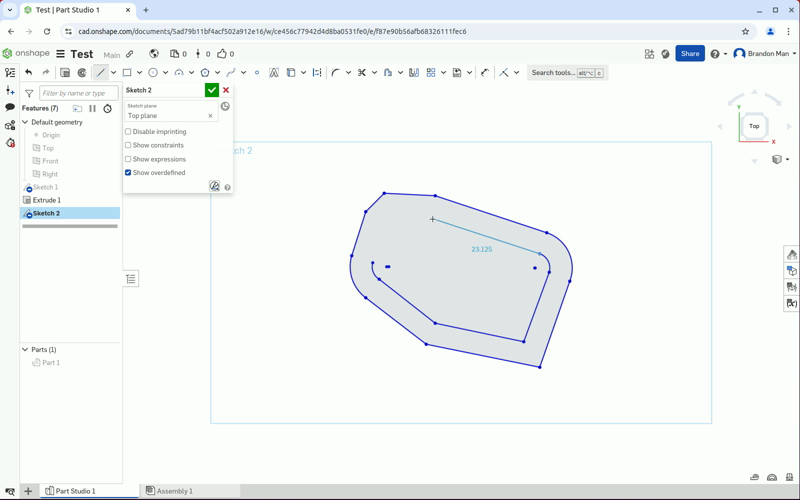
key_up(shift)
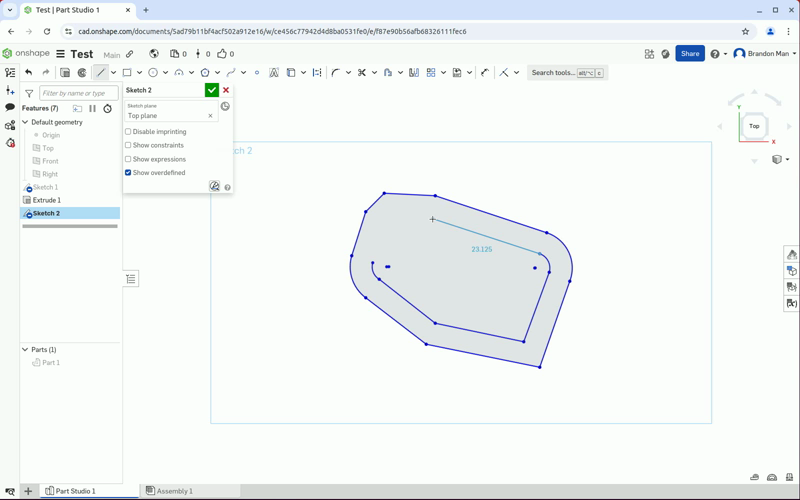
key_down(shift)
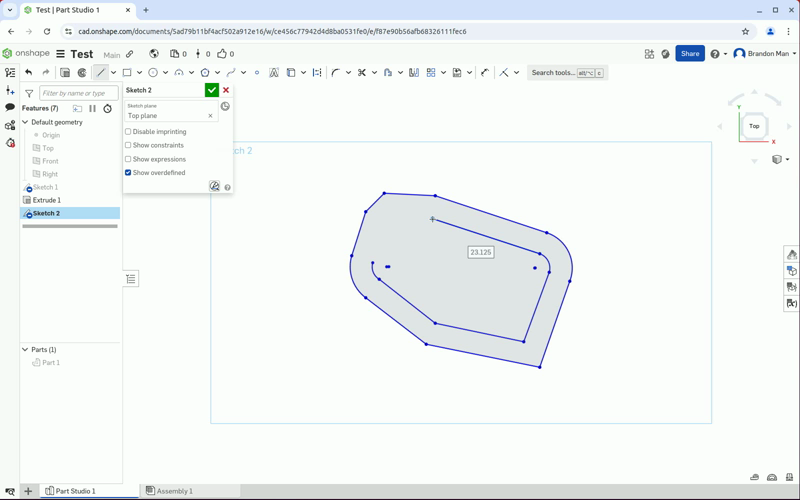
mouse_move(462, 218)
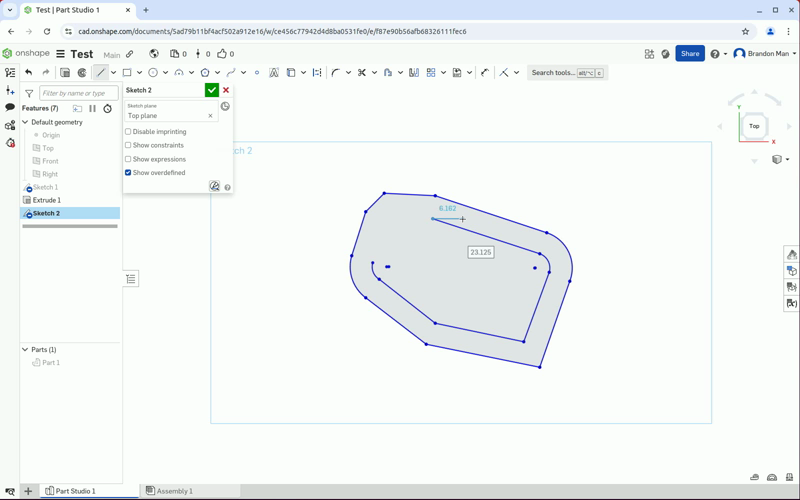
mouse_move(386, 216)
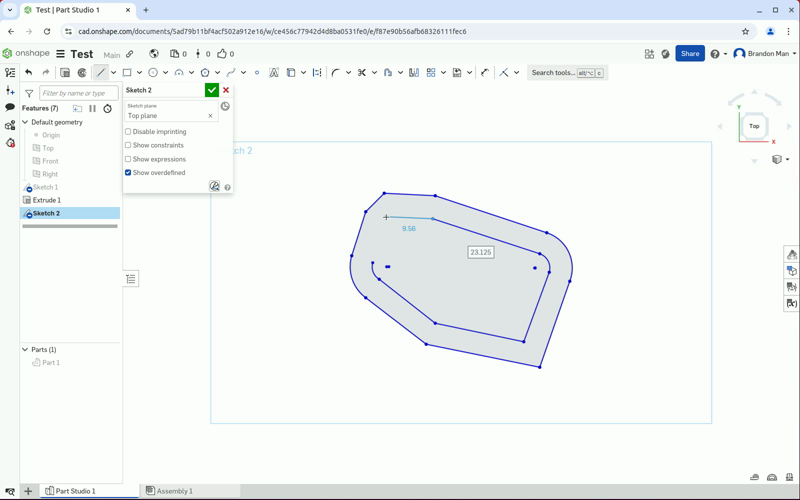
click(386, 216)
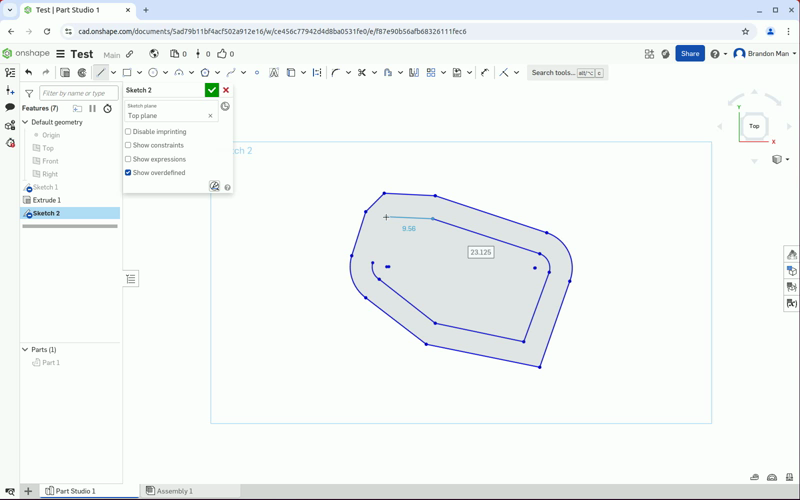
key_up(shift)
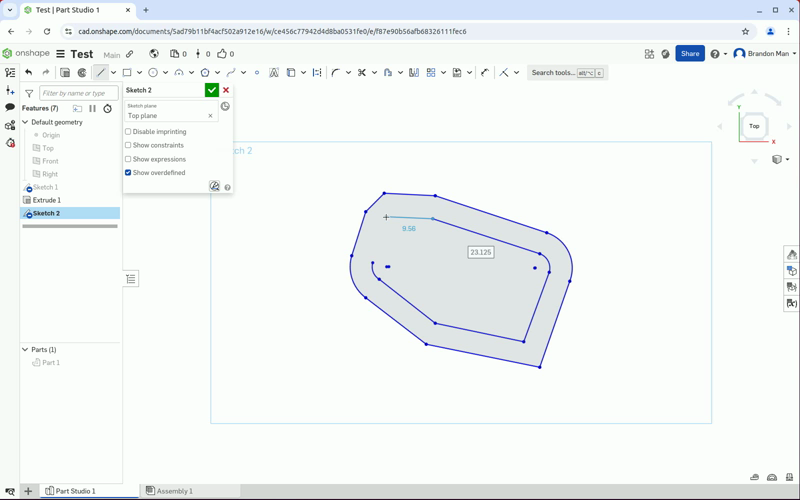
mouse_move(416, 216)
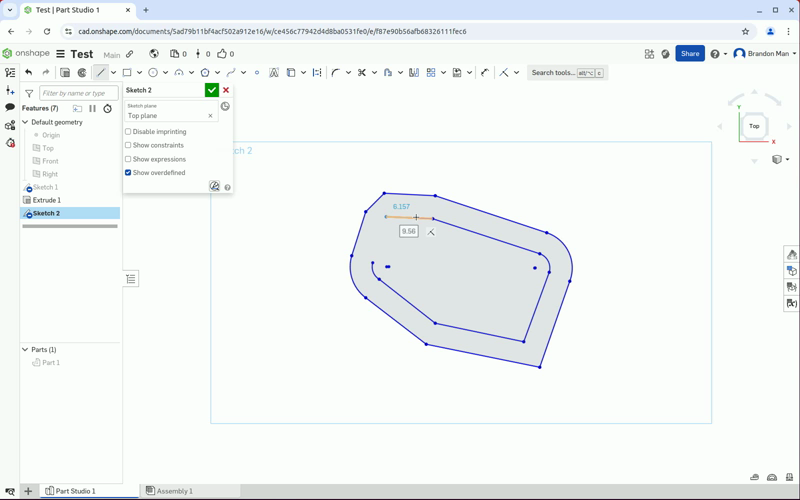
key_down(shift)
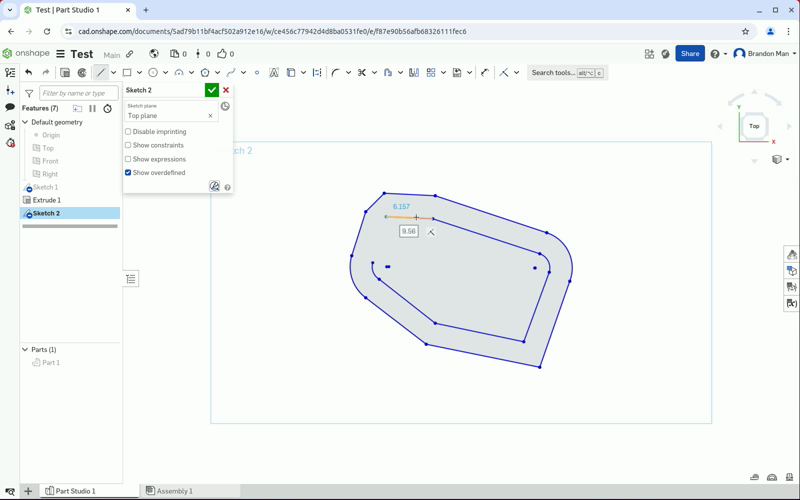
mouse_move(372, 262)
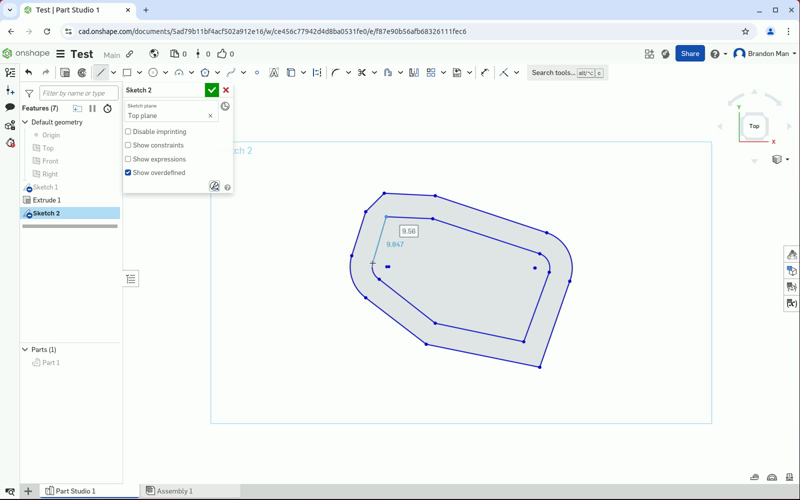
key_up(shift)
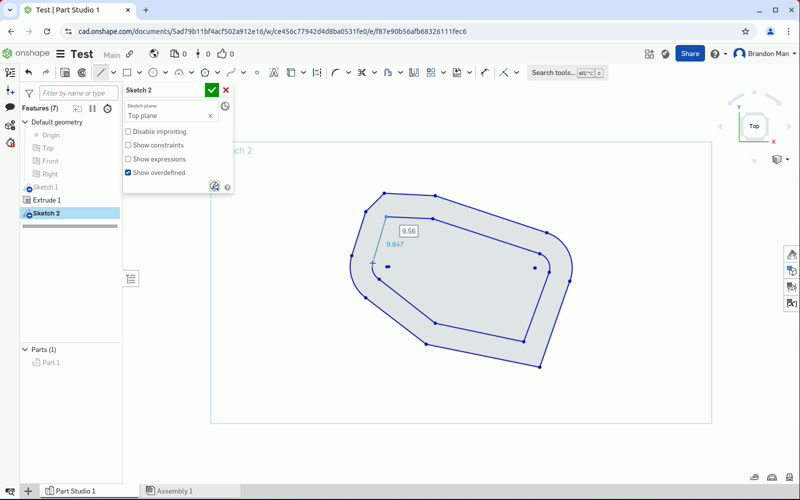
click(372, 262)
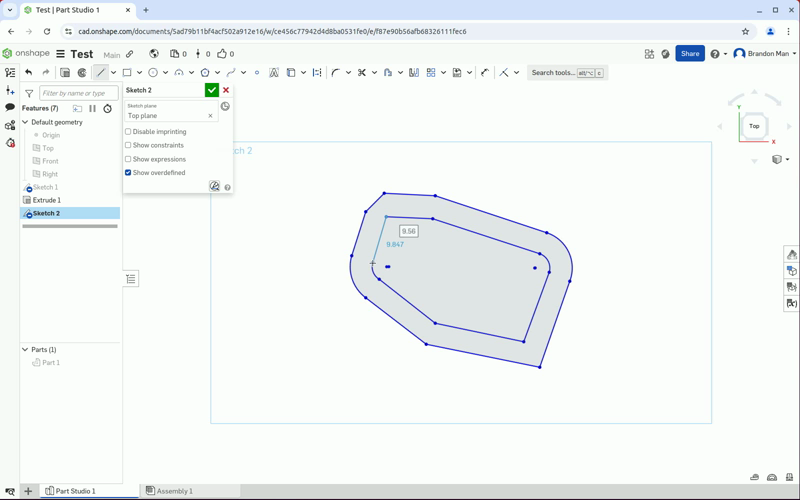
key(esc)
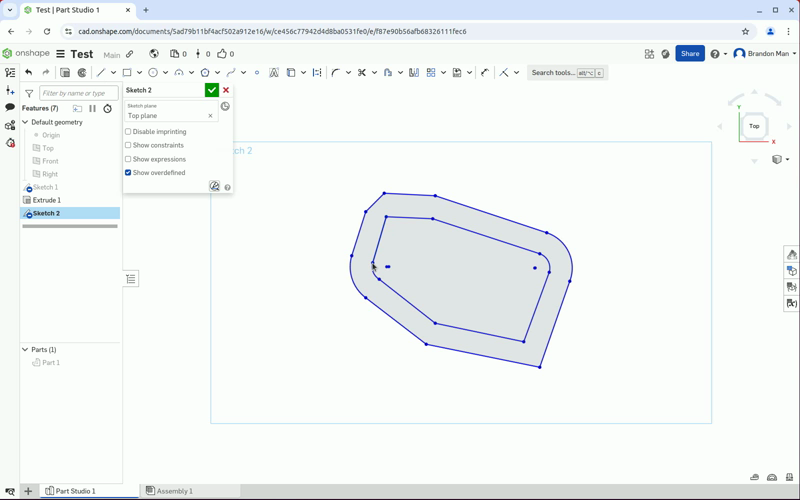
mouse_move(393, 203)
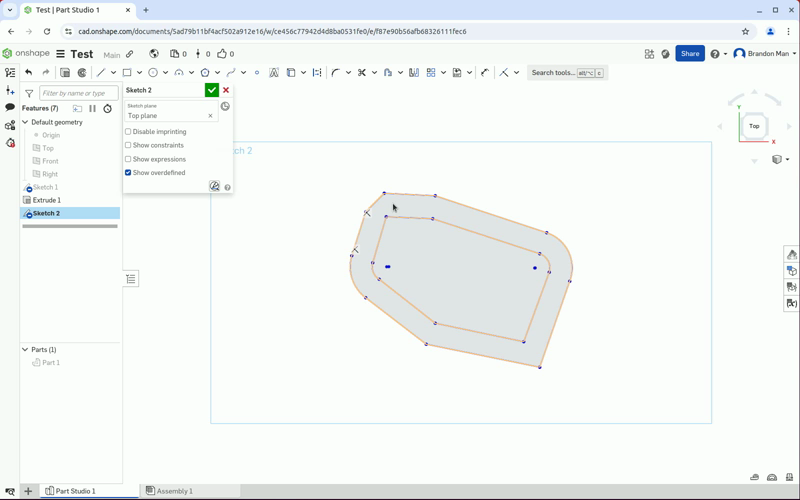
click(393, 203)
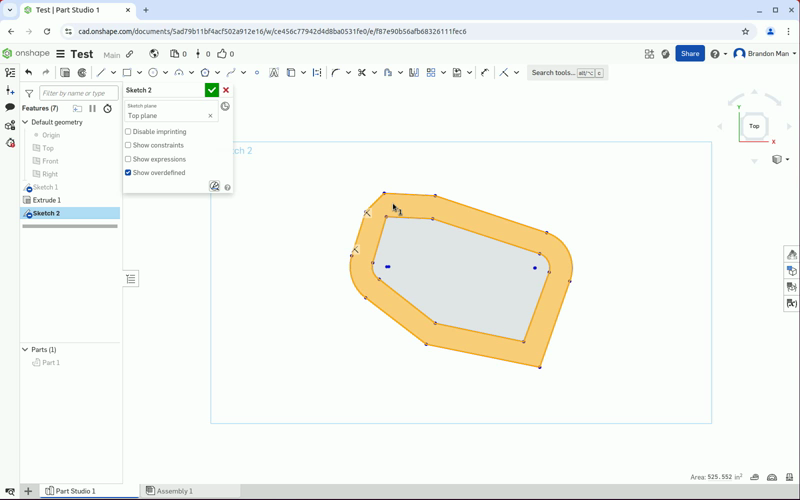
mouse_move(73, 352)
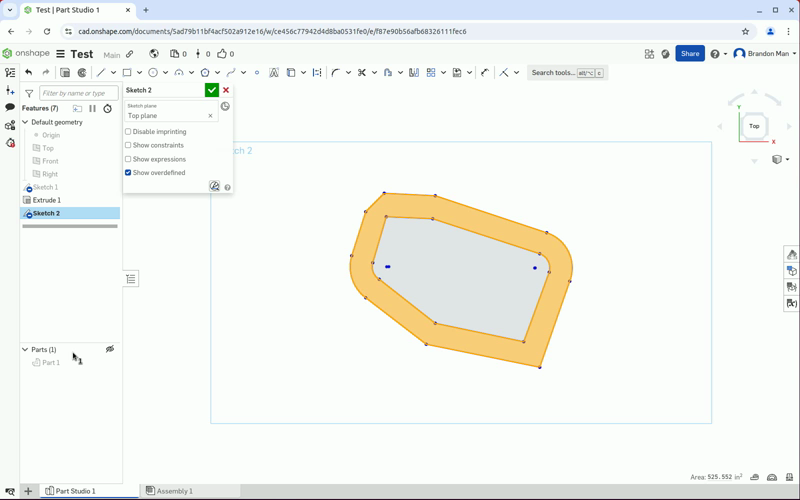
key(shift+y)
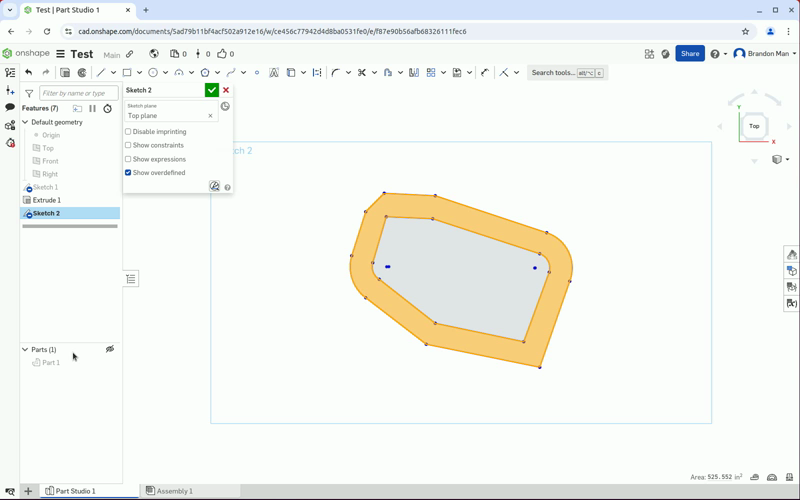
key(shift+e)
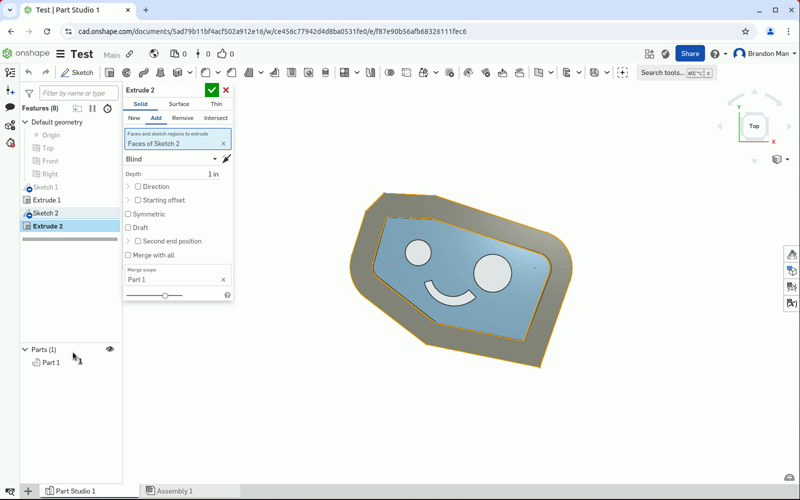
mouse_move(143, 106)
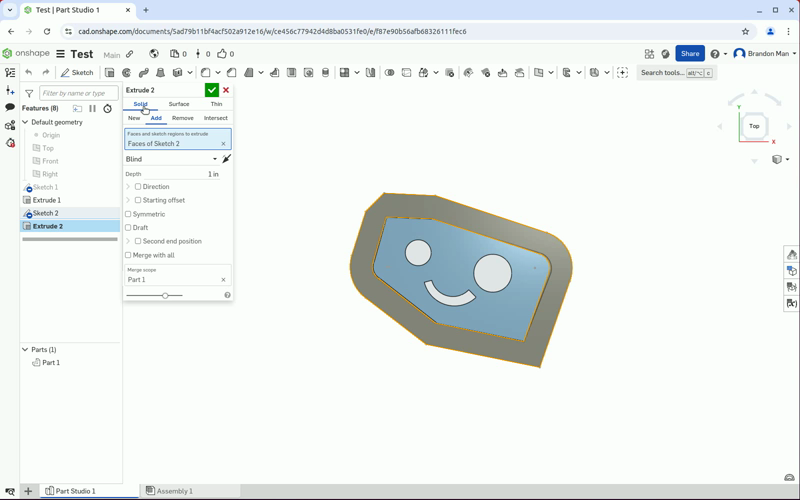
click(143, 106)
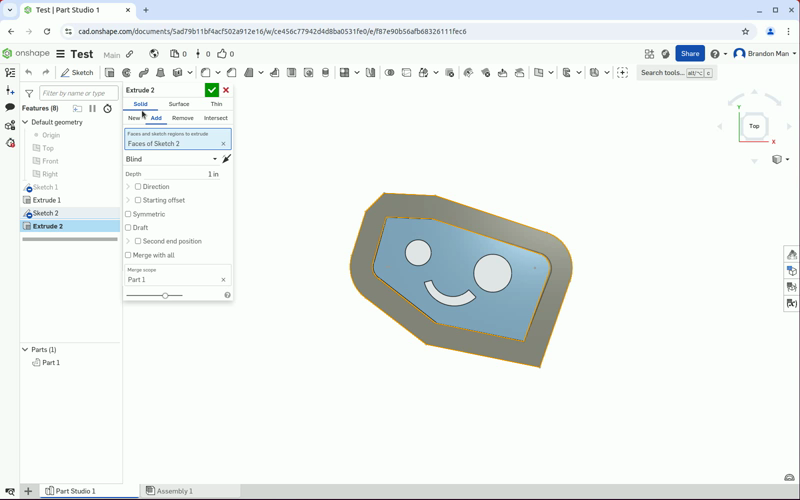
mouse_move(137, 120)
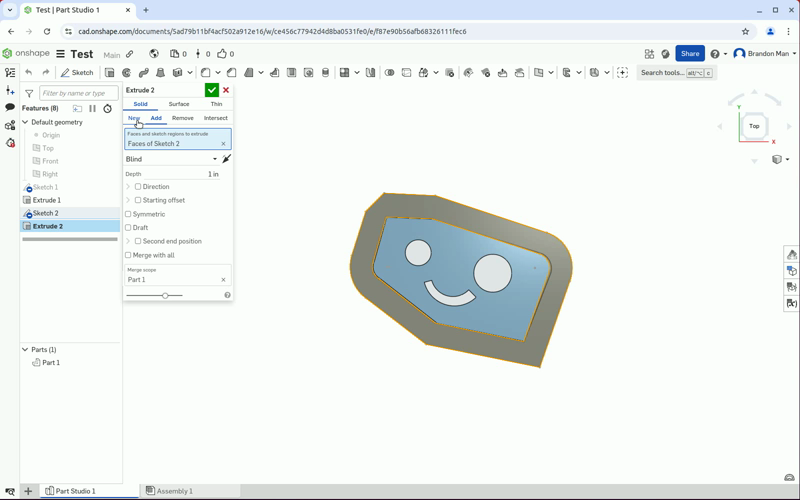
click(137, 120)
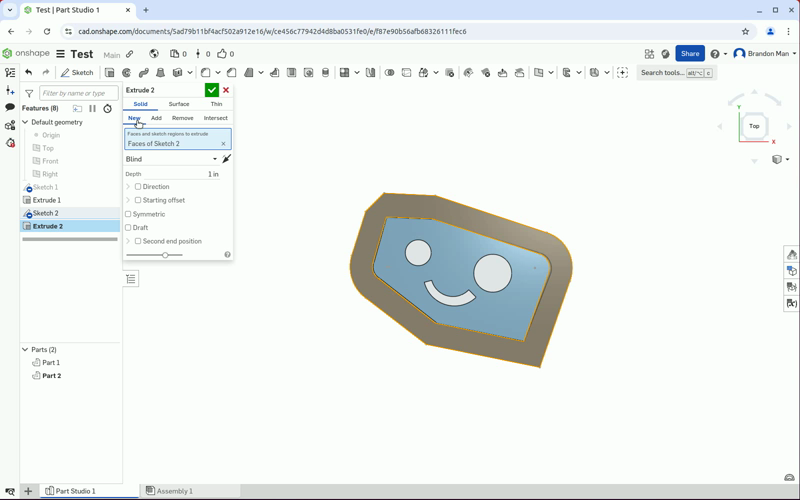
key(tab, 4)
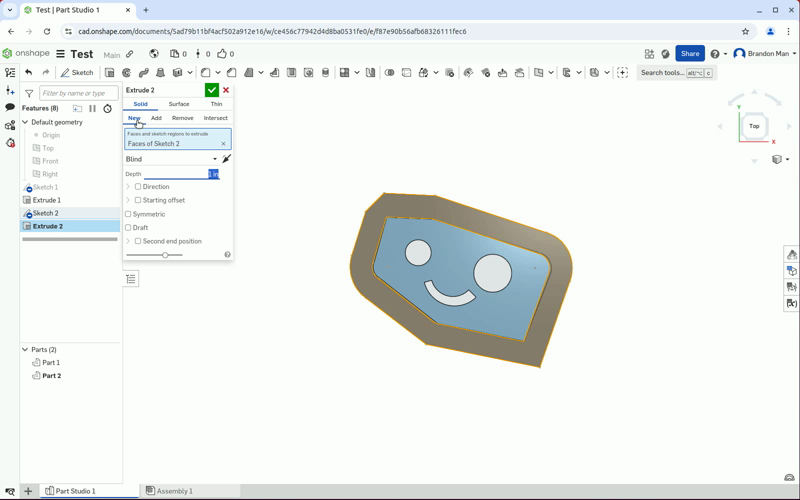
text(4.574)
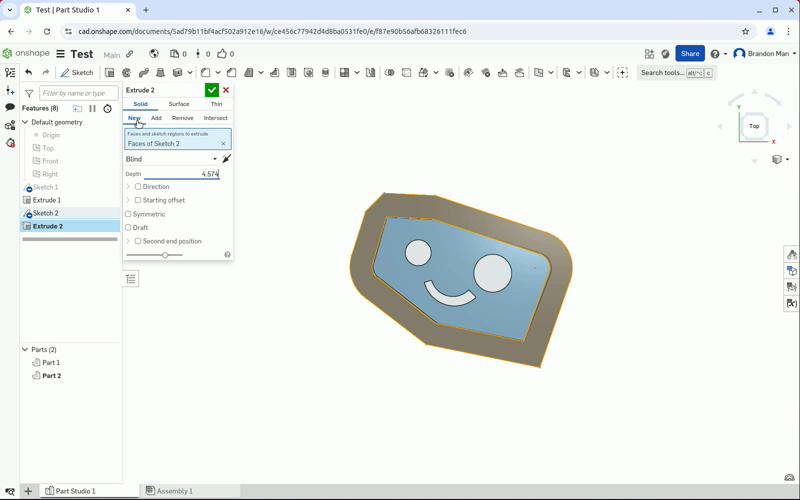
key(enter)
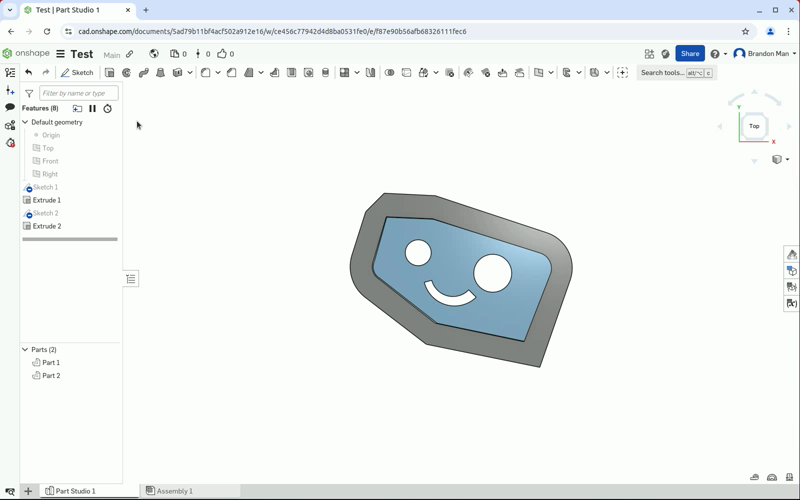
key(shift+h)
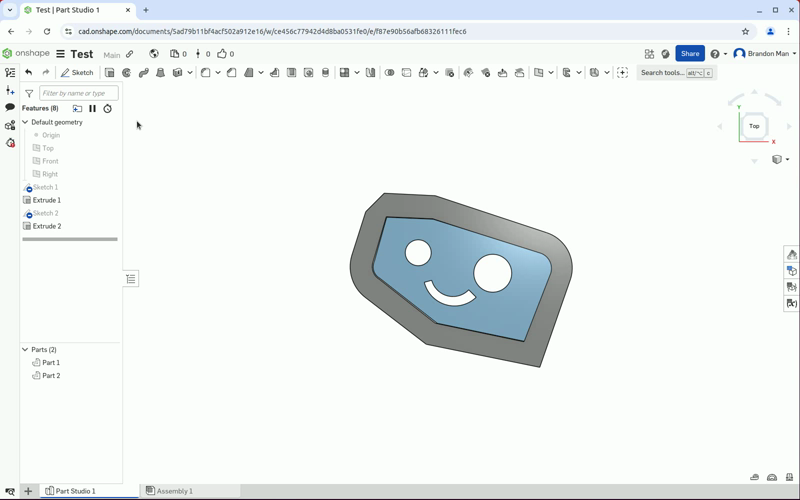
key(shift+h)
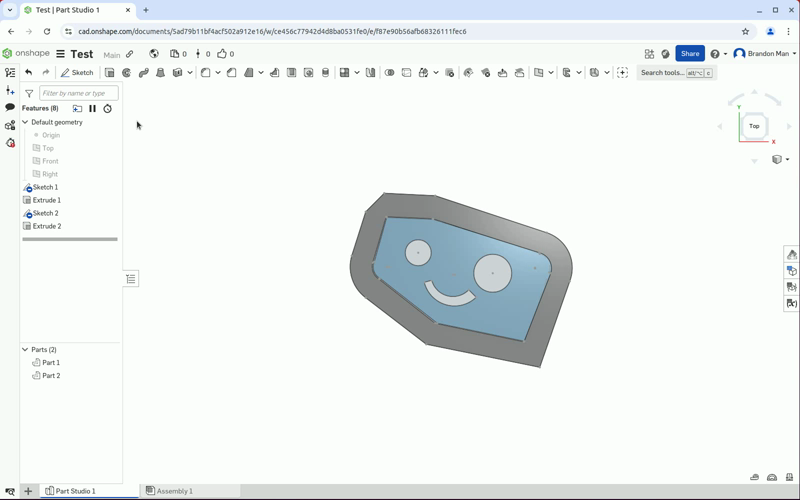
key(shift+7)
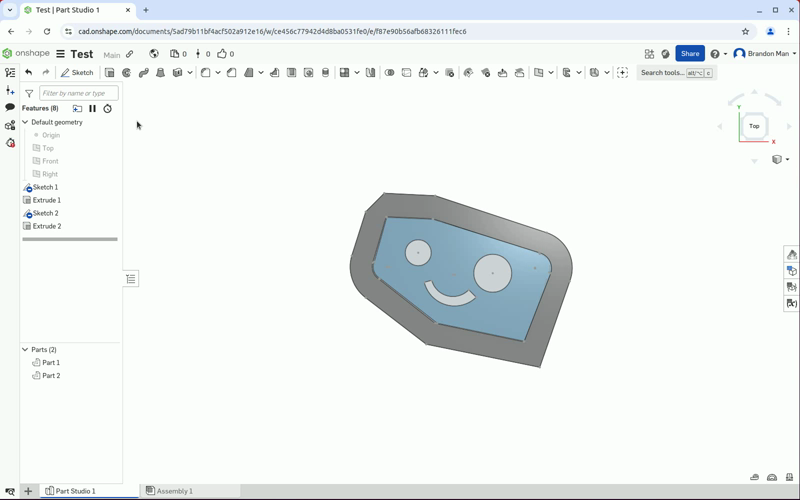
key(up, 3)
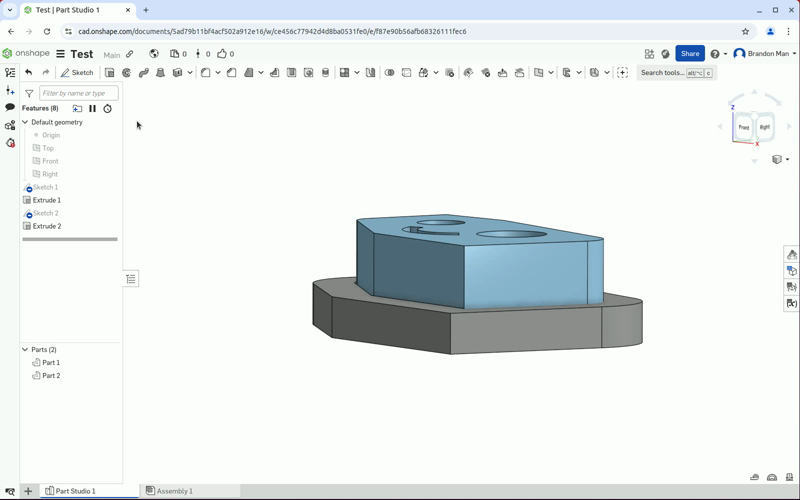
key(left, 3)
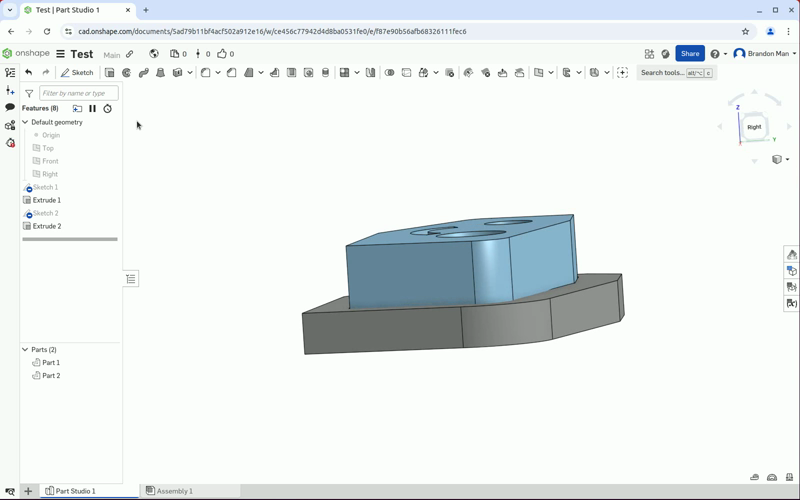
key(right, 3)
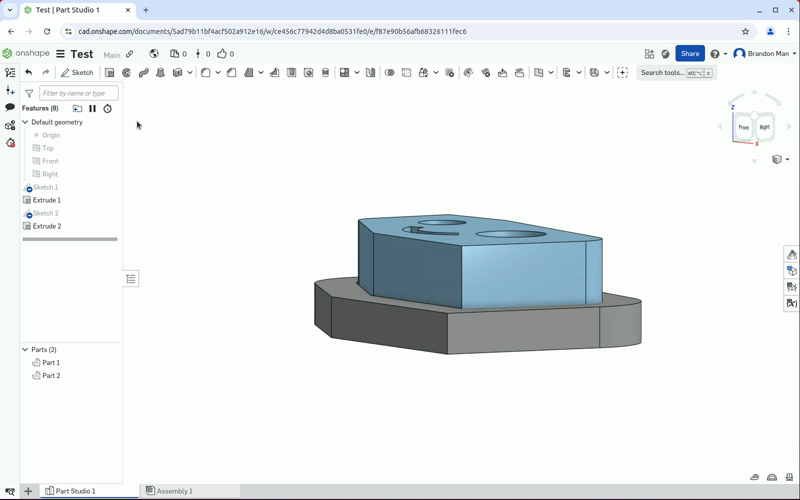
key(down, 3)
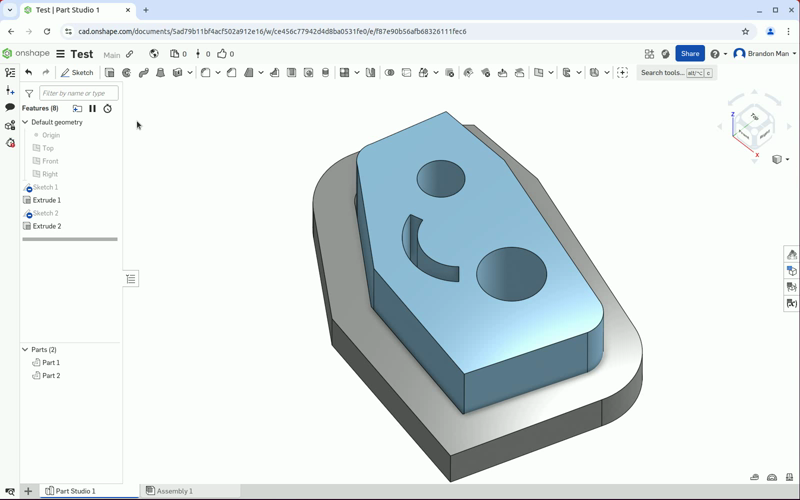
mouse_move(73, 189)
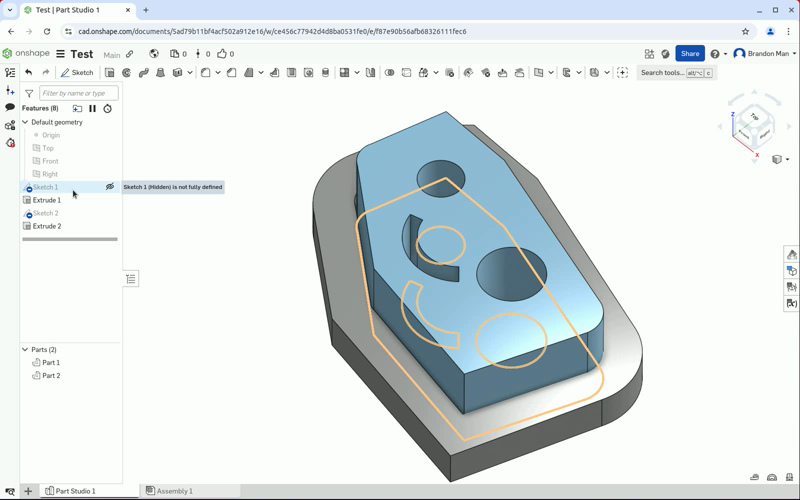
click(73, 189)